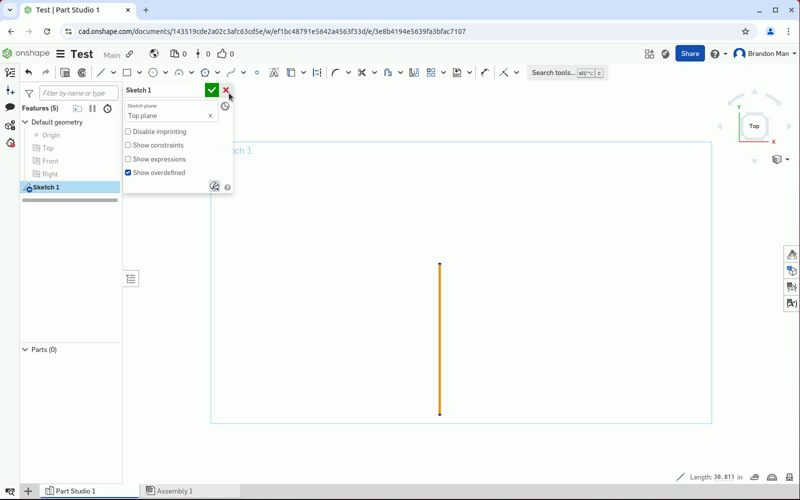
key(shift+h)
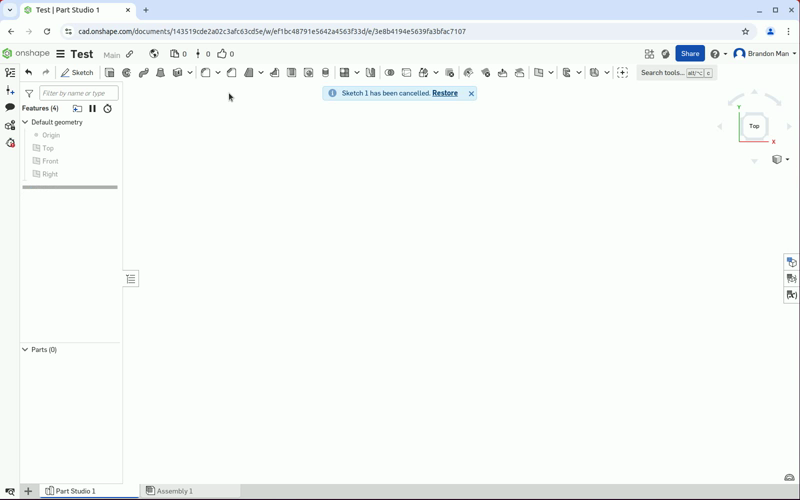
mouse_move(73, 352)
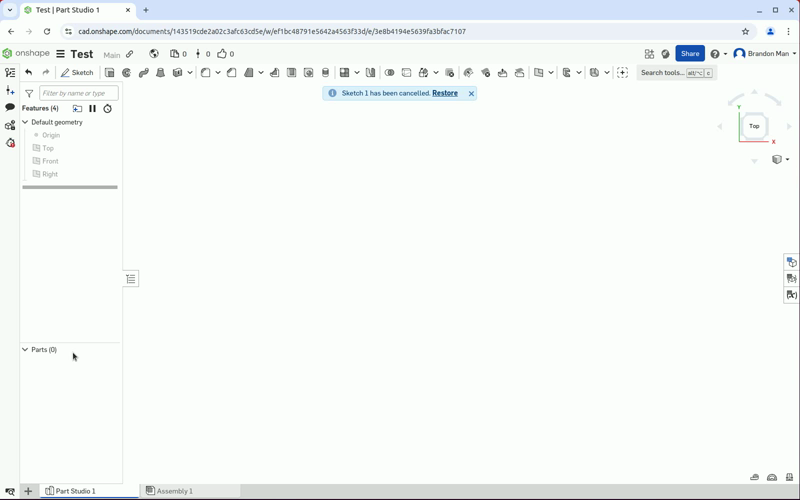
key(y)
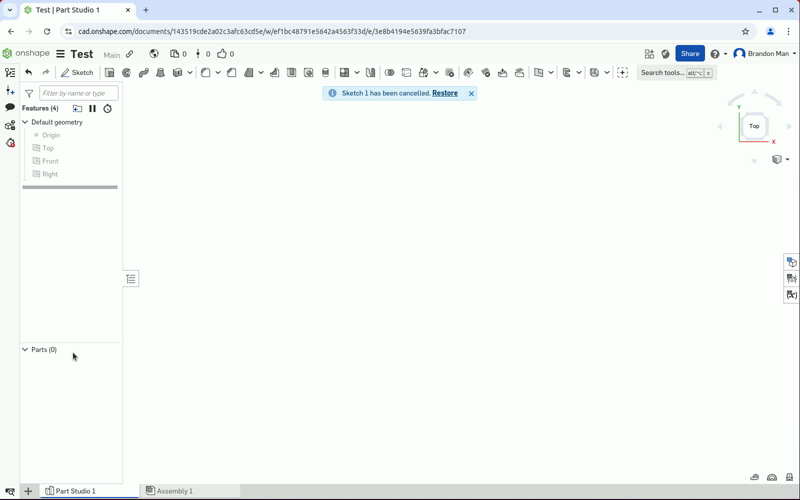
key(shift+p)
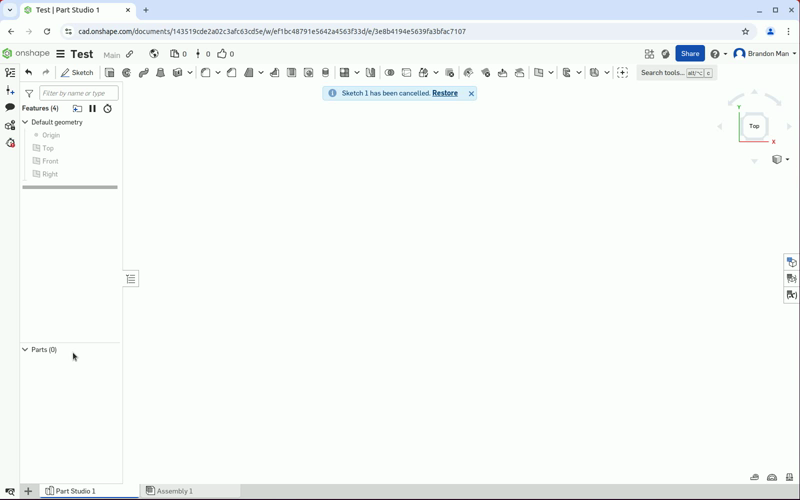
key(space)
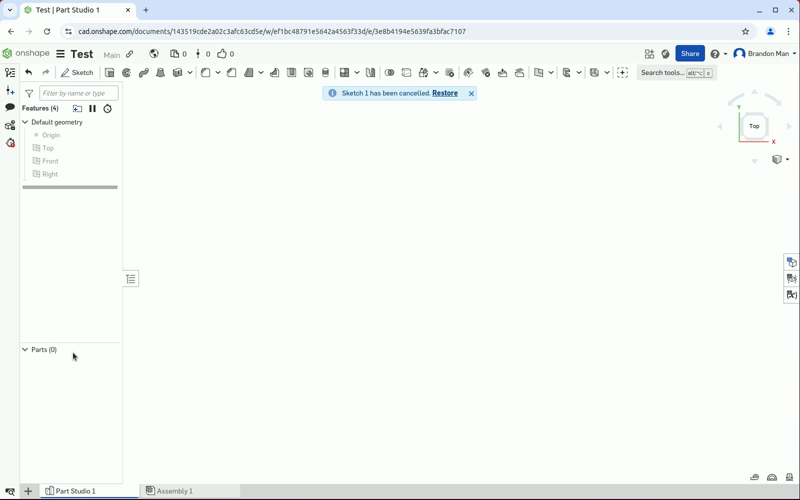
key_down(shift)
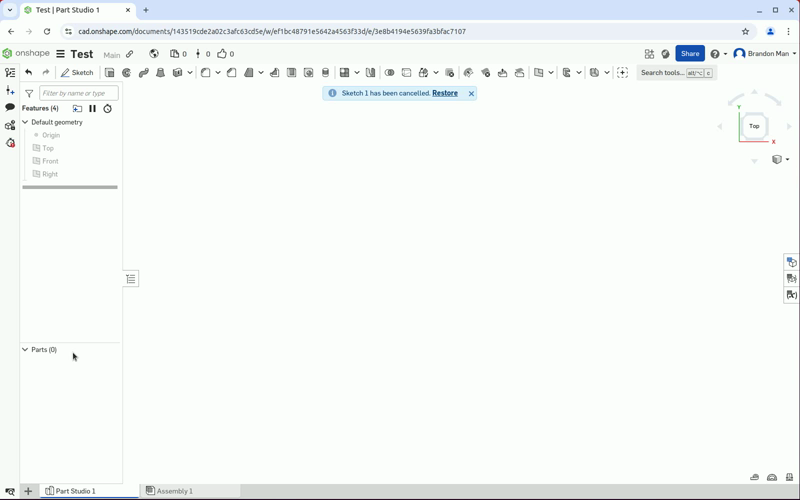
key(up)
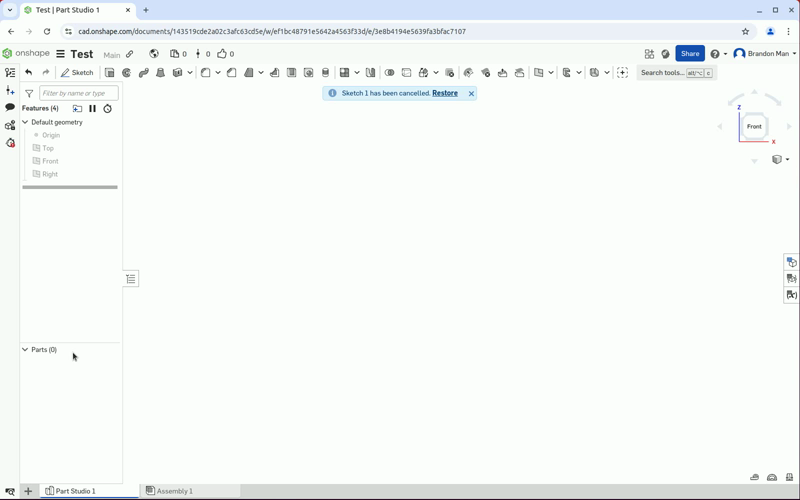
key_up(shift)
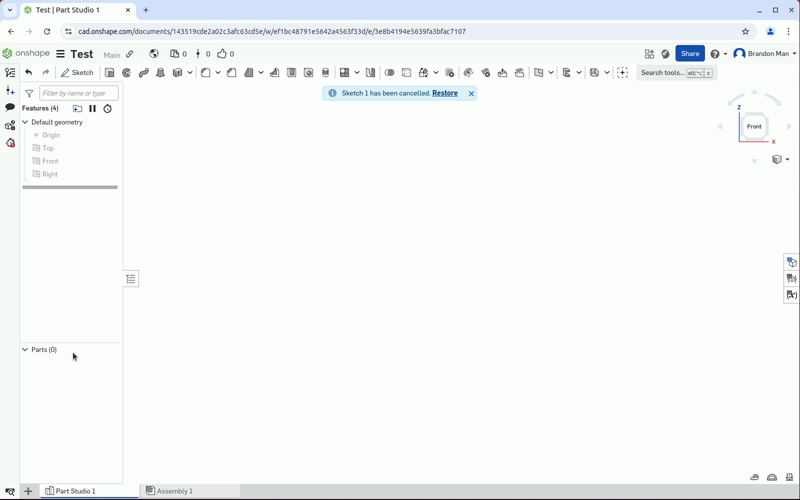
mouse_move(73, 352)
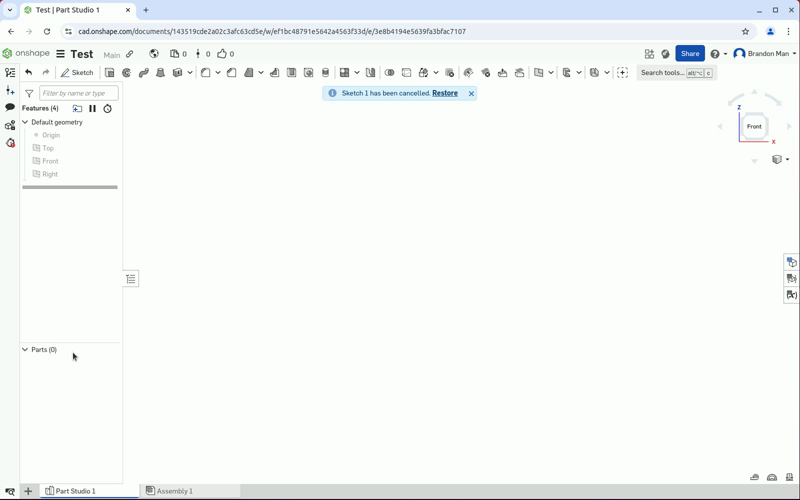
key(shift+y)
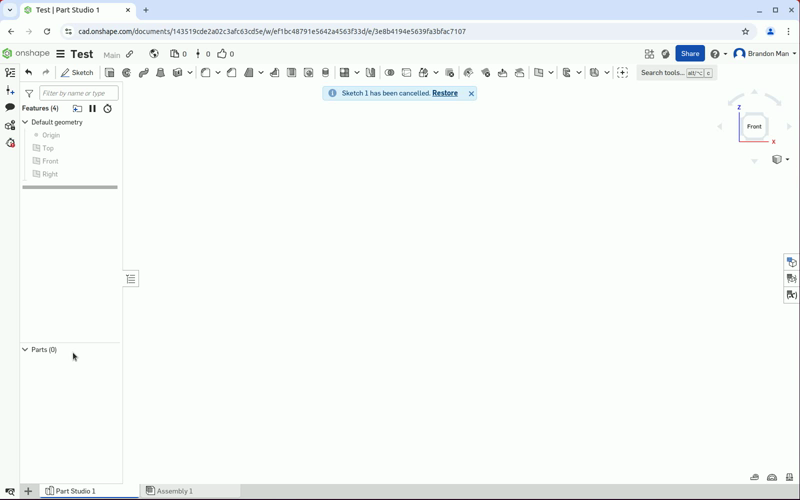
key(shift+s)
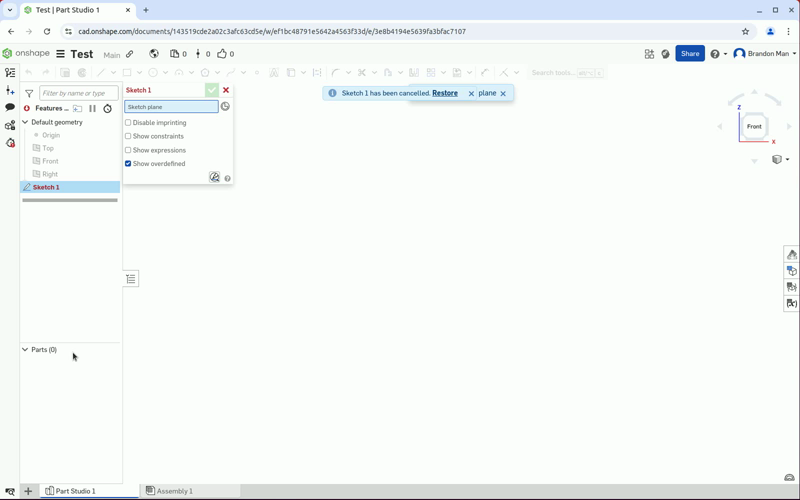
mouse_move(73, 163)
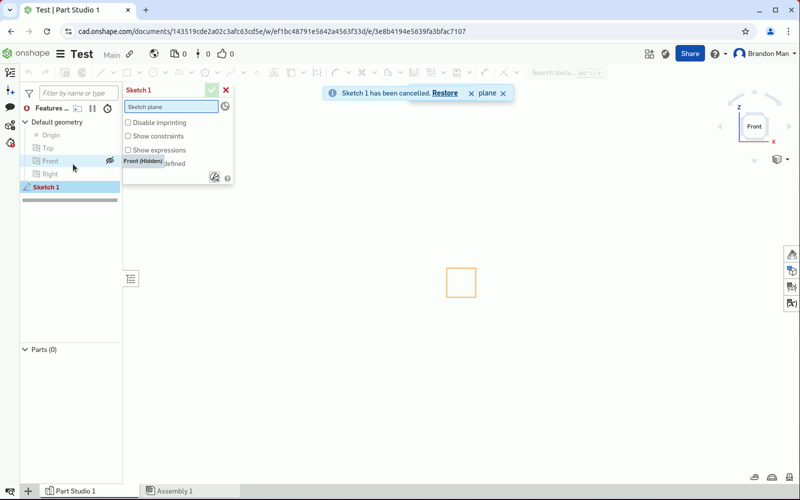
click(73, 163)
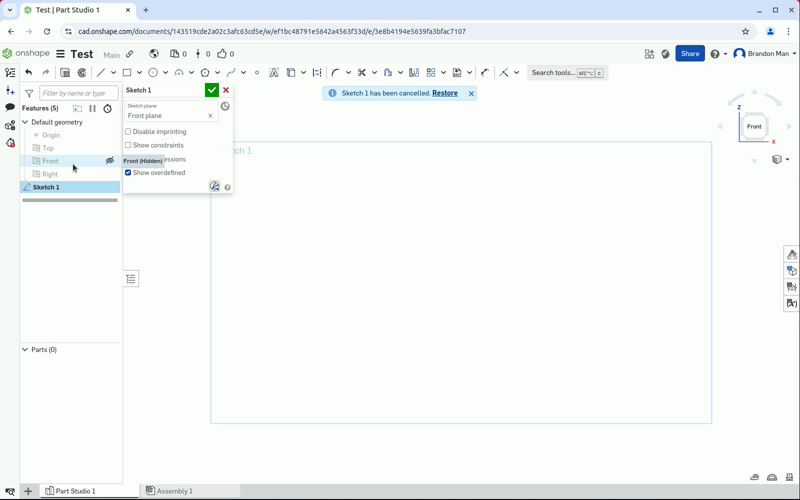
mouse_move(73, 352)
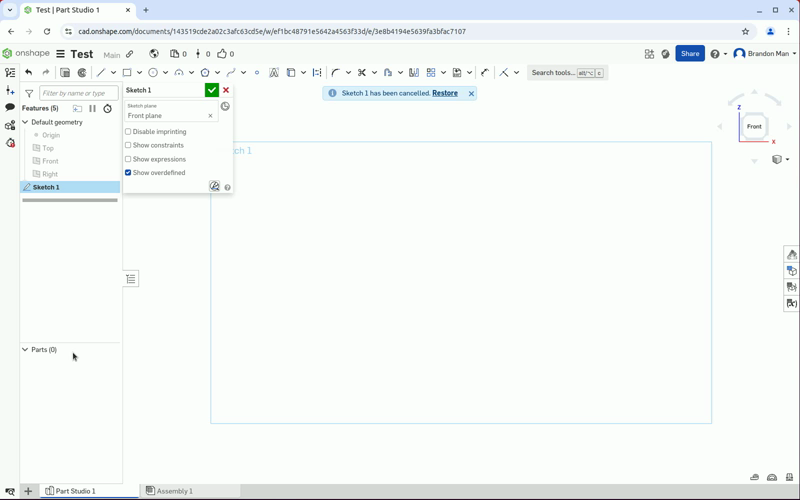
key(y)
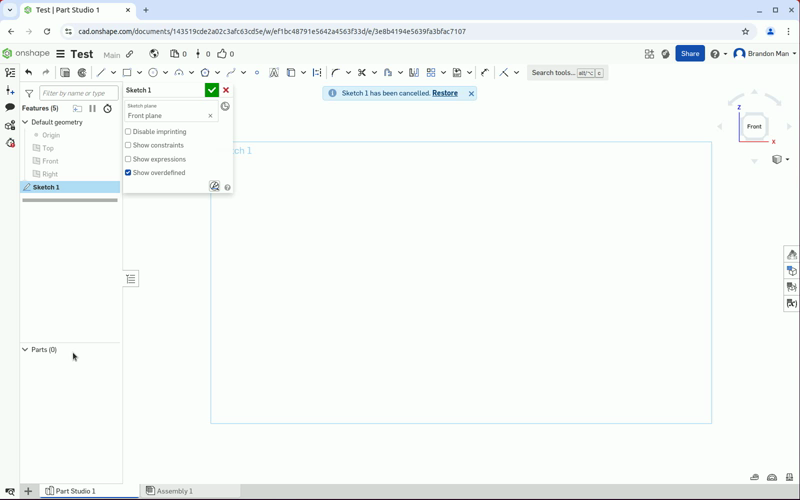
key(l)
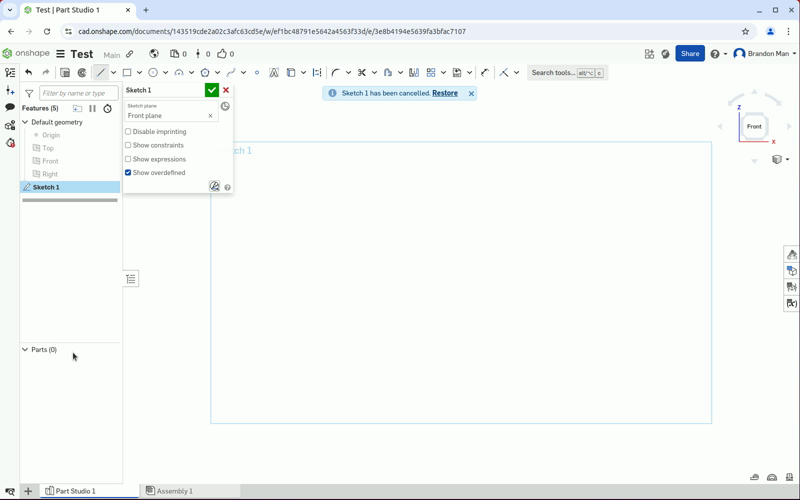
key_down(shift)
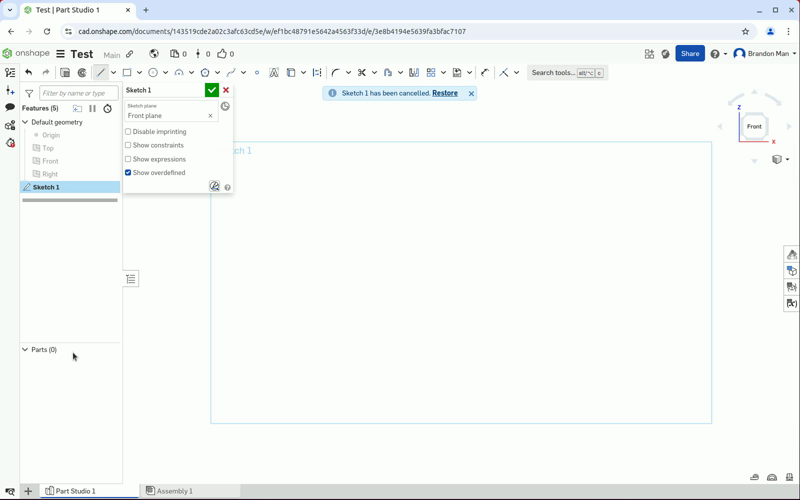
mouse_move(460, 282)
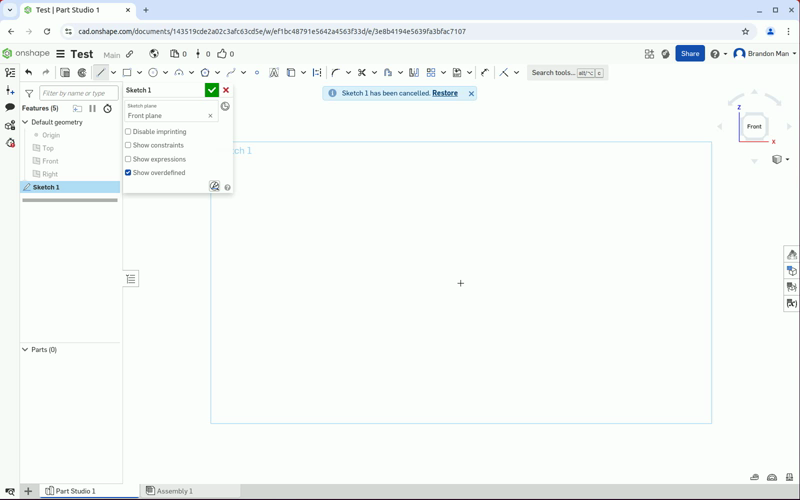
click(460, 282)
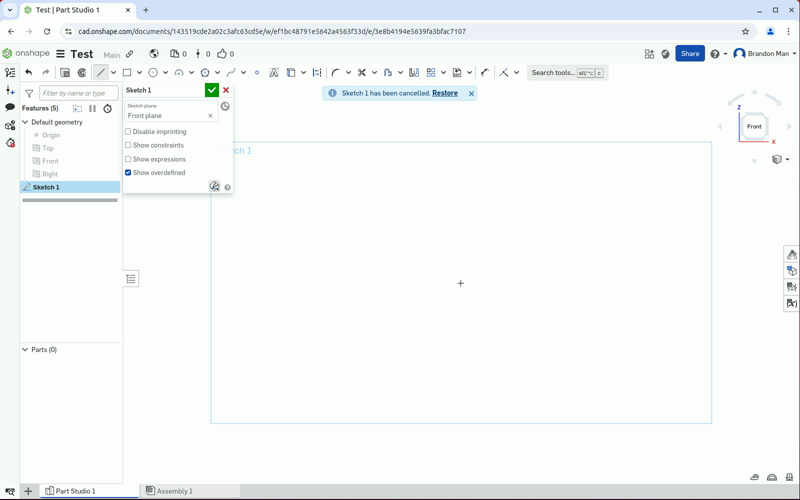
key_up(shift)
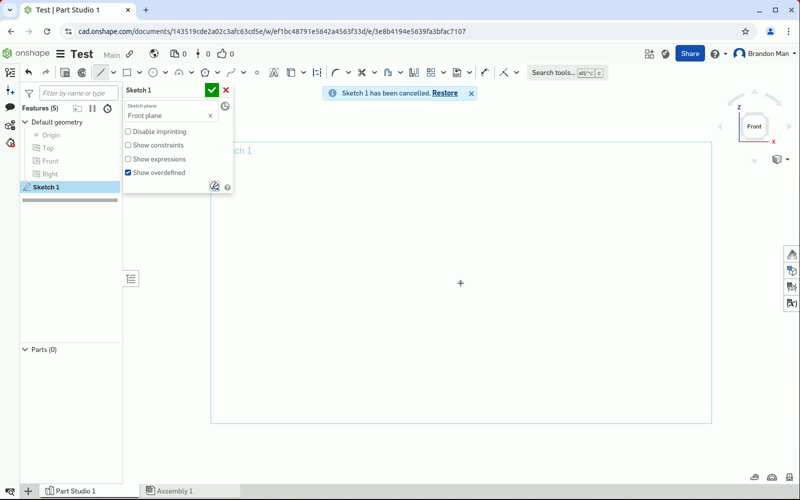
key_down(shift)
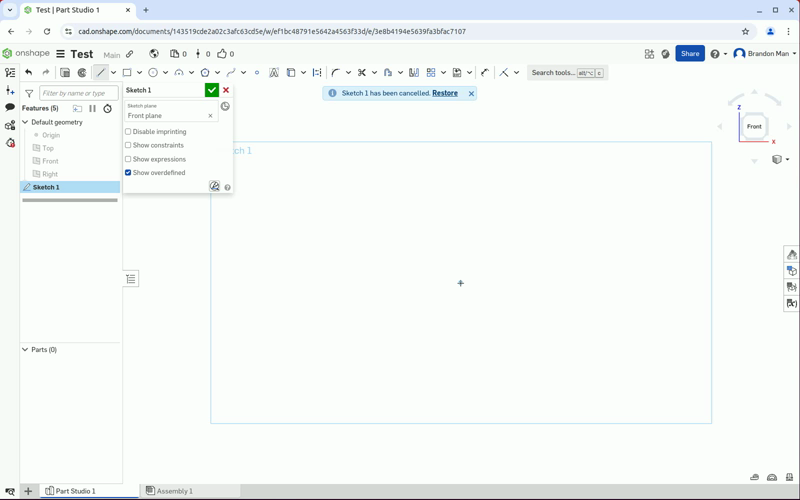
mouse_move(573, 282)
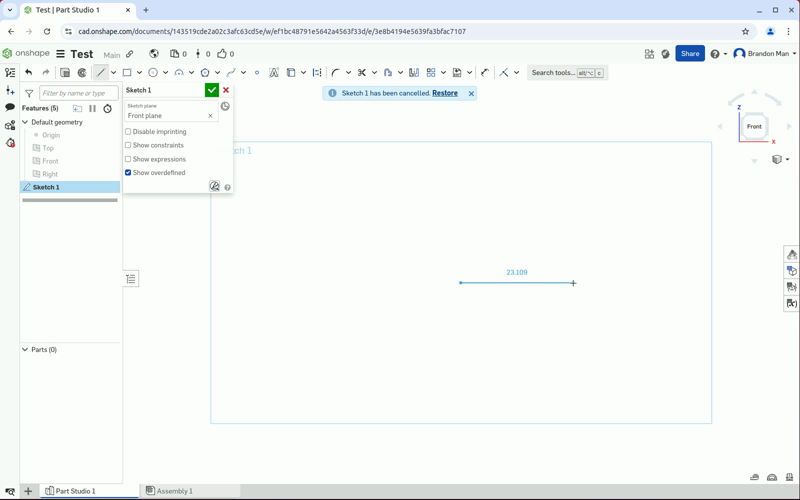
click(573, 282)
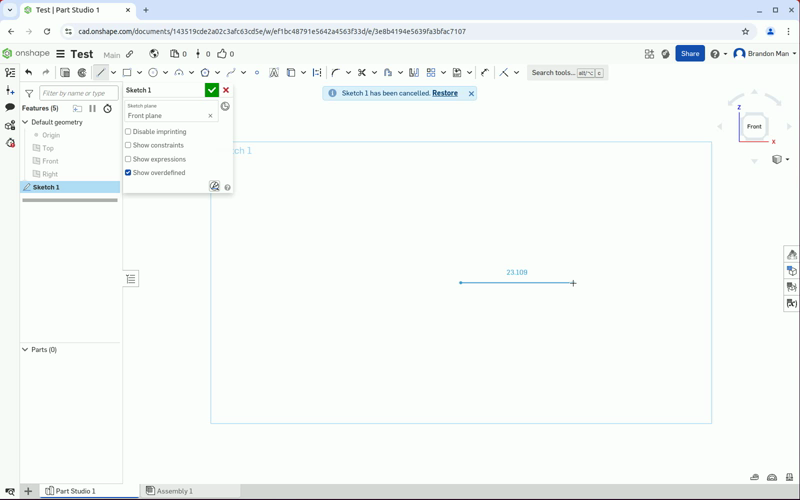
key_up(shift)
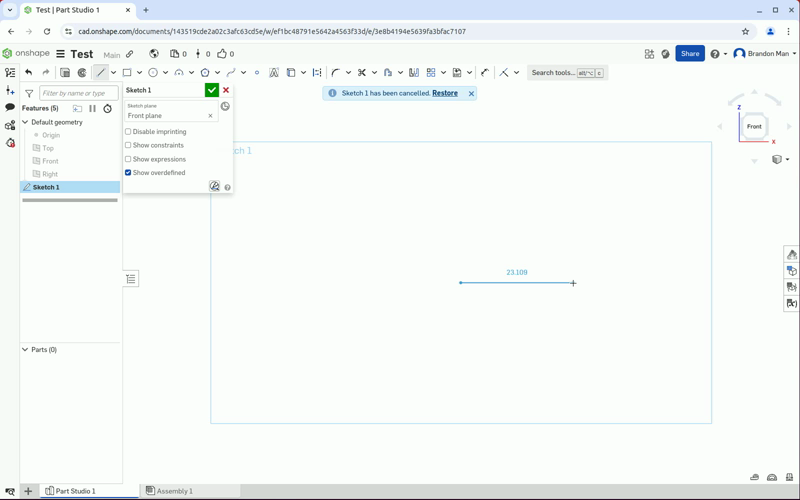
key_down(shift)
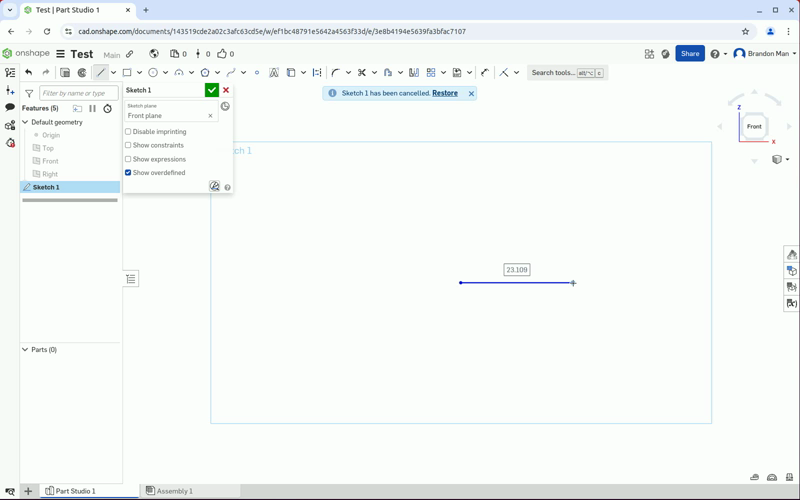
mouse_move(589, 282)
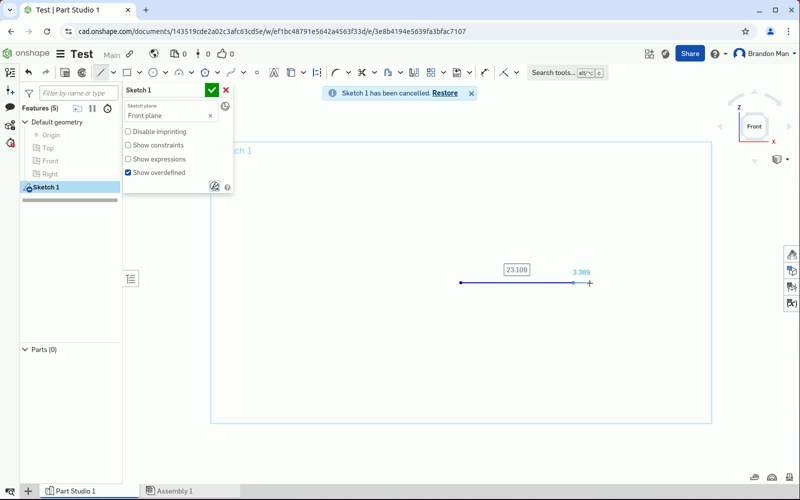
mouse_move(552, 246)
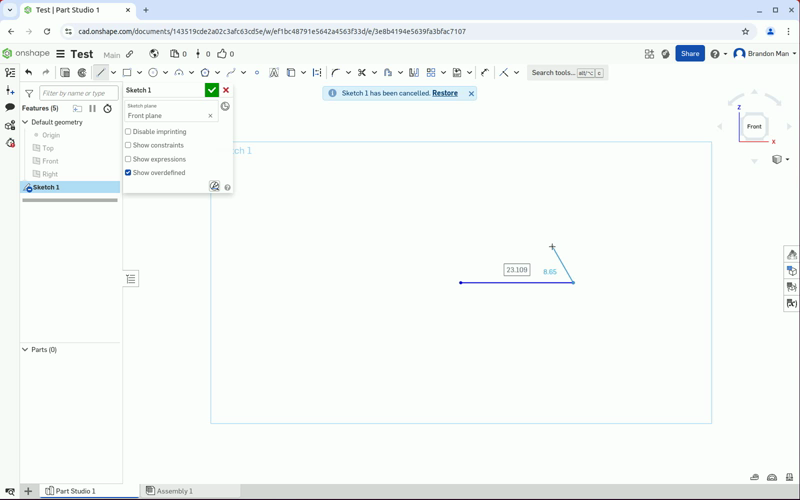
click(552, 246)
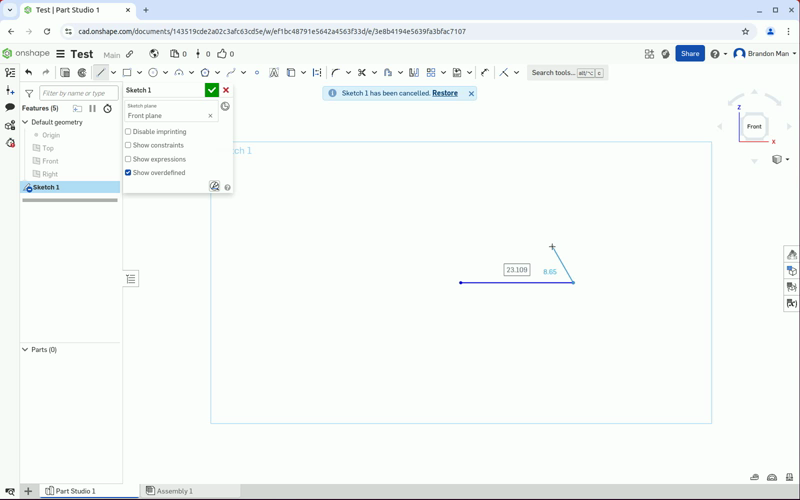
key_up(shift)
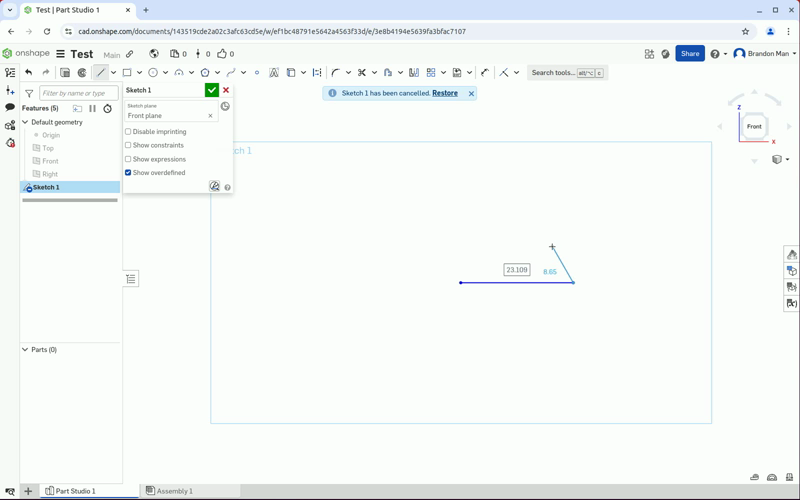
key_down(shift)
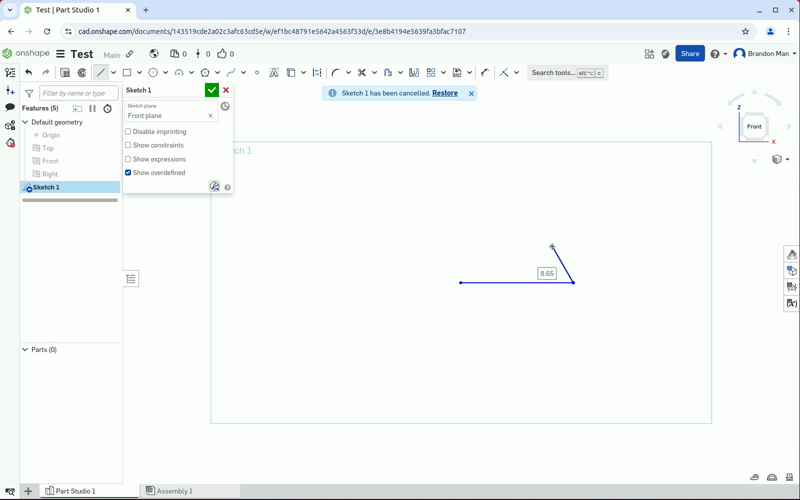
mouse_move(582, 246)
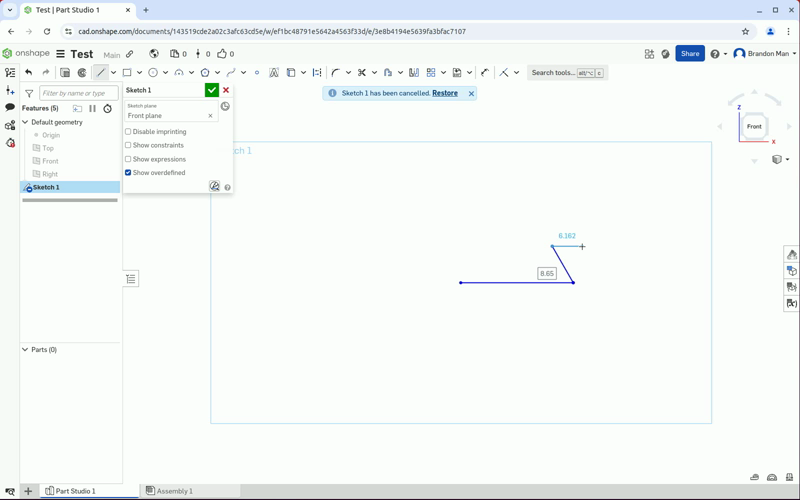
mouse_move(508, 221)
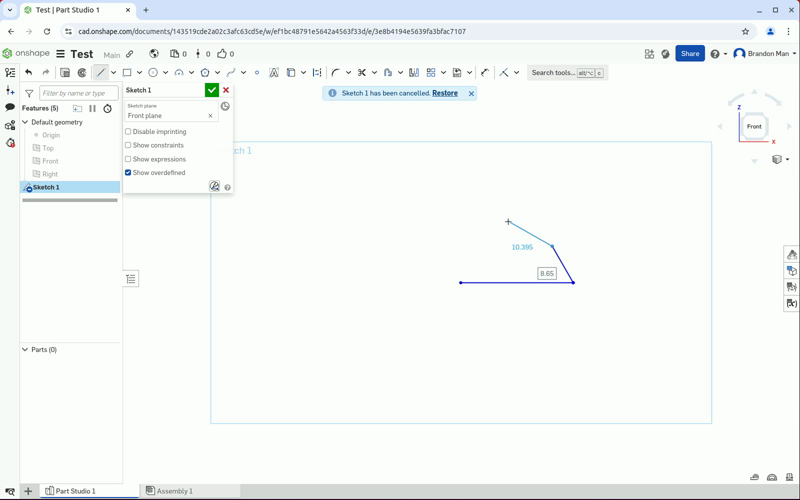
click(508, 221)
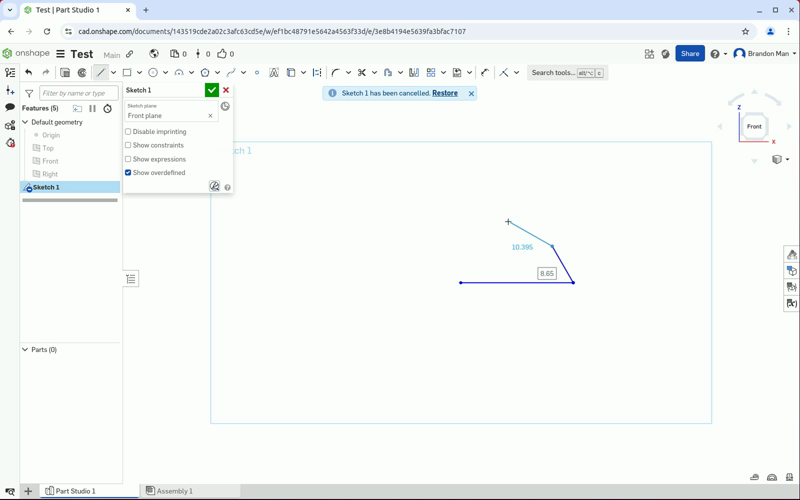
key_up(shift)
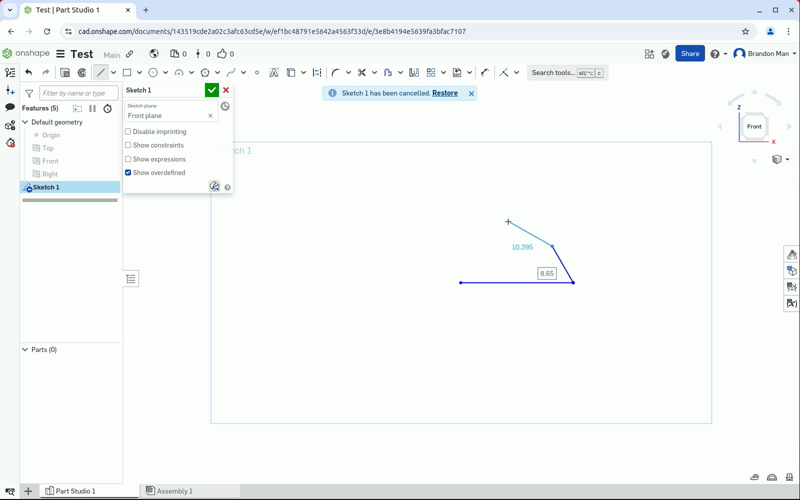
key_down(shift)
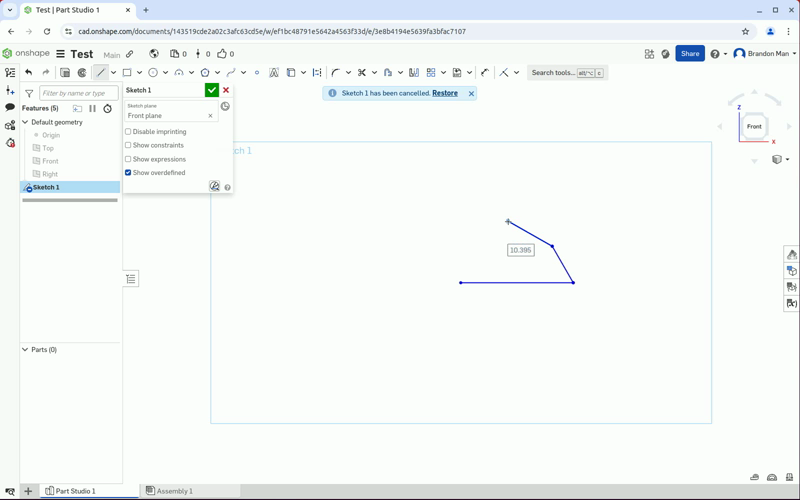
mouse_move(538, 221)
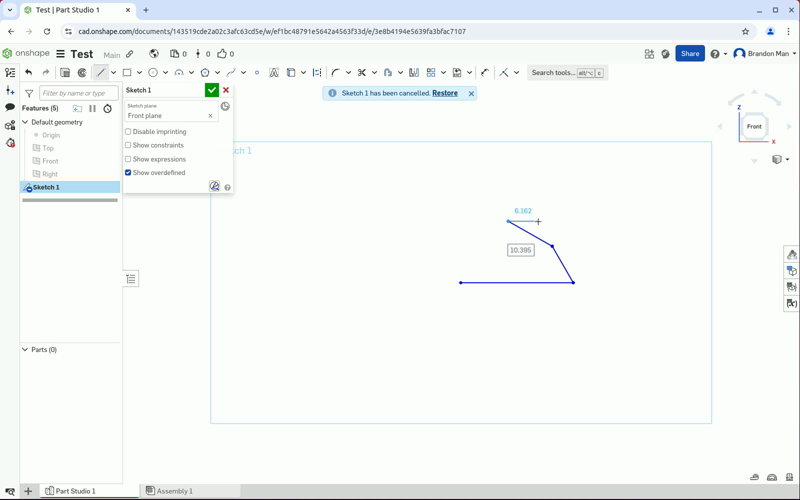
mouse_move(483, 221)
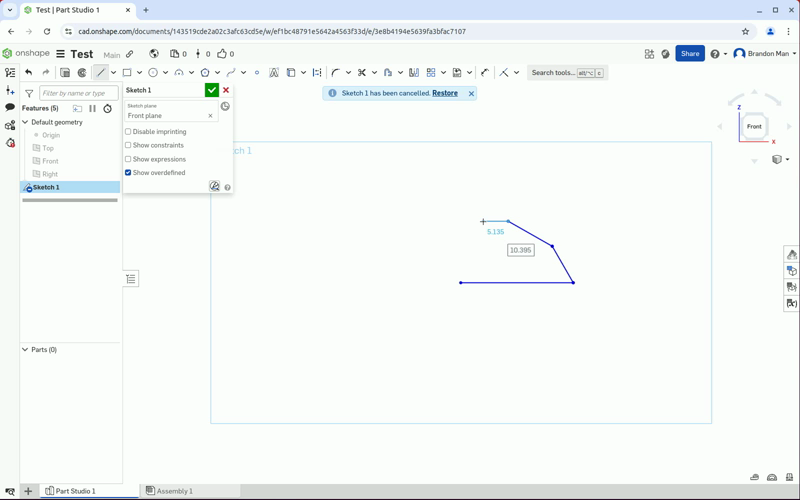
click(483, 221)
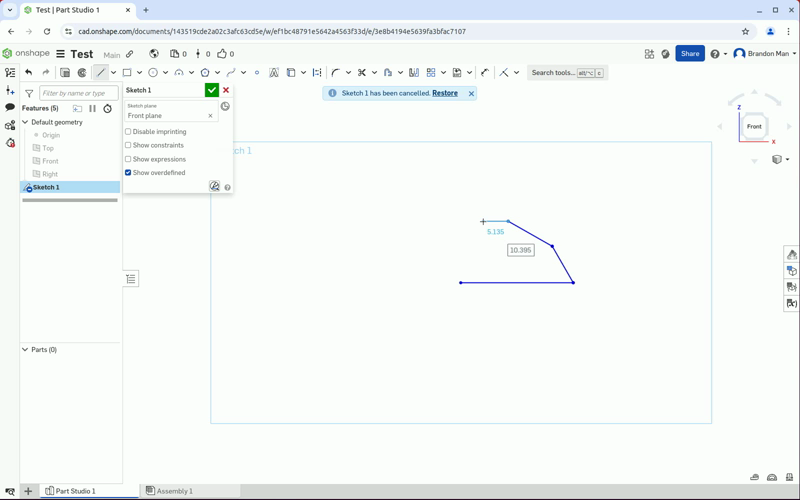
key_up(shift)
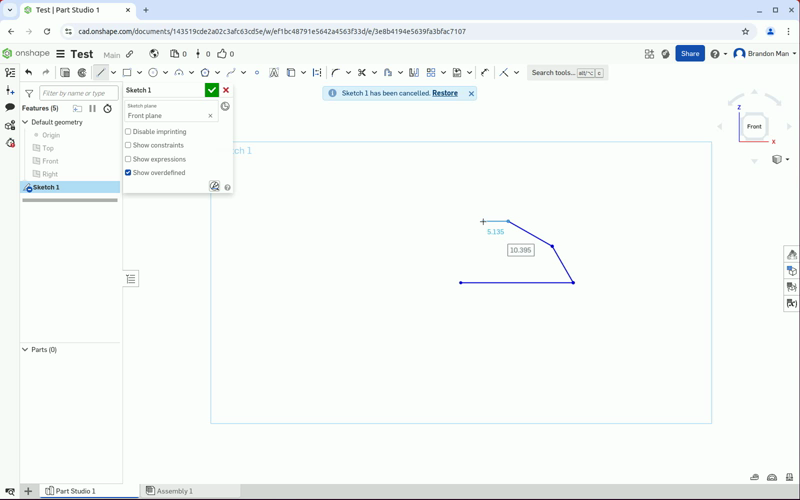
key_down(shift)
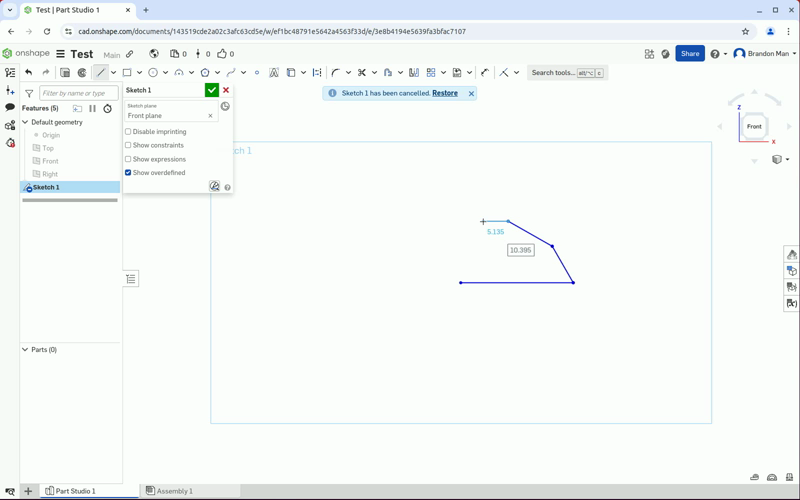
mouse_move(513, 221)
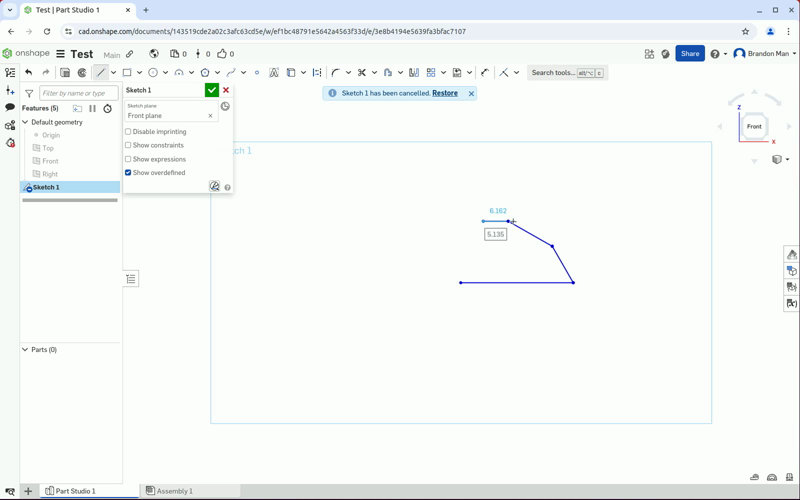
mouse_move(483, 236)
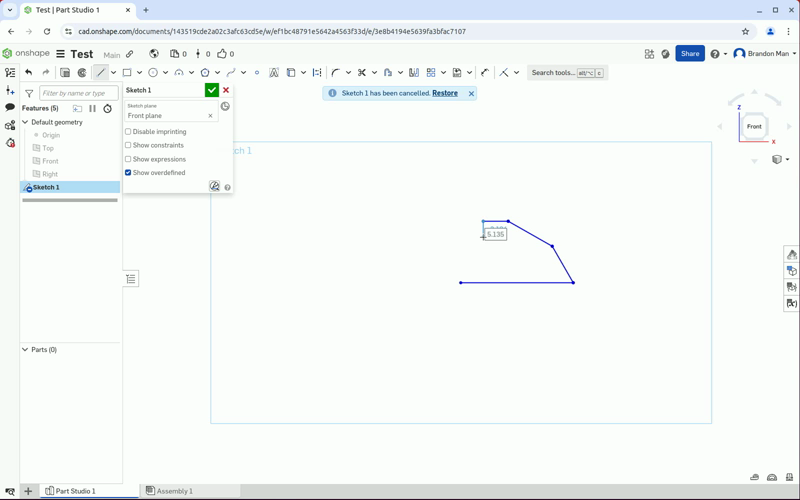
click(483, 236)
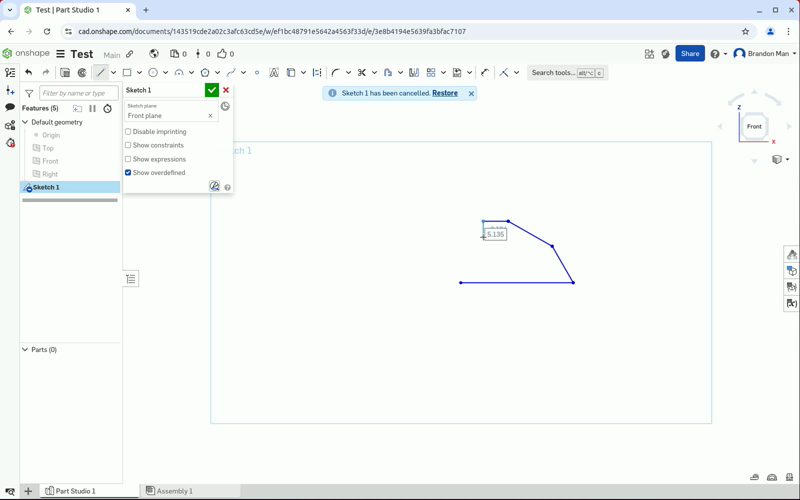
key_up(shift)
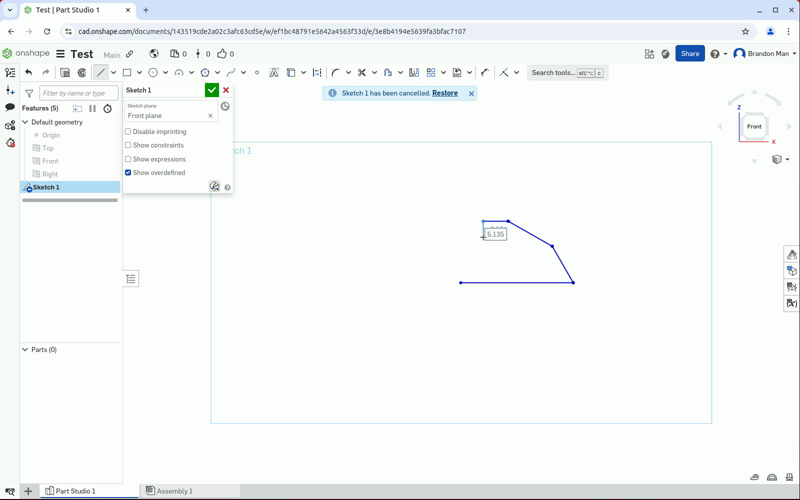
key_down(shift)
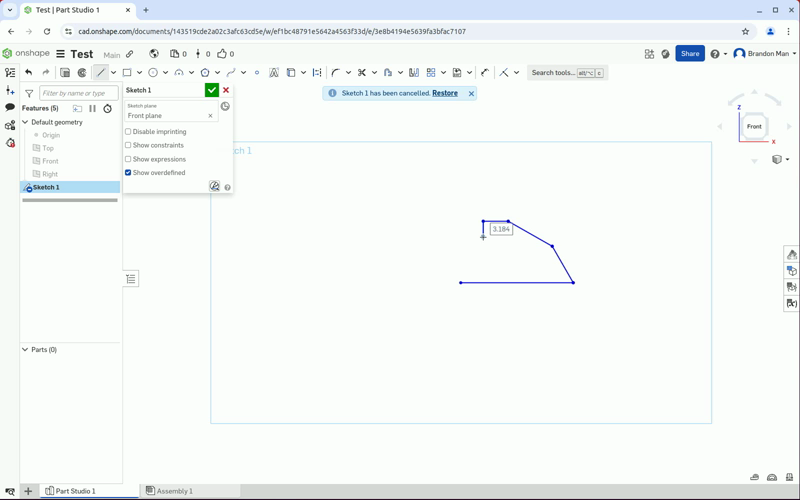
mouse_move(513, 236)
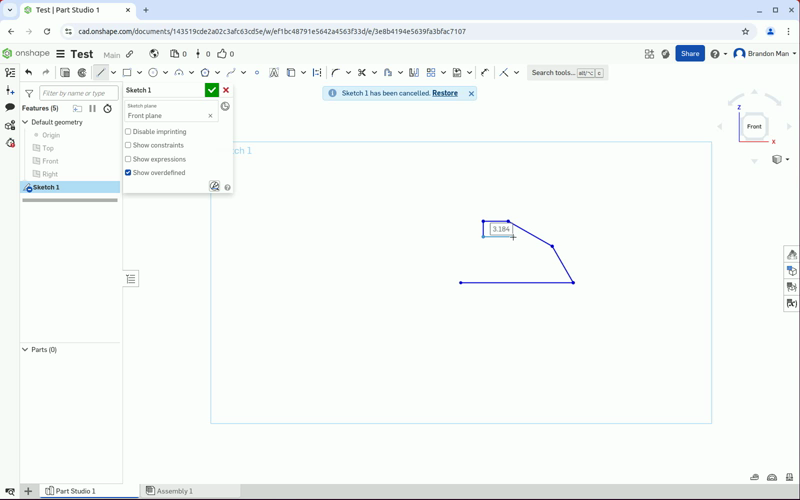
mouse_move(460, 236)
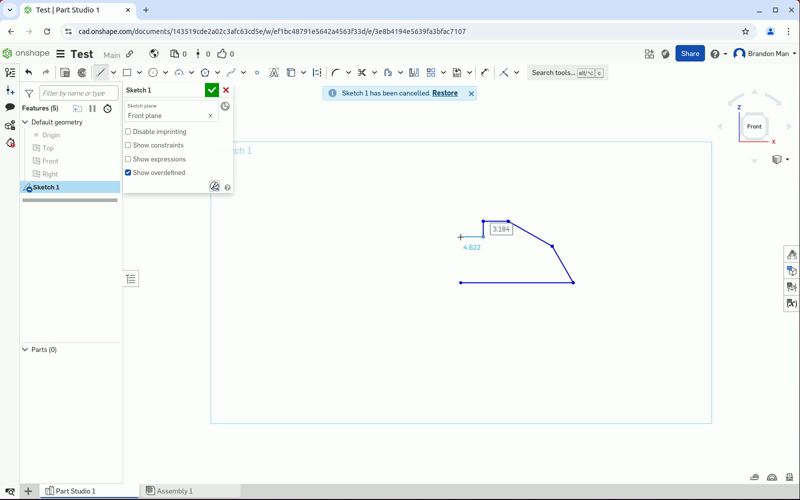
click(460, 236)
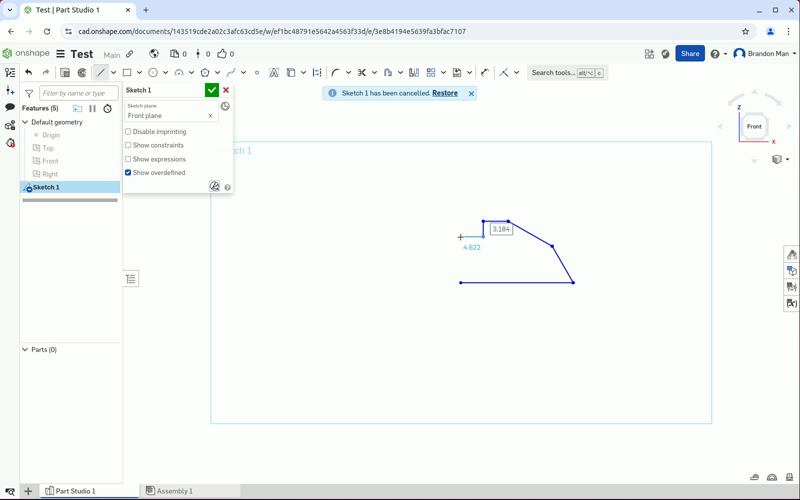
key_up(shift)
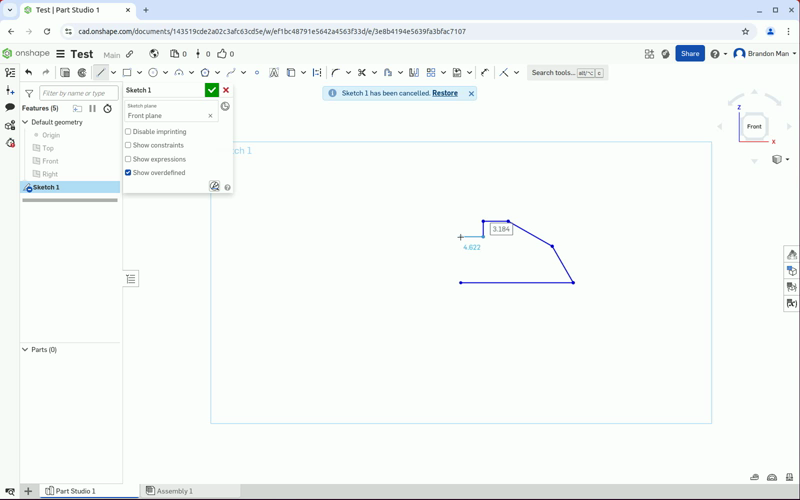
mouse_move(490, 236)
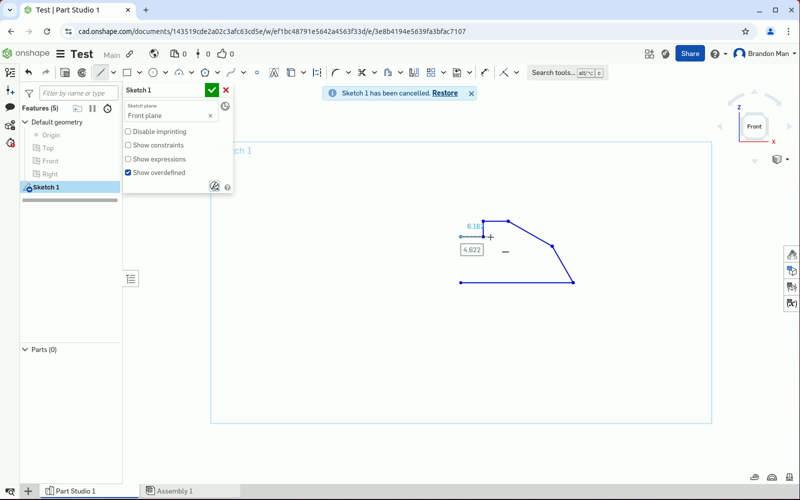
key_down(shift)
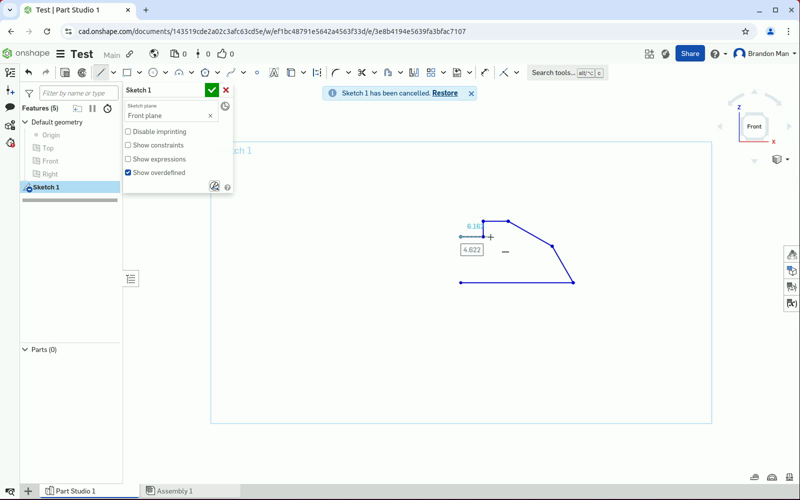
mouse_move(460, 282)
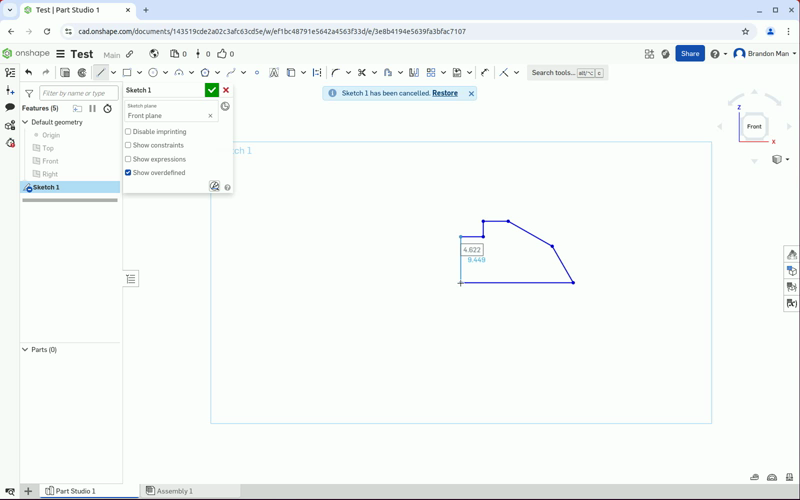
key_up(shift)
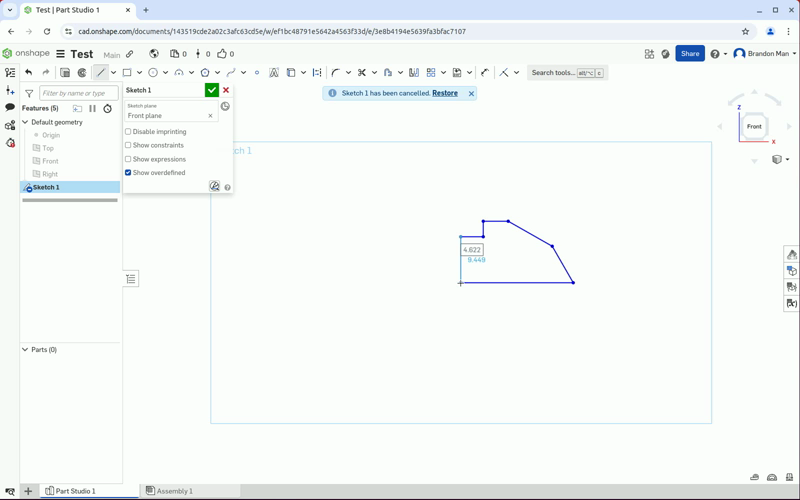
click(460, 282)
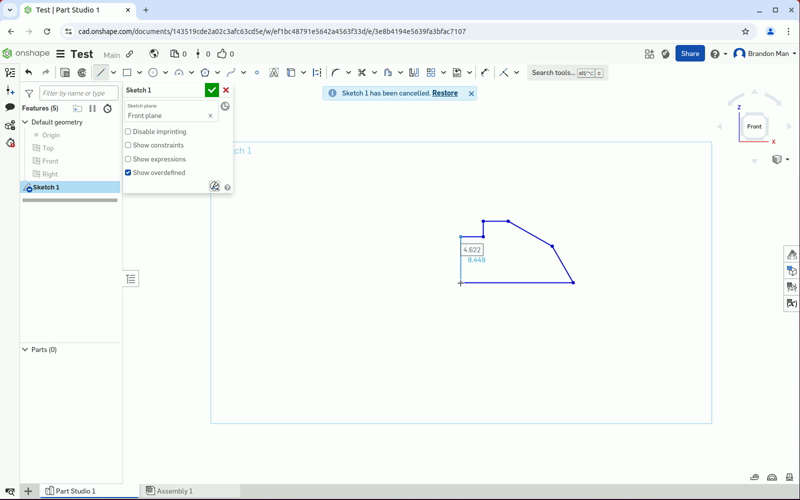
key(esc)
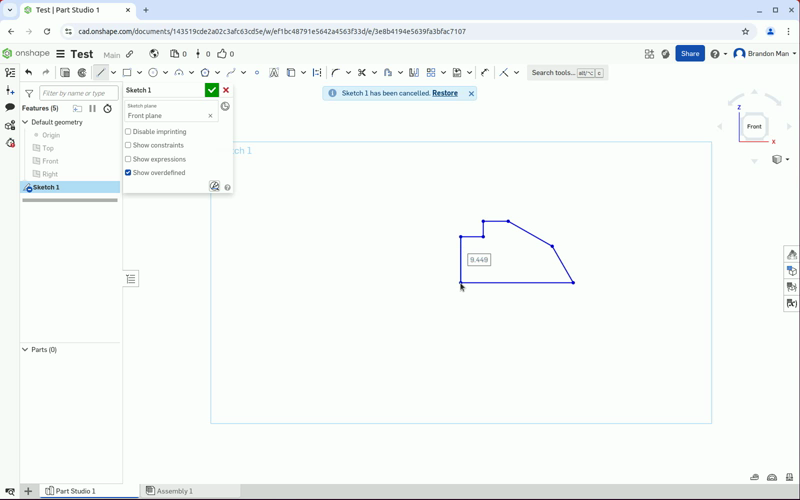
key(c)
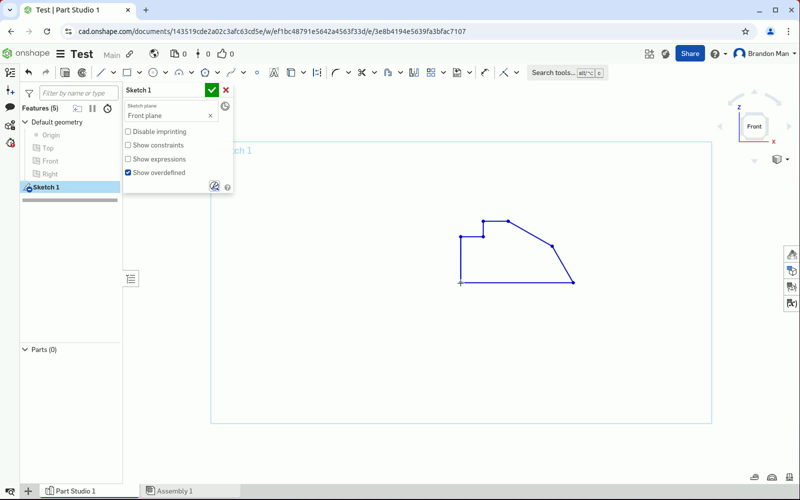
key_down(shift)
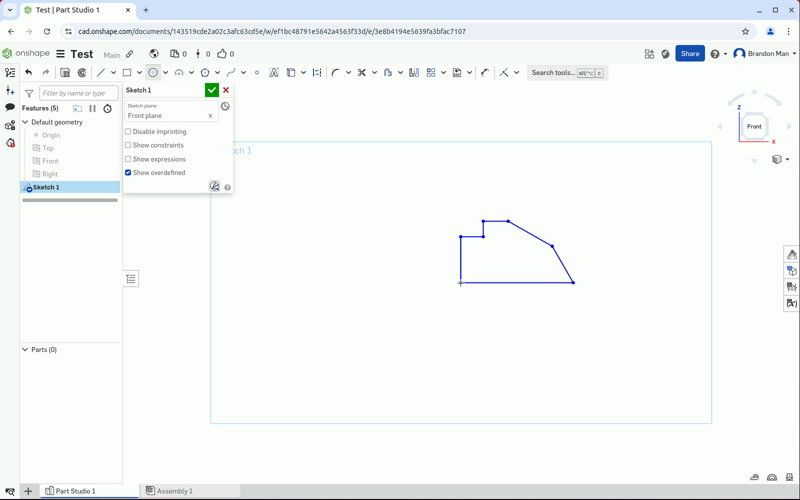
mouse_move(507, 252)
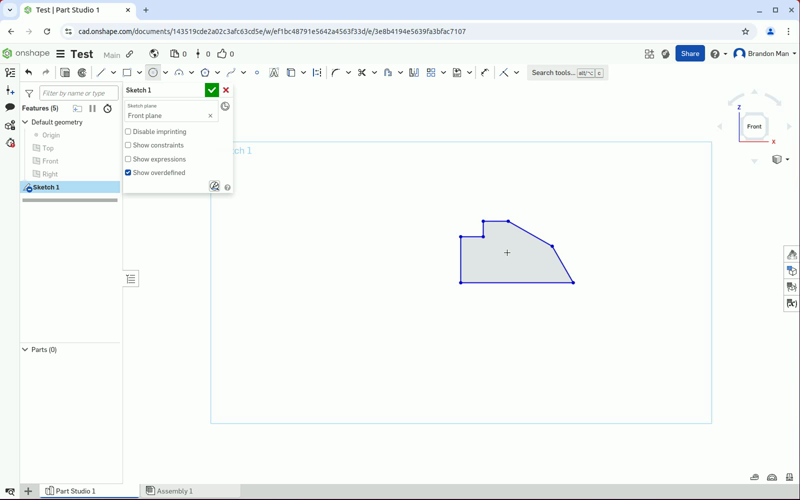
click(507, 252)
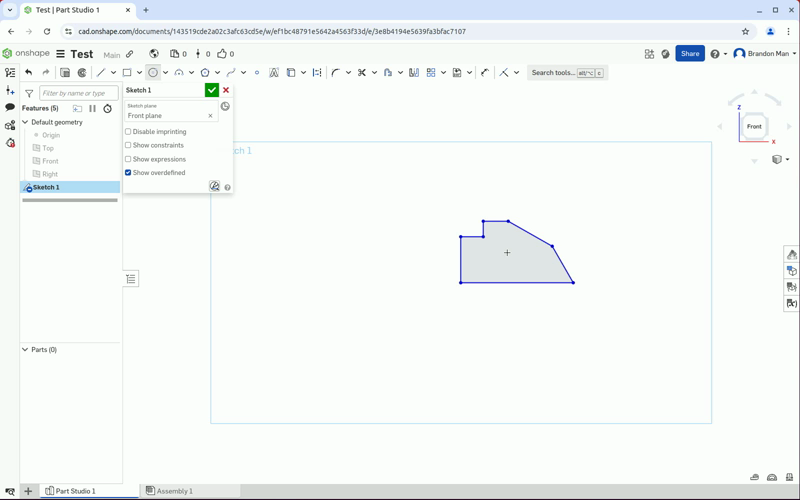
key_up(shift)
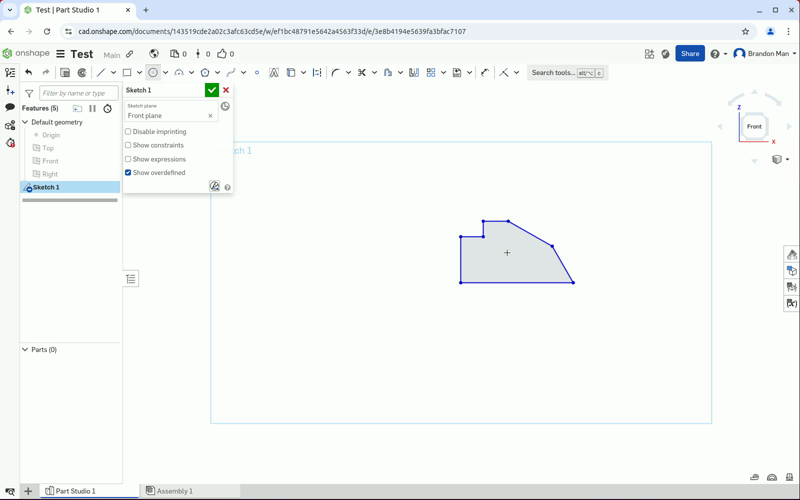
mouse_move(518, 252)
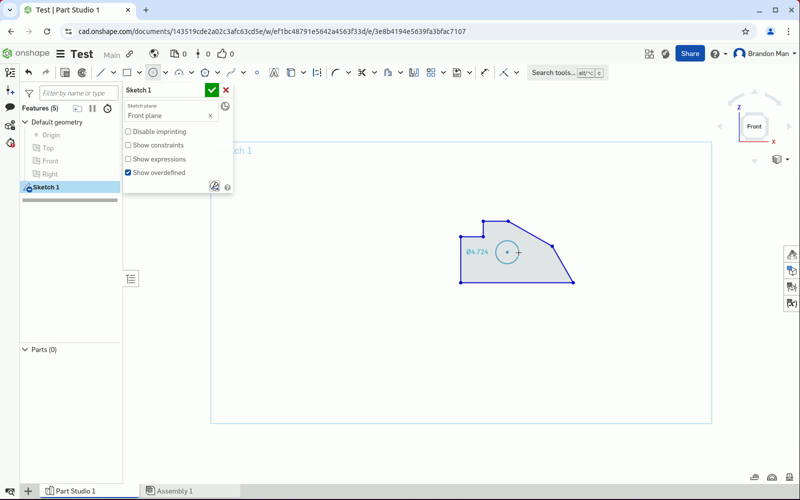
click(518, 252)
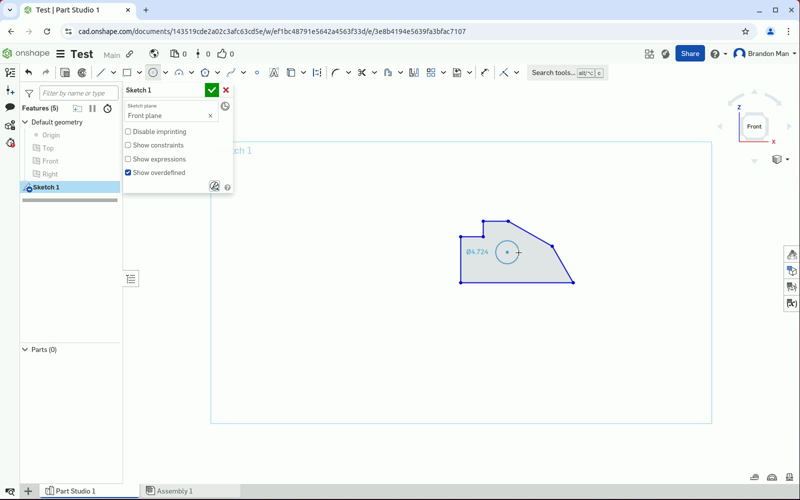
key(esc)
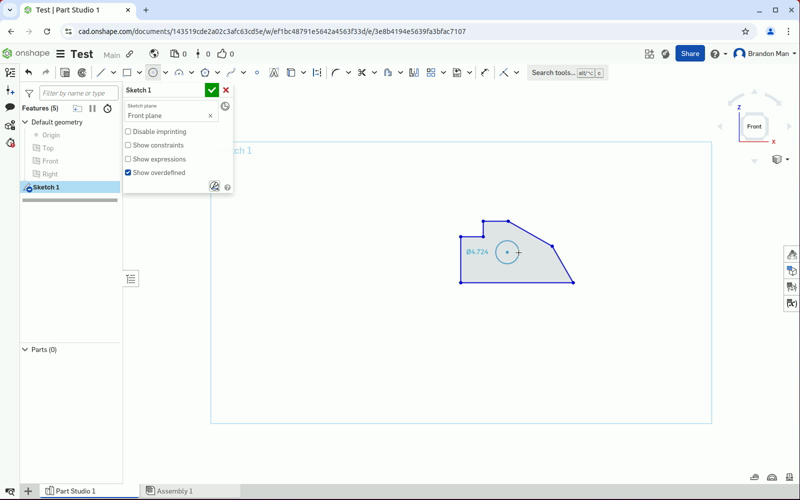
mouse_move(543, 271)
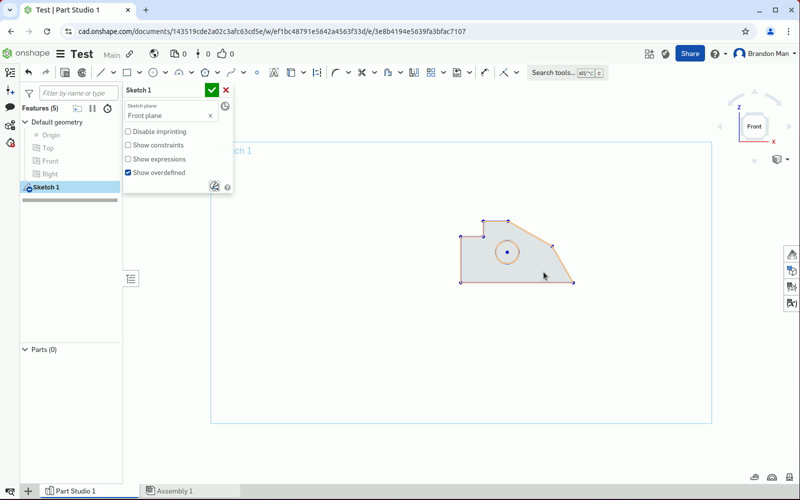
click(543, 271)
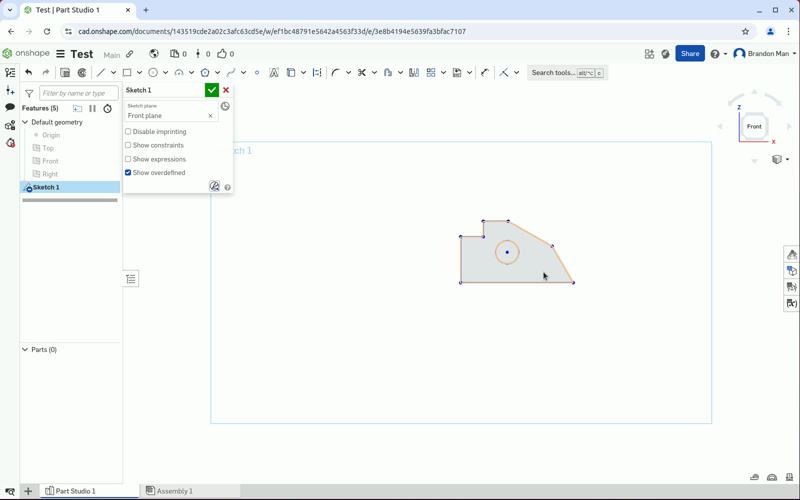
mouse_move(73, 352)
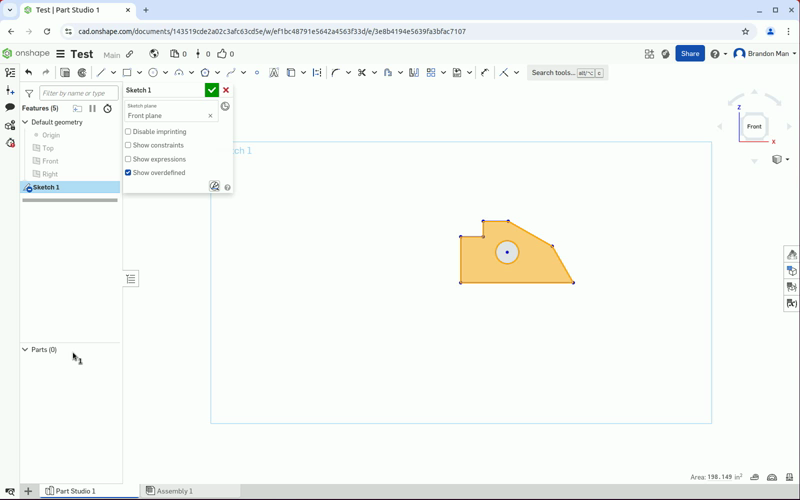
key(shift+y)
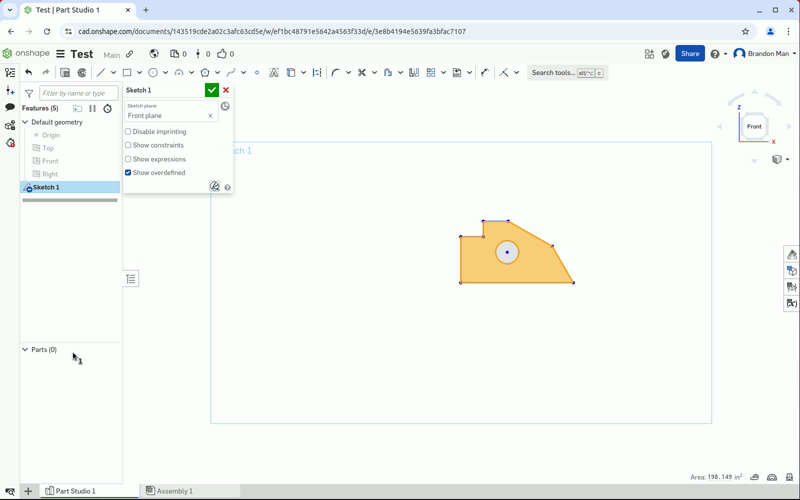
key(shift+e)
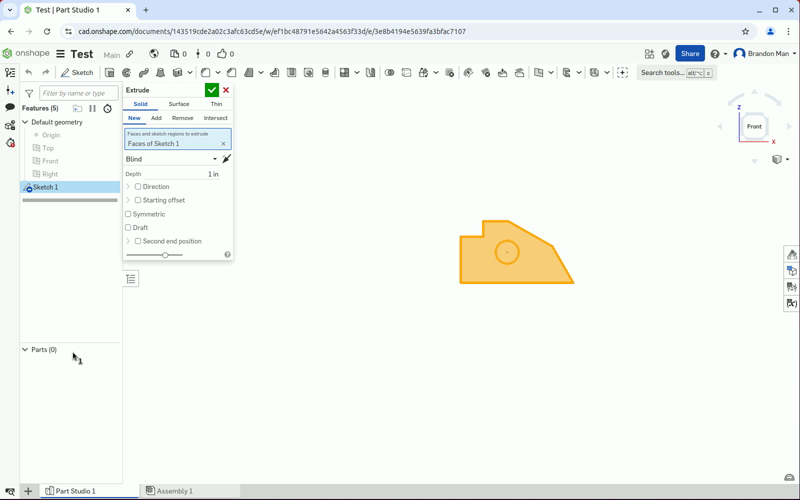
mouse_move(143, 106)
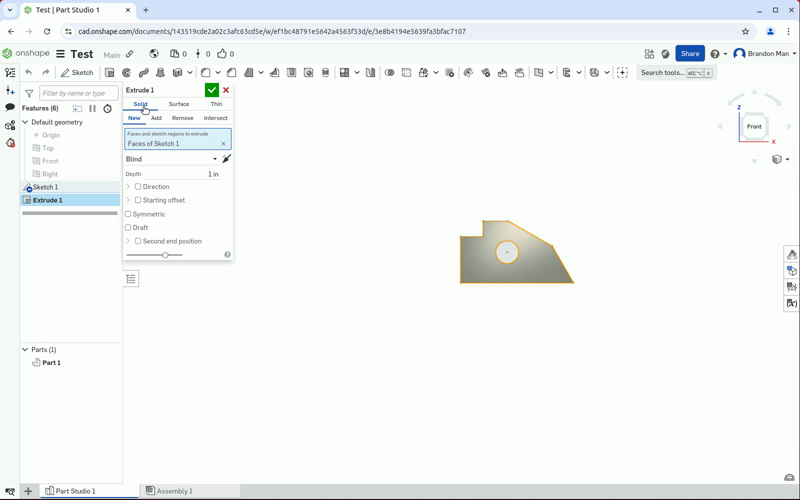
click(143, 106)
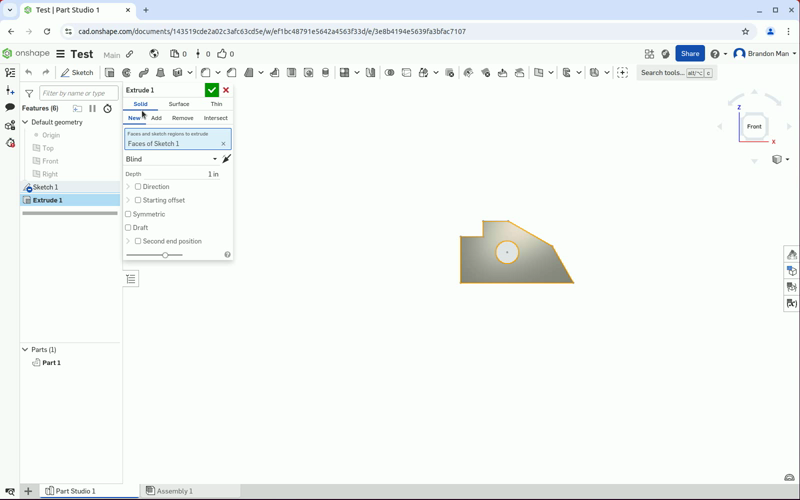
mouse_move(137, 120)
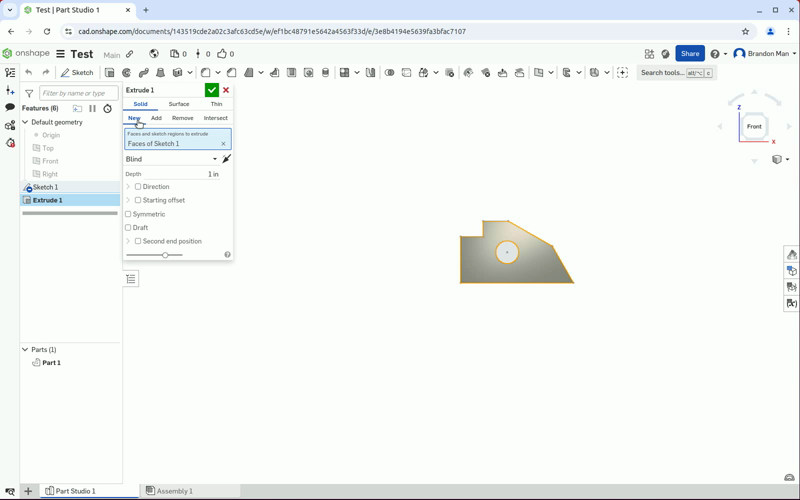
click(137, 120)
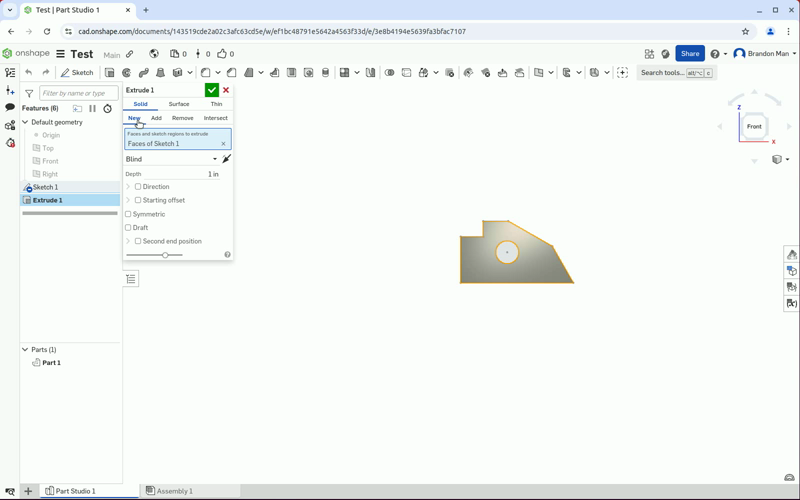
key(tab, 4)
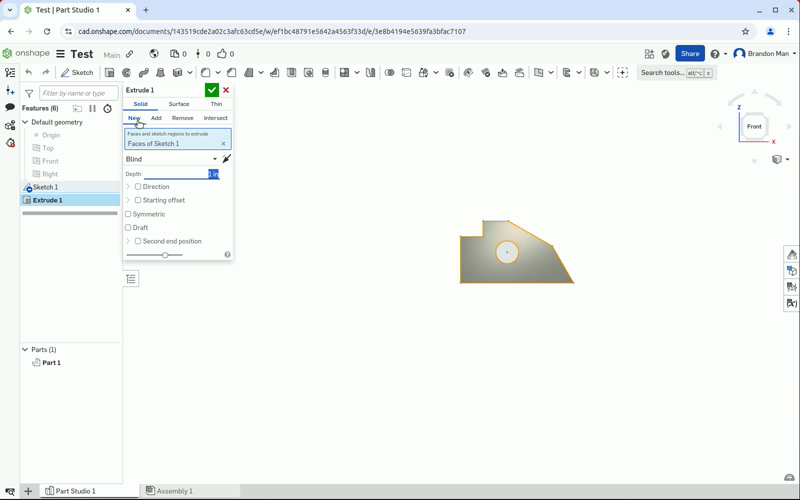
text(9.628)
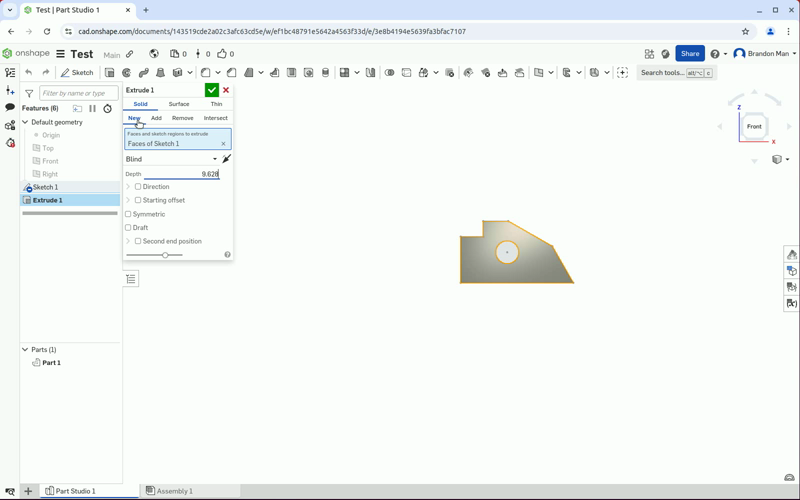
key(enter)
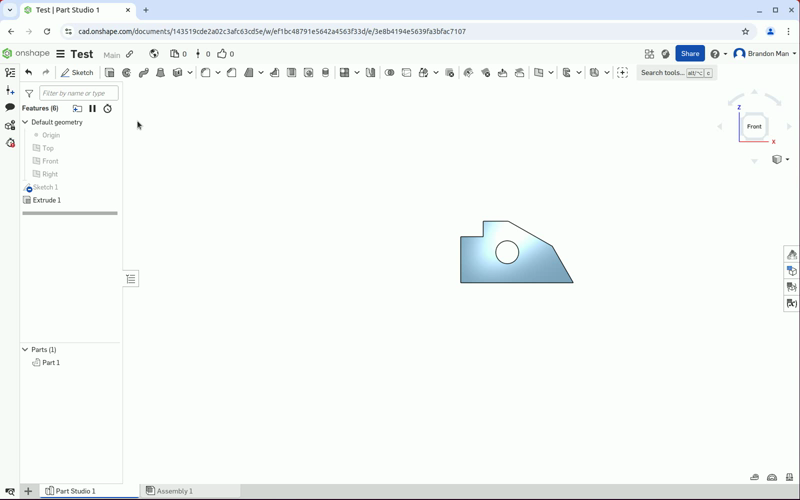
key(shift+h)
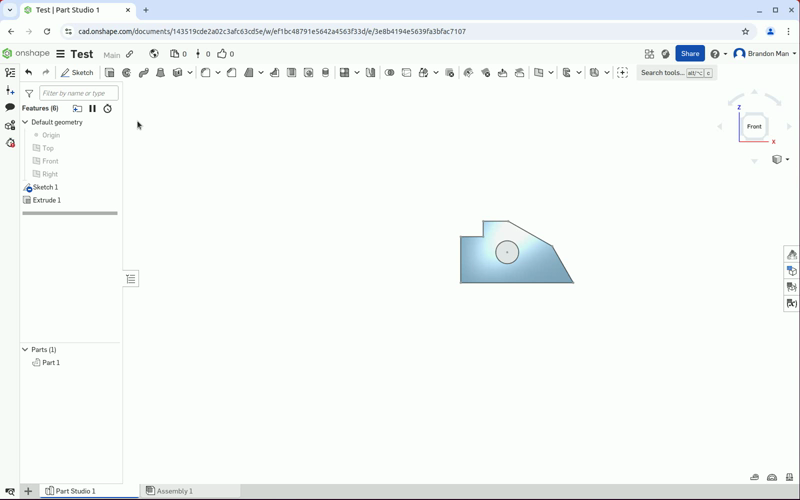
key(shift+h)
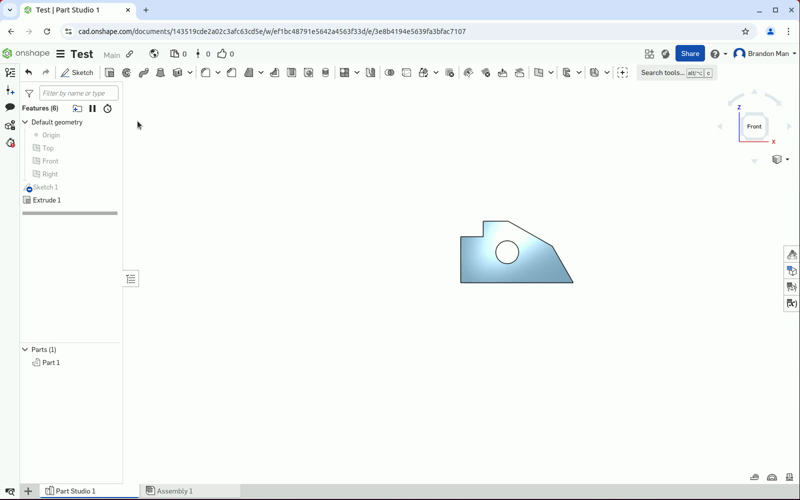
mouse_move(73, 189)
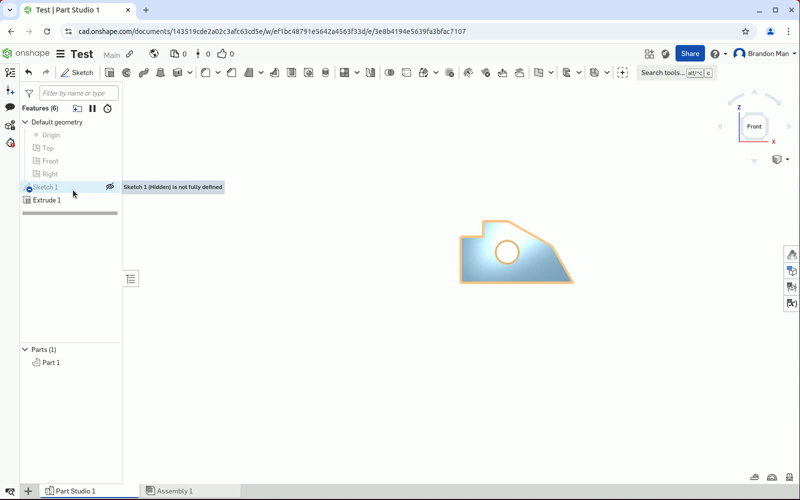
click(73, 189)
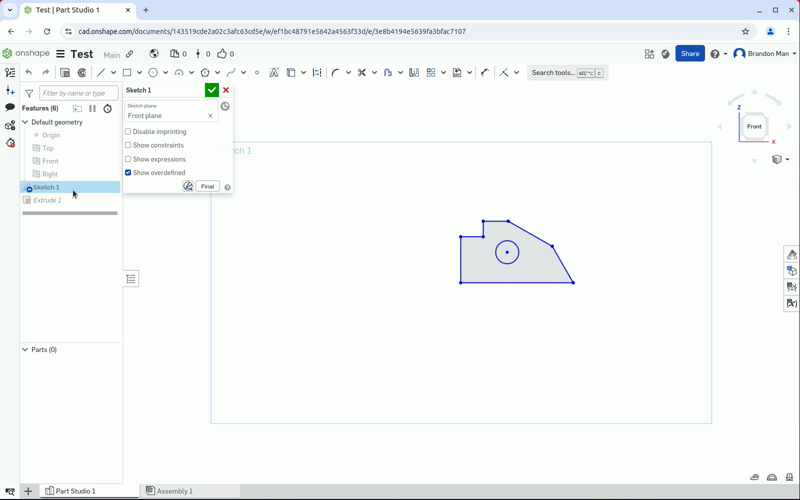
mouse_move(229, 92)
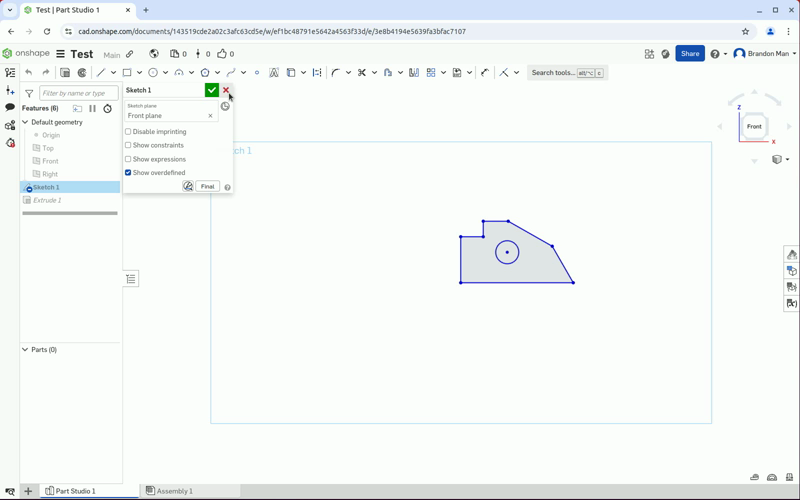
click(229, 92)
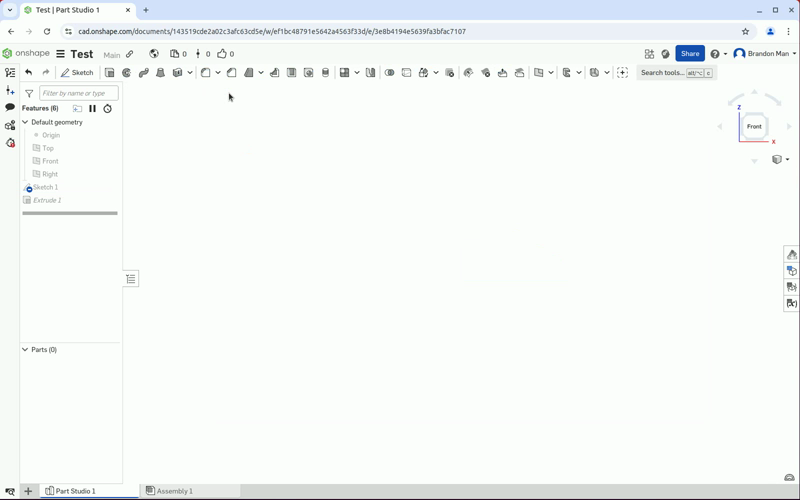
mouse_move(73, 352)
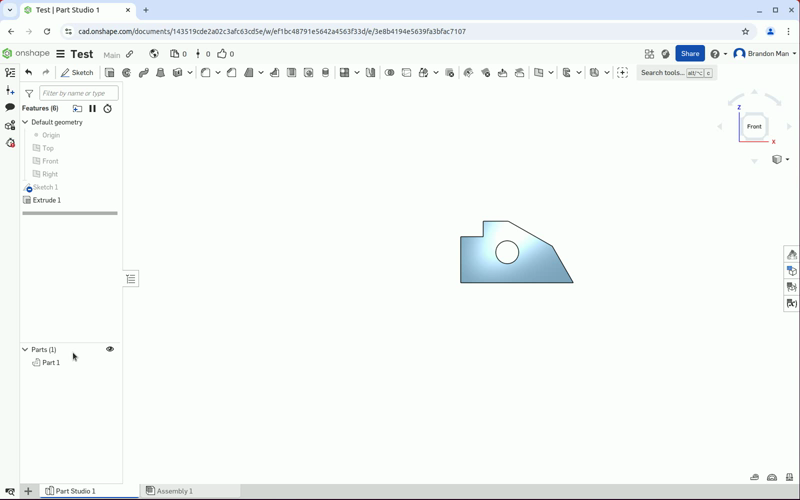
key(y)
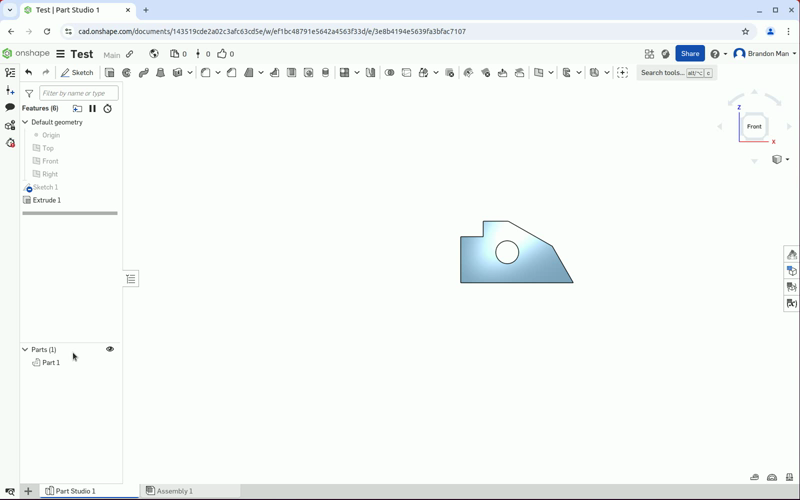
key(shift+p)
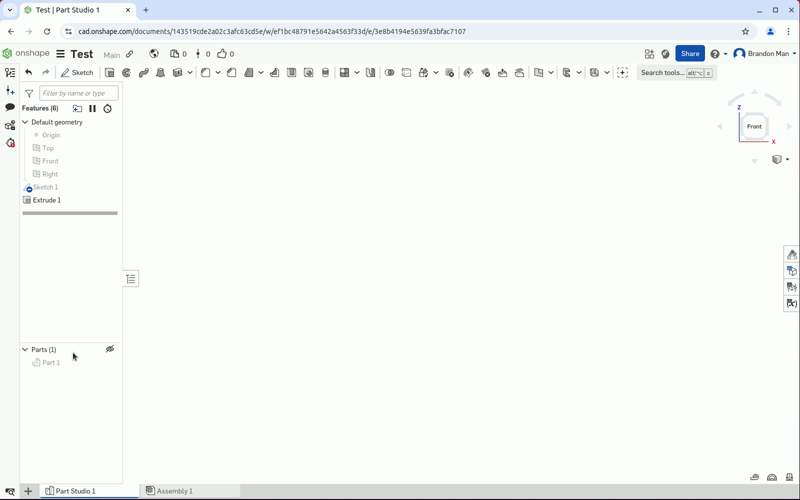
key(space)
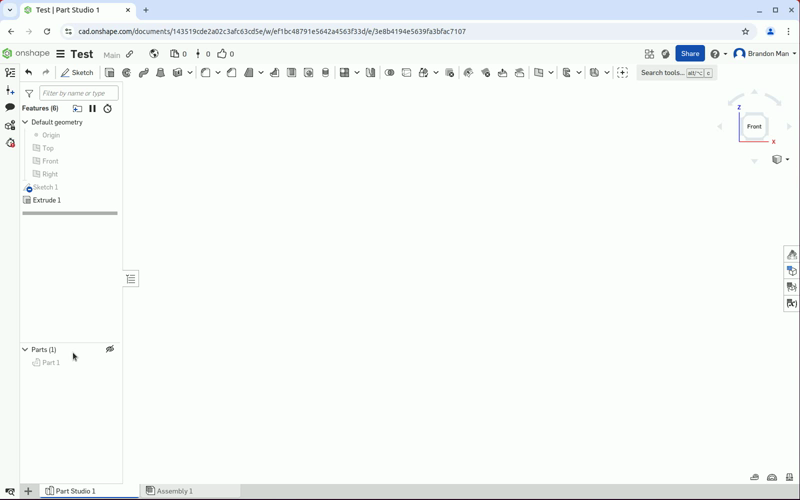
key_down(shift)
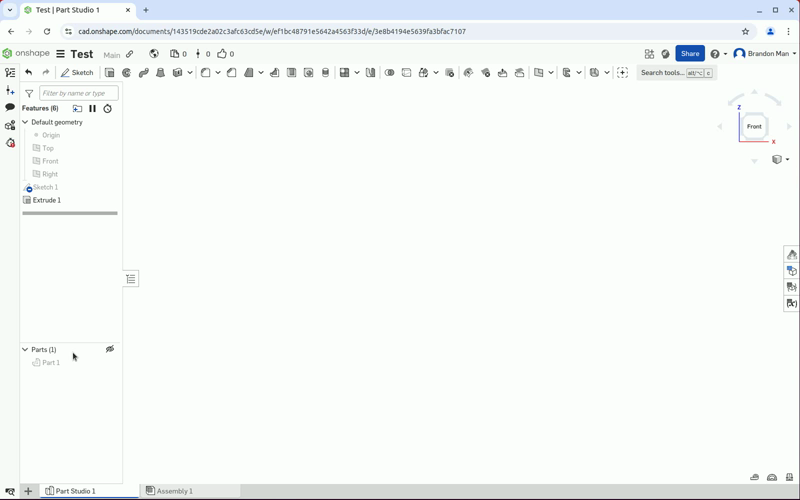
key(down)
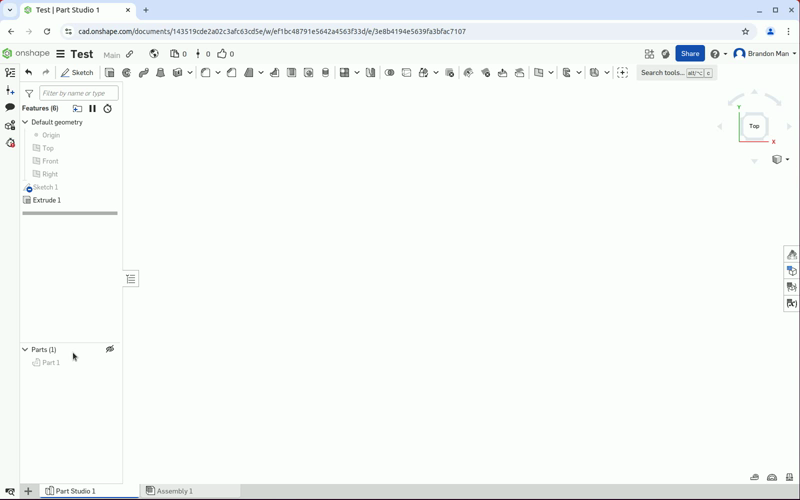
key_up(shift)
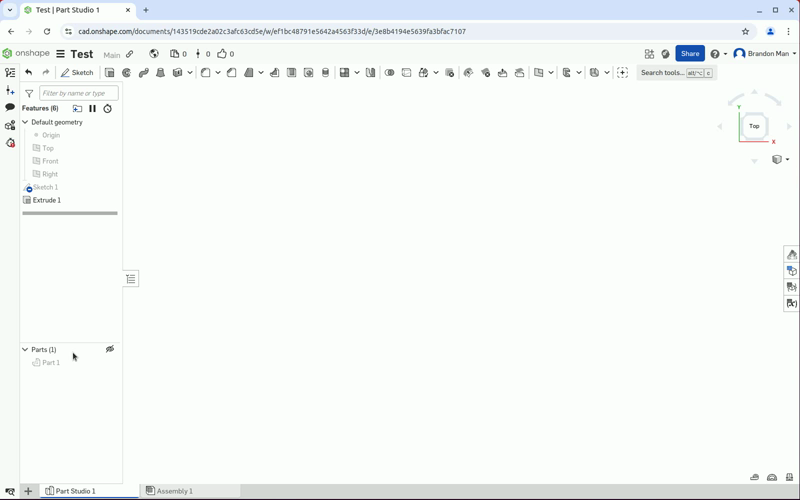
mouse_move(73, 352)
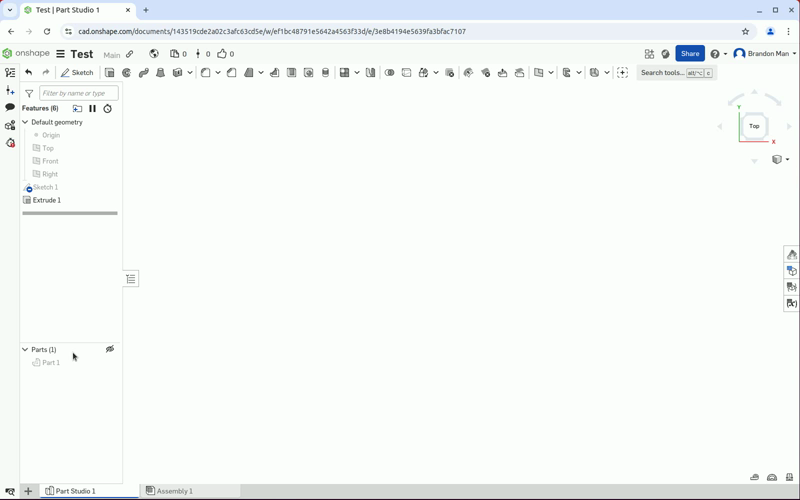
key(shift+y)
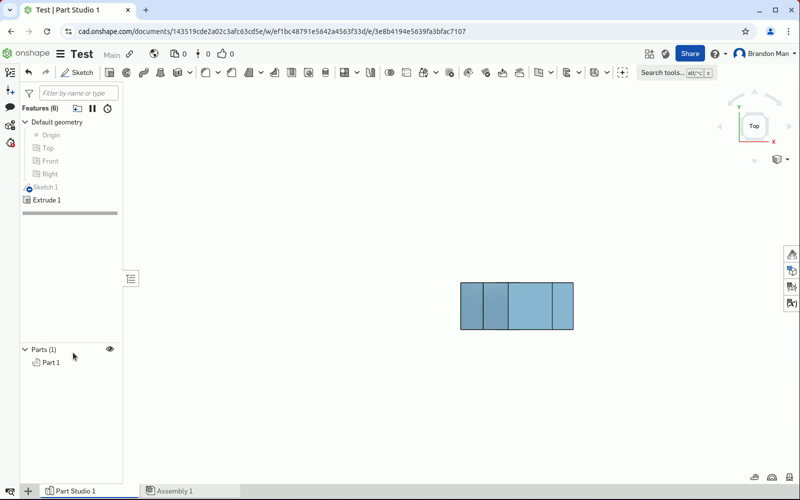
mouse_move(541, 75)
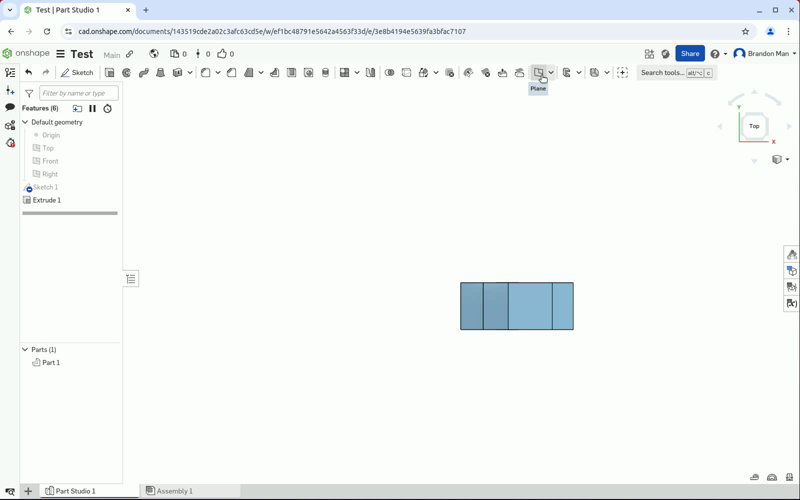
click(541, 75)
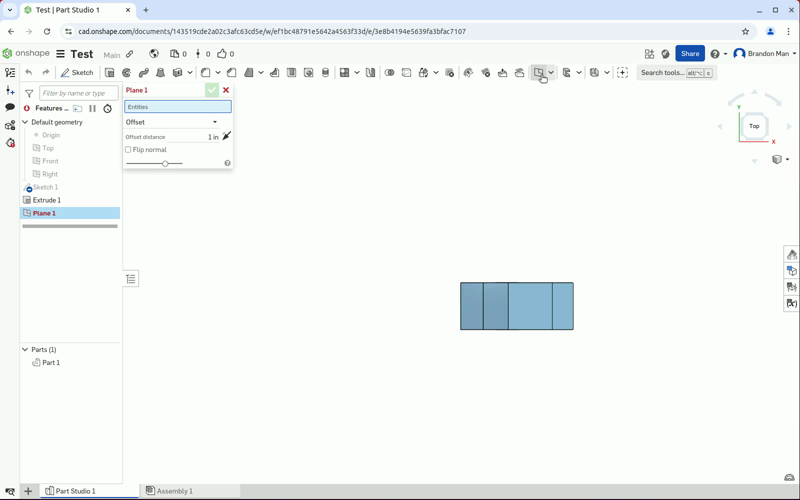
mouse_move(73, 150)
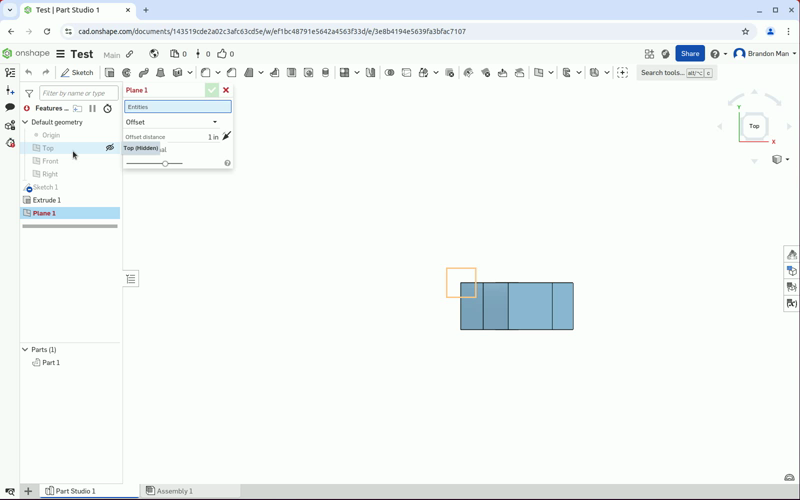
click(73, 150)
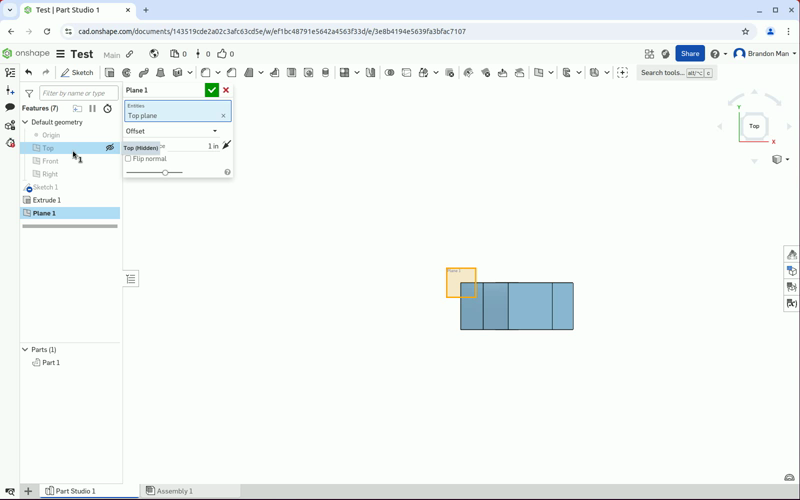
key(tab, 2)
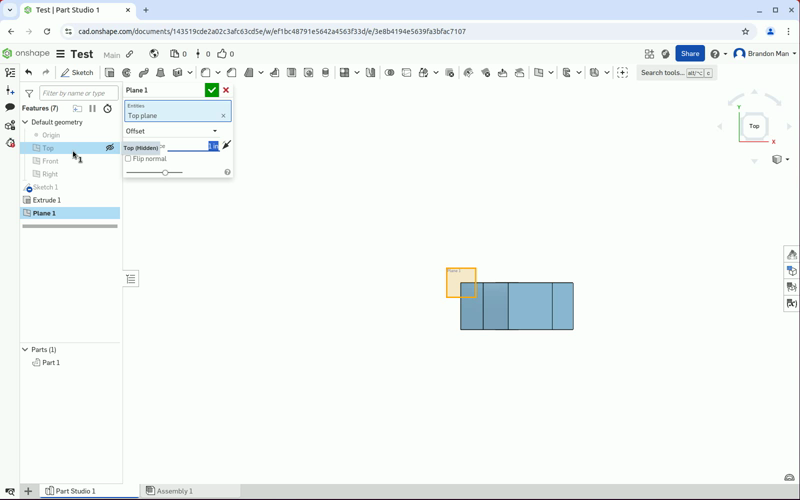
text(12.756)
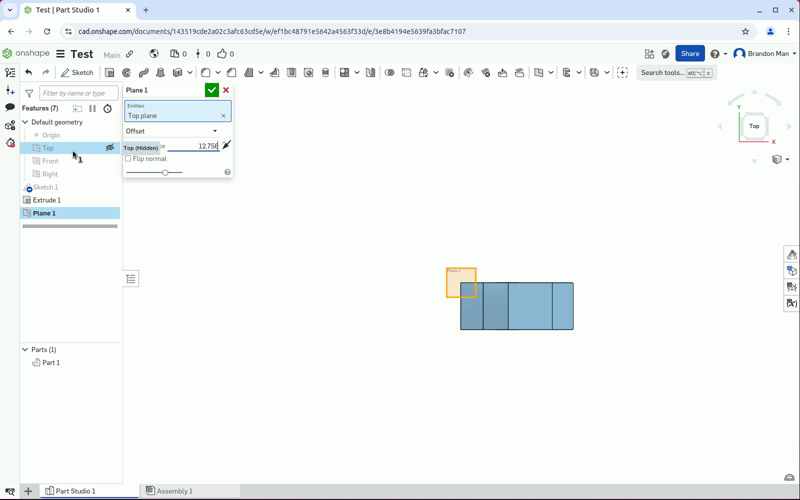
key(enter, 2)
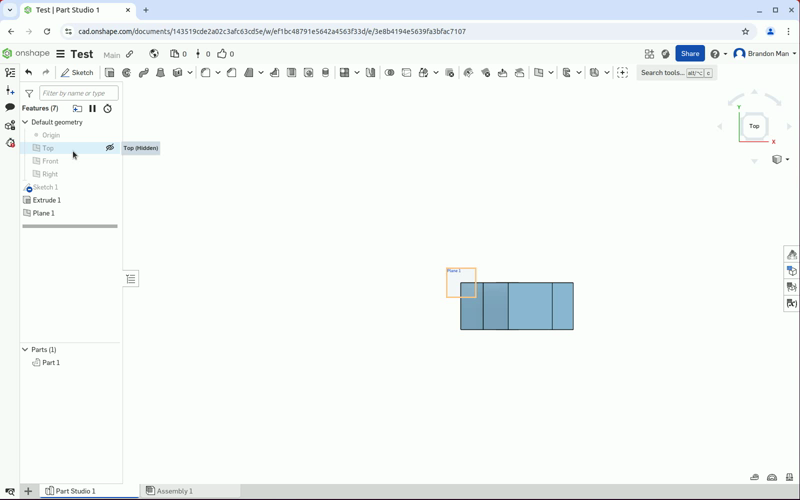
key(shift+s)
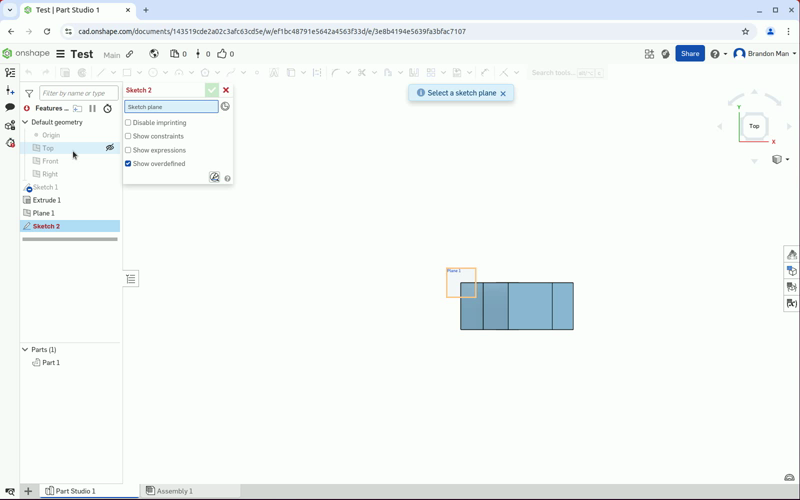
mouse_move(73, 215)
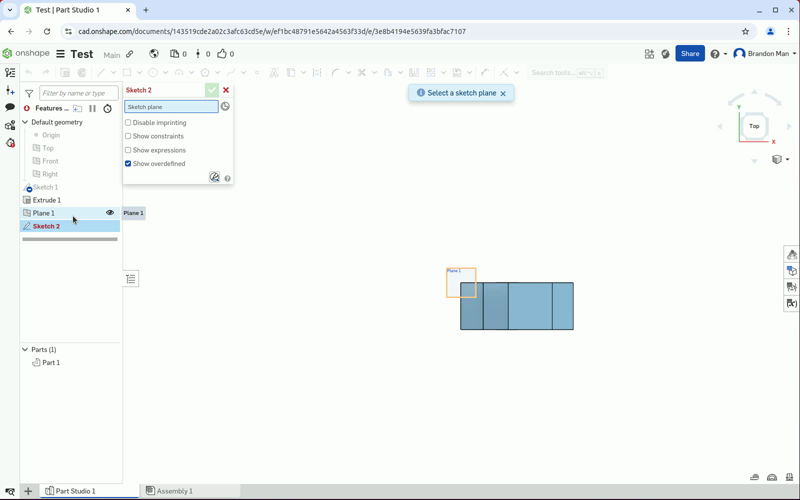
click(73, 215)
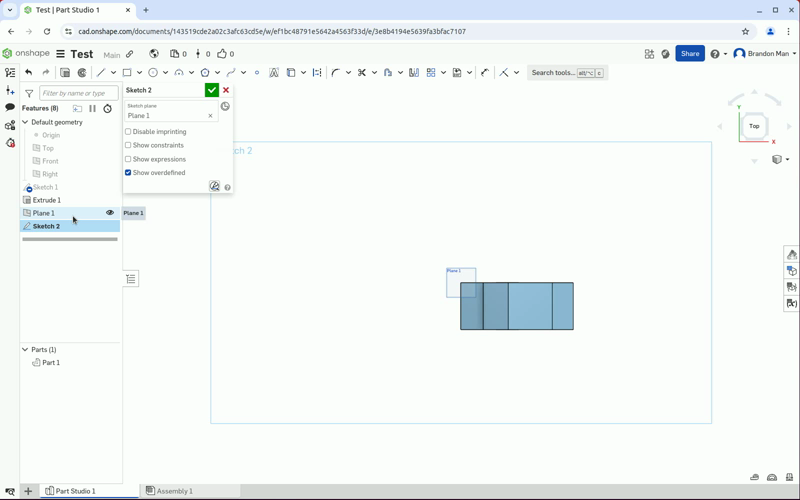
mouse_move(73, 352)
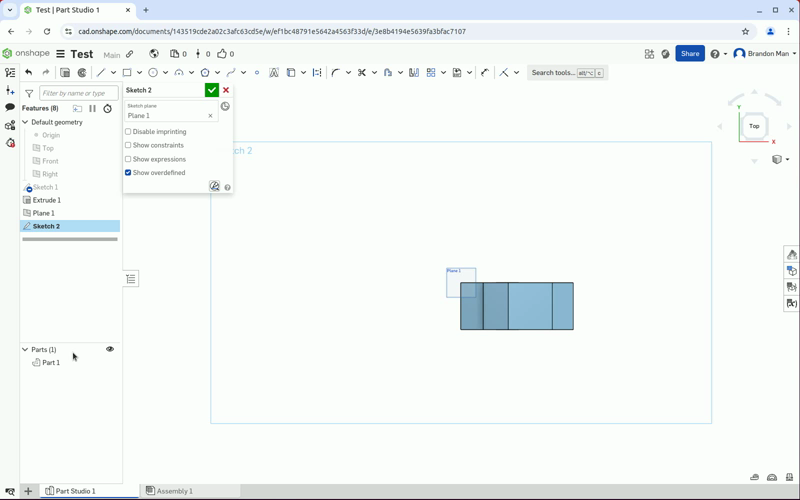
key(y)
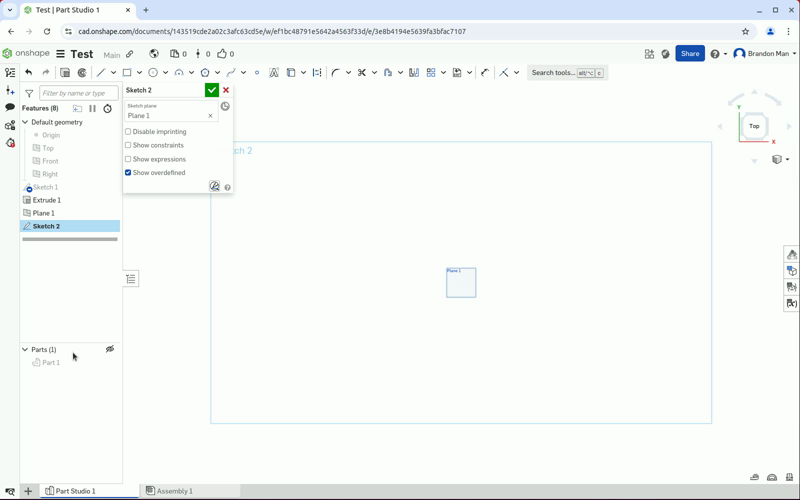
key(l)
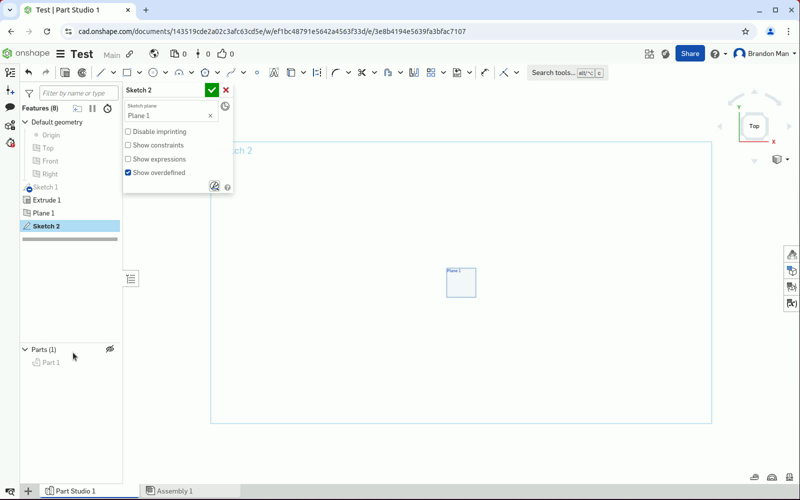
key_down(shift)
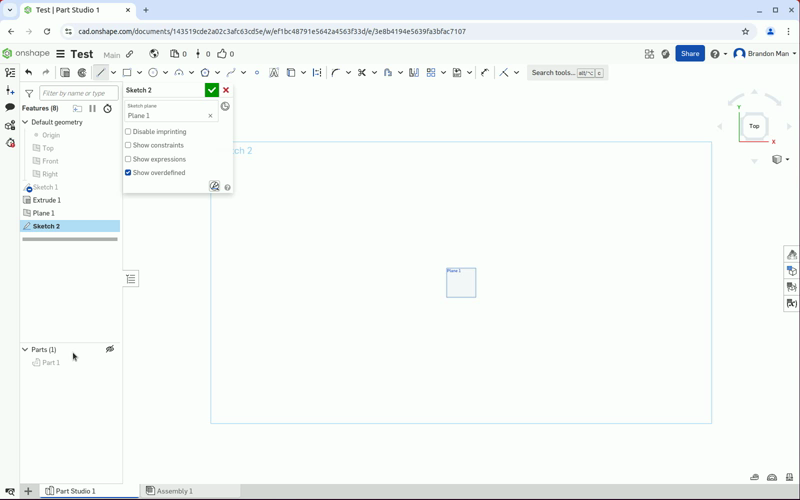
mouse_move(468, 321)
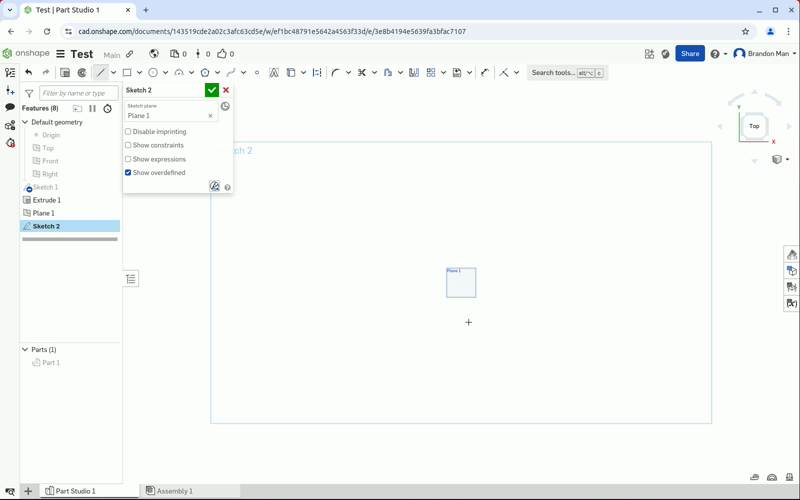
click(468, 321)
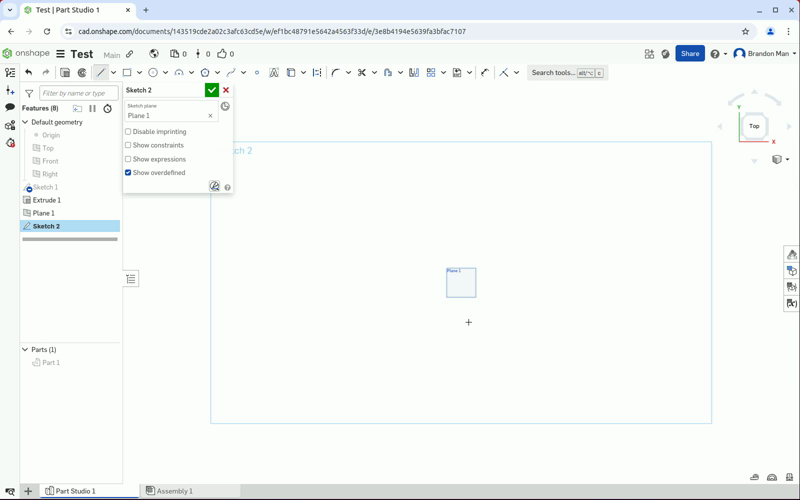
key_up(shift)
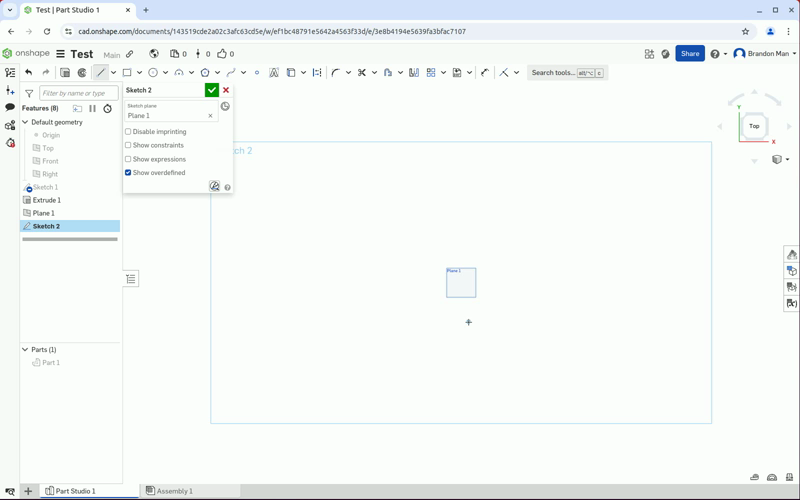
key_down(shift)
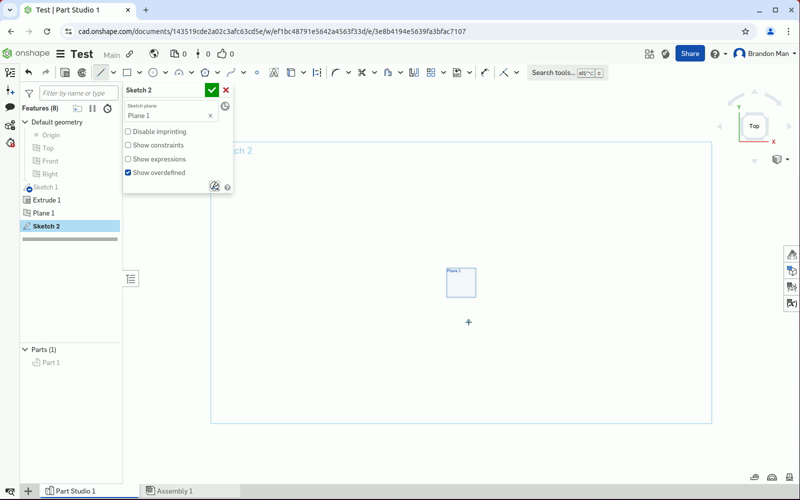
mouse_move(498, 321)
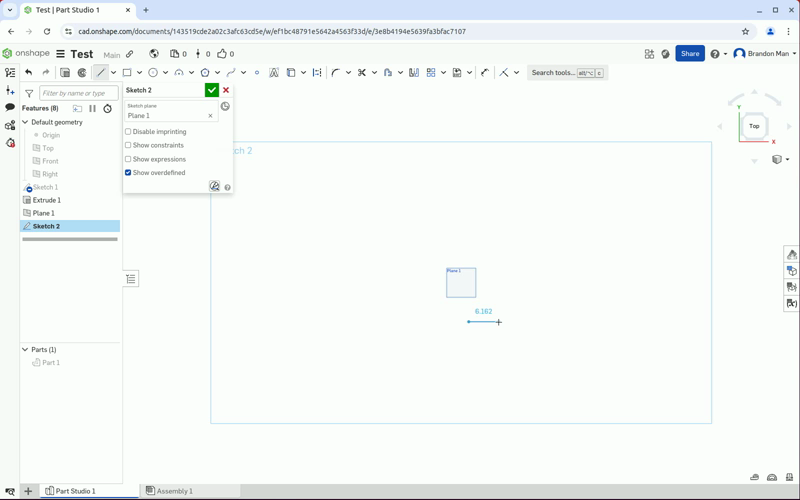
mouse_move(484, 321)
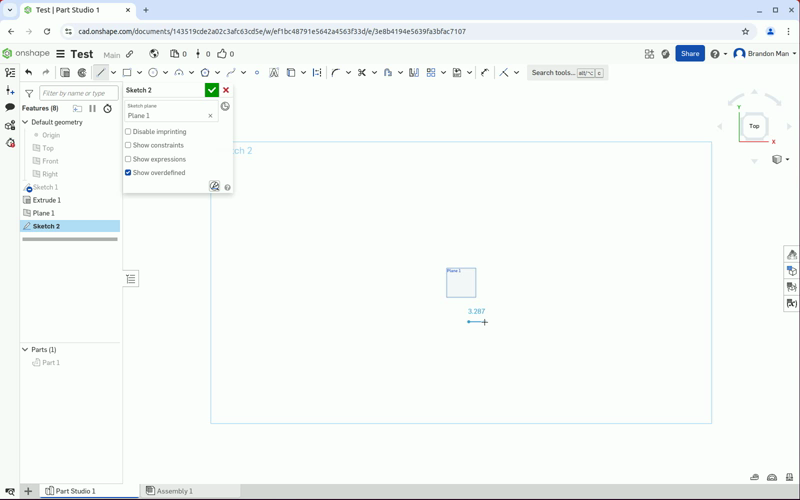
click(484, 321)
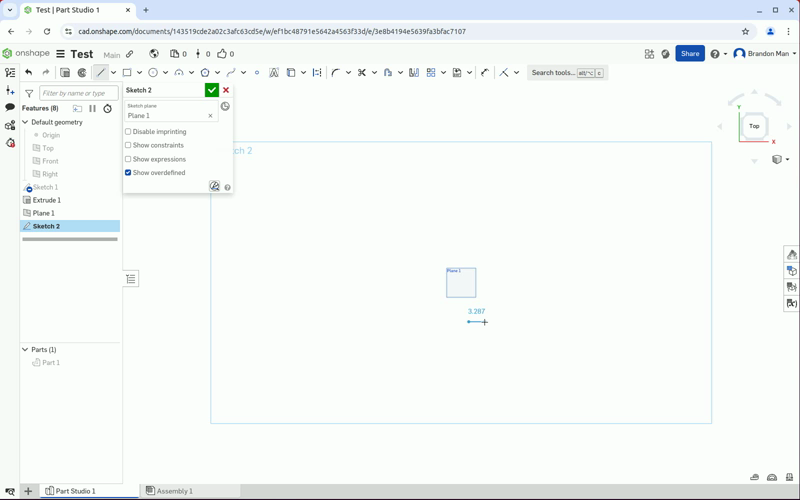
key_up(shift)
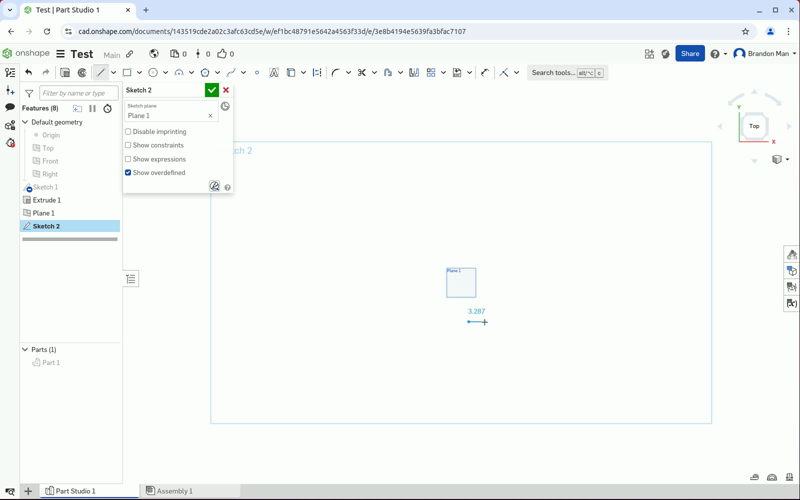
key_down(shift)
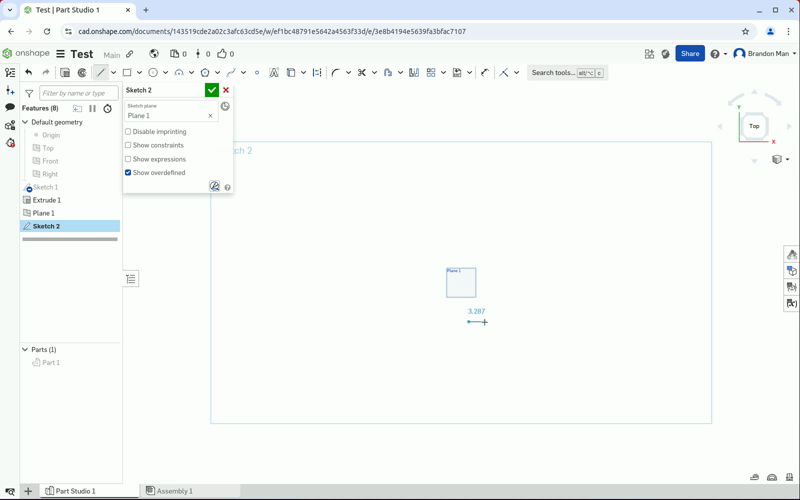
mouse_move(514, 321)
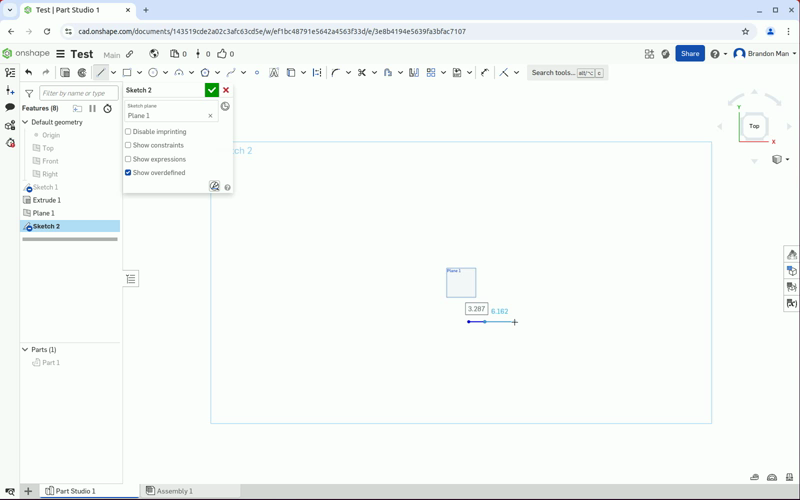
mouse_move(484, 289)
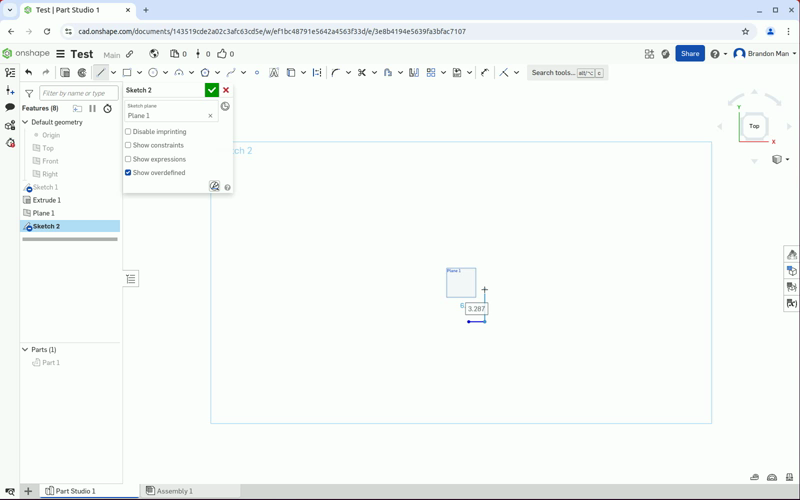
click(484, 289)
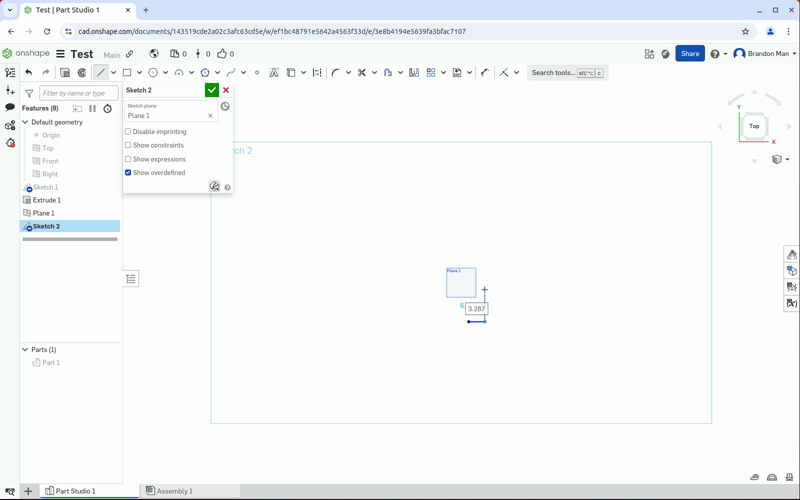
key_up(shift)
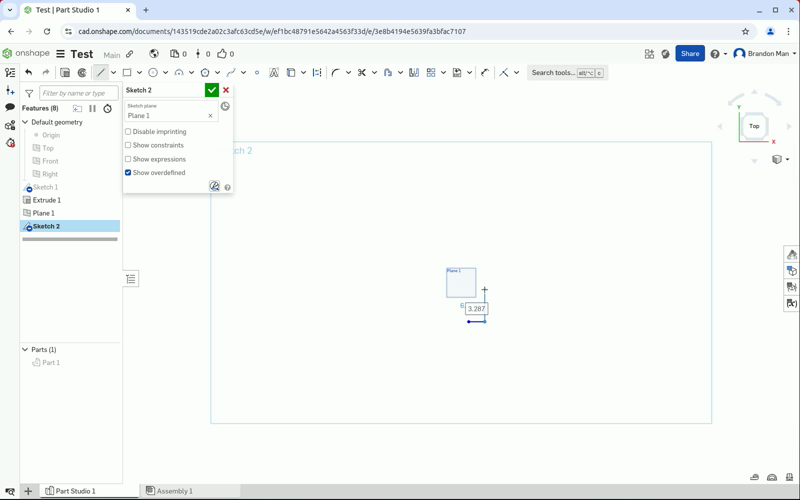
key_down(shift)
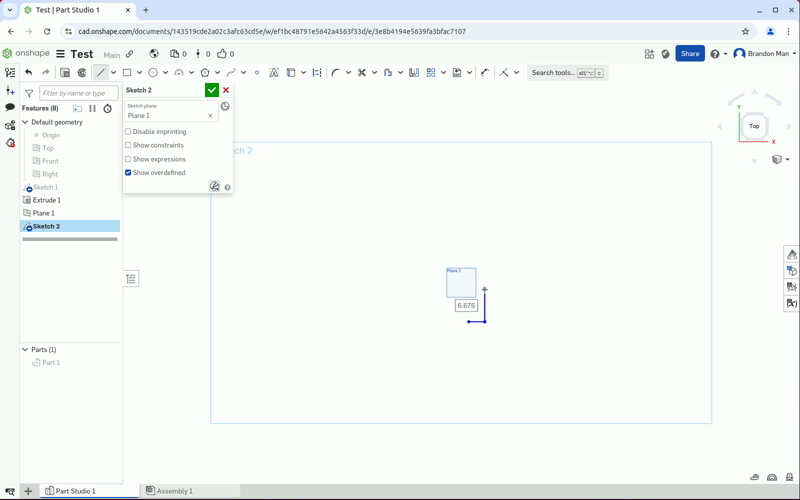
mouse_move(514, 289)
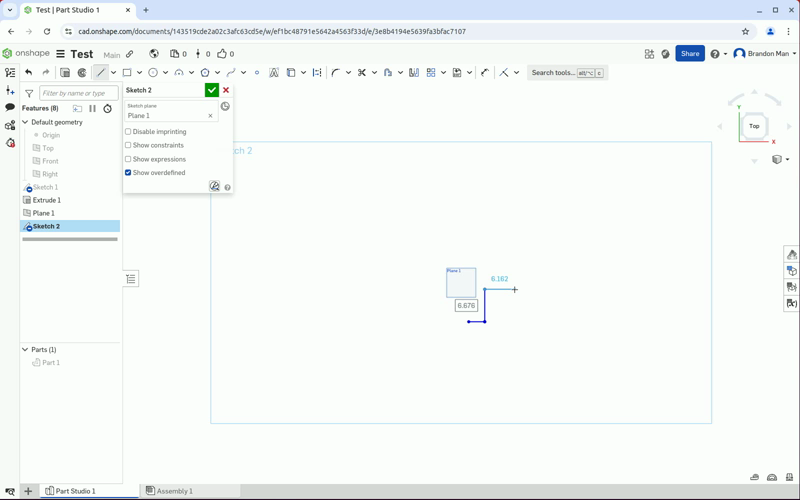
mouse_move(468, 289)
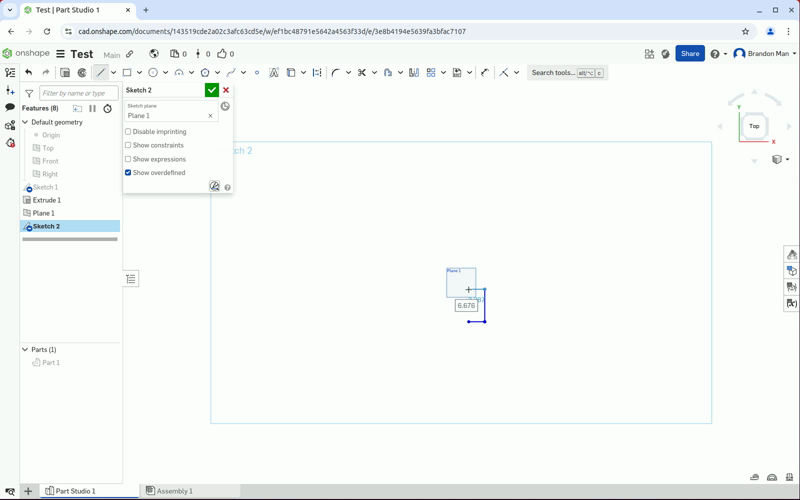
click(468, 289)
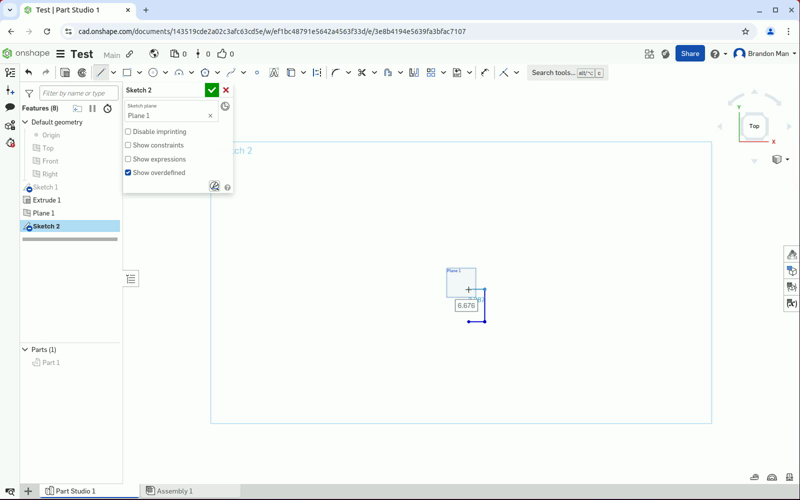
key_up(shift)
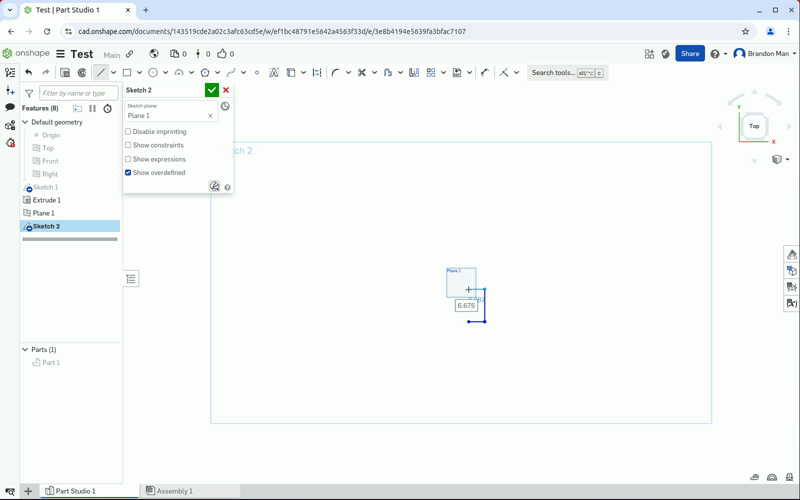
mouse_move(498, 289)
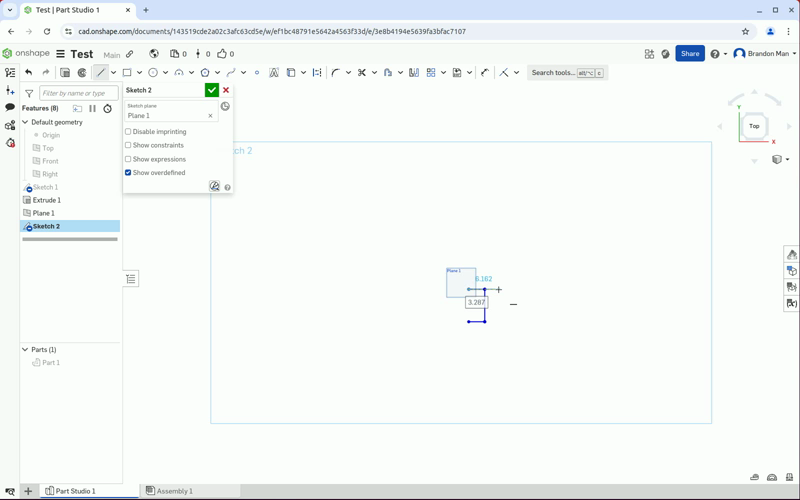
key_down(shift)
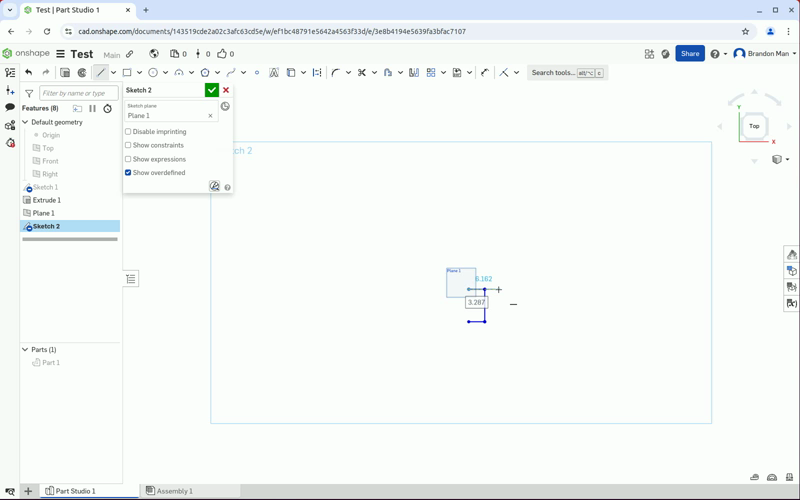
mouse_move(468, 321)
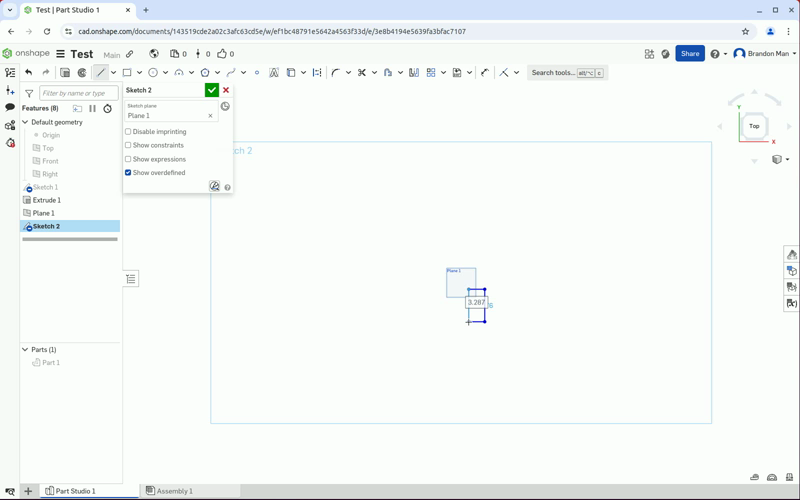
key_up(shift)
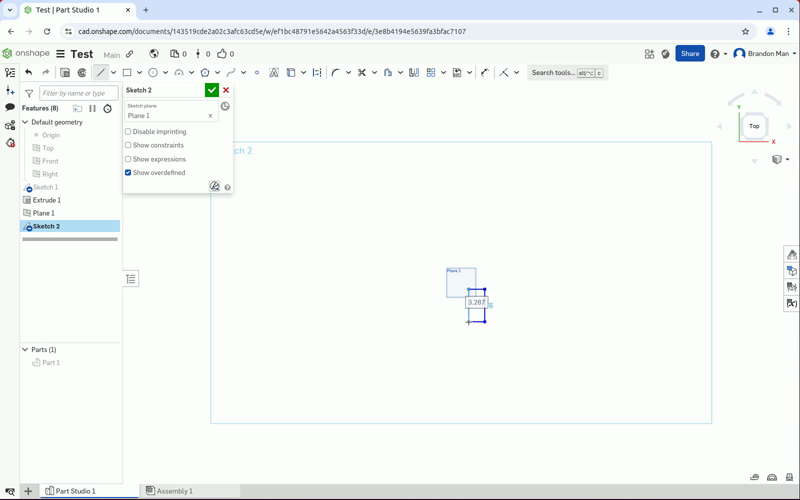
click(468, 321)
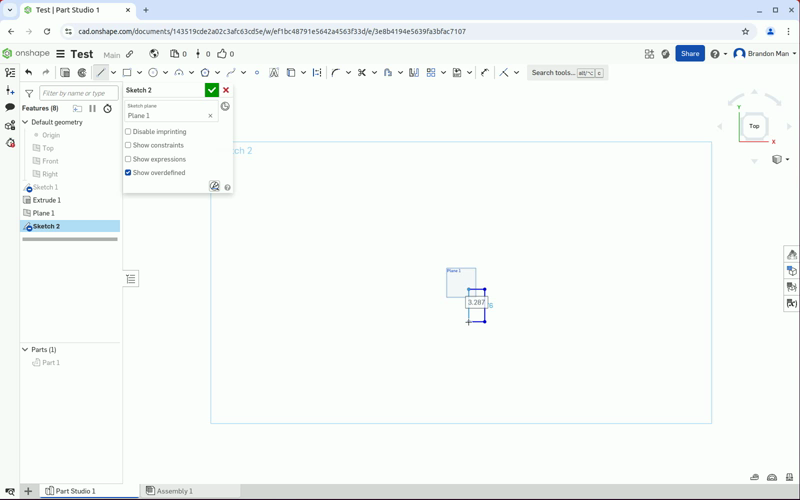
key(esc)
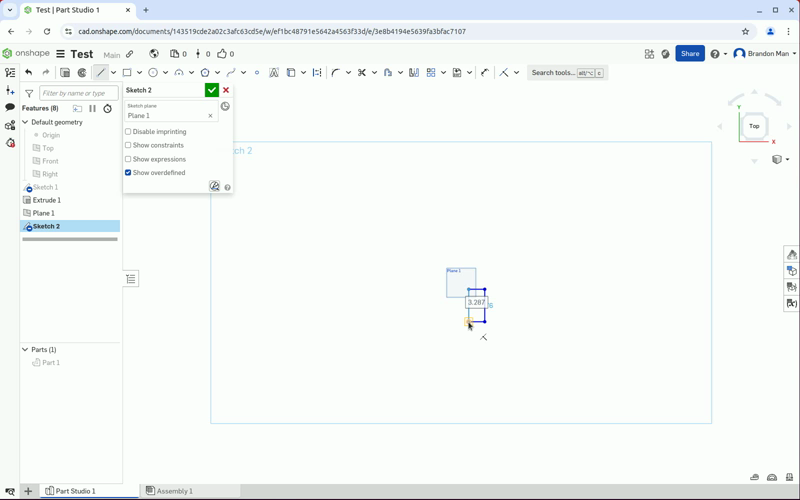
mouse_move(480, 304)
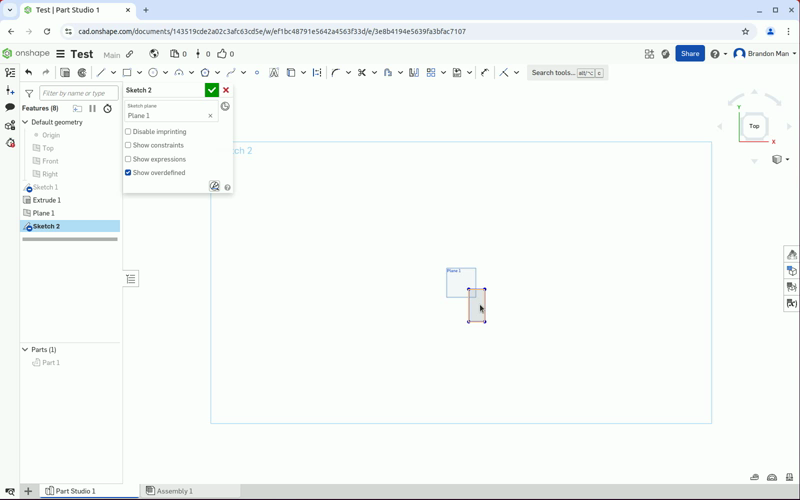
scroll(6)
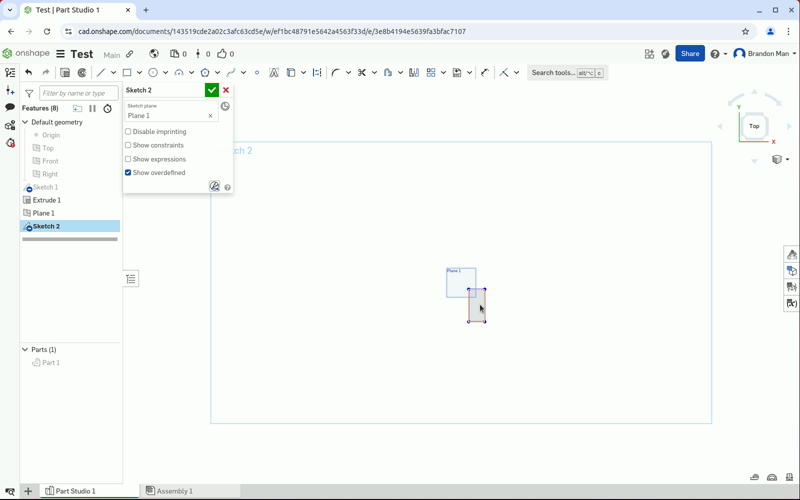
scroll(6)
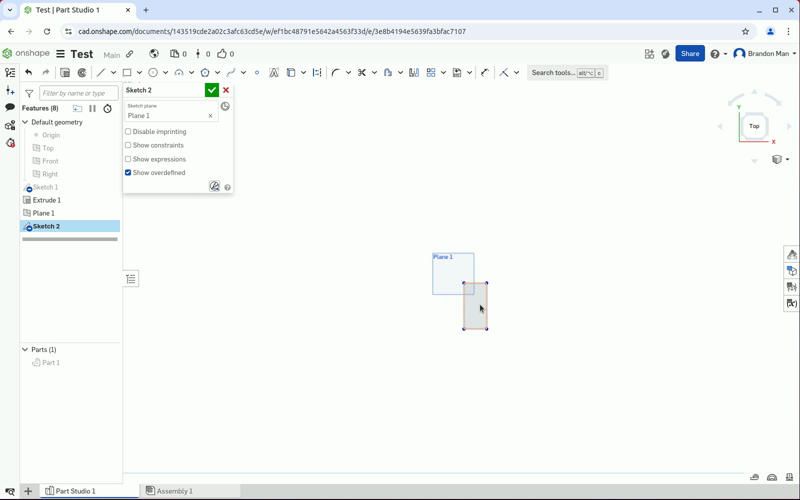
scroll(6)
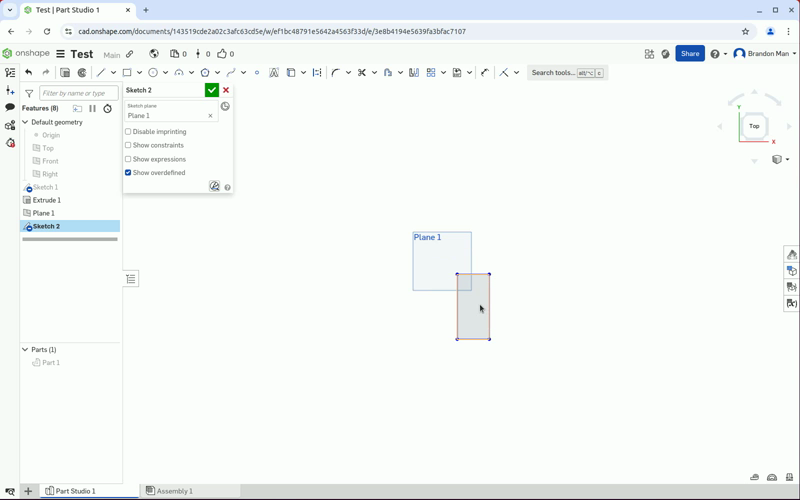
scroll(6)
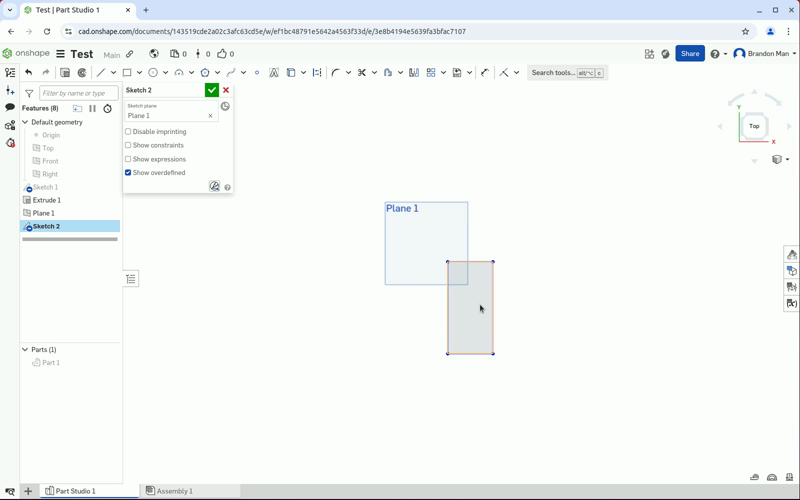
scroll(6)
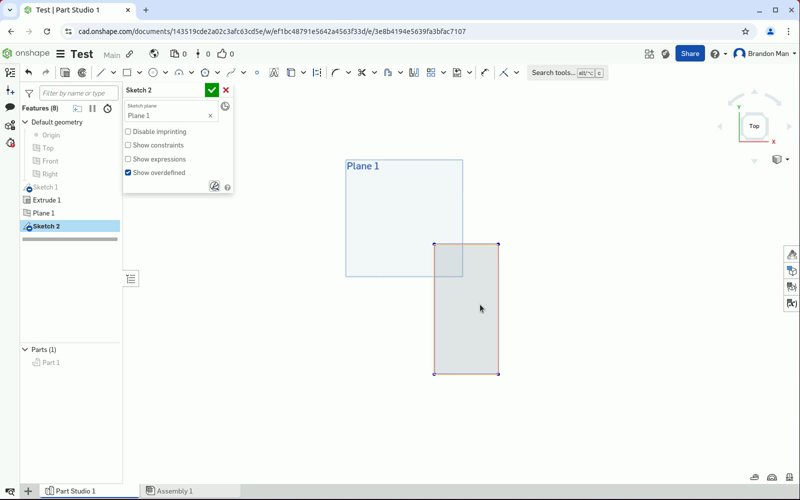
scroll(6)
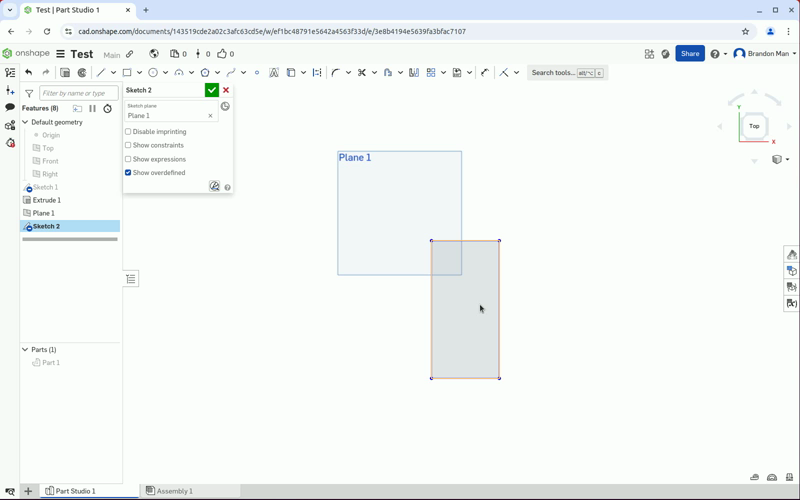
scroll(6)
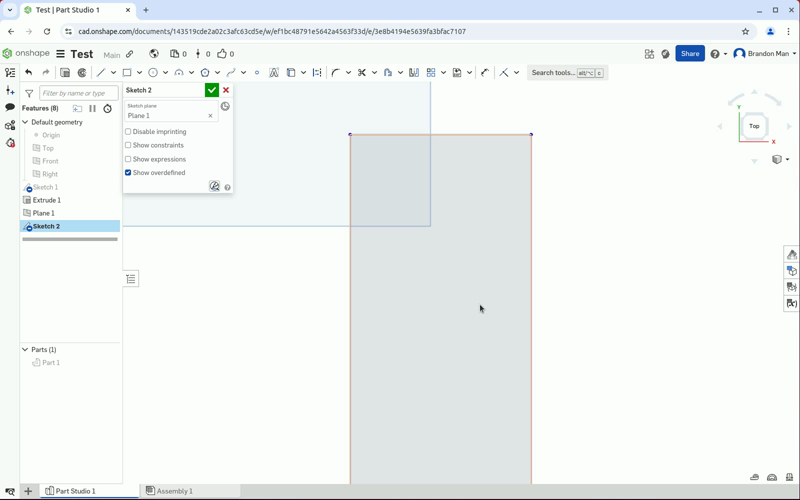
click(480, 304)
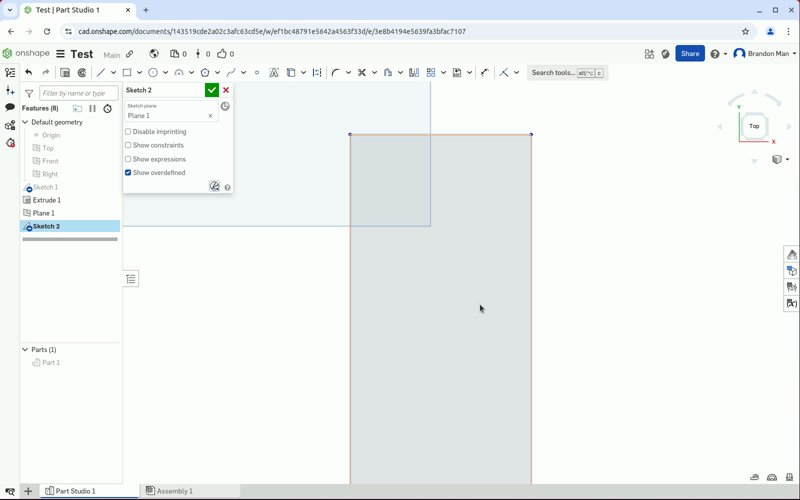
scroll(-6)
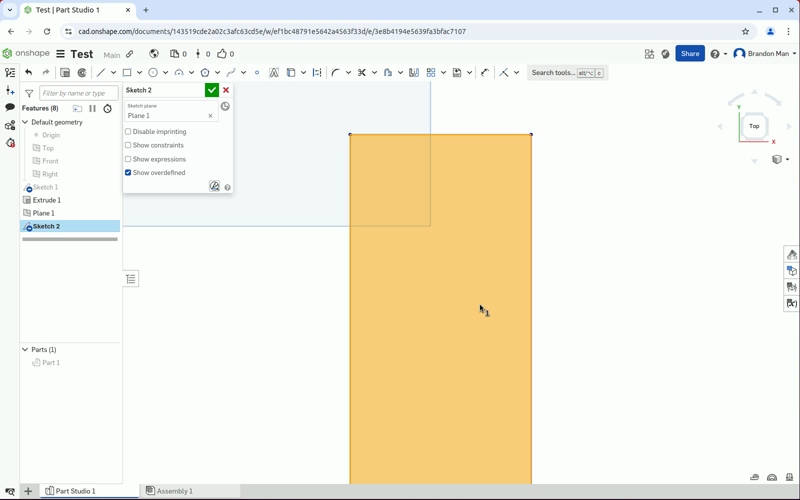
scroll(-6)
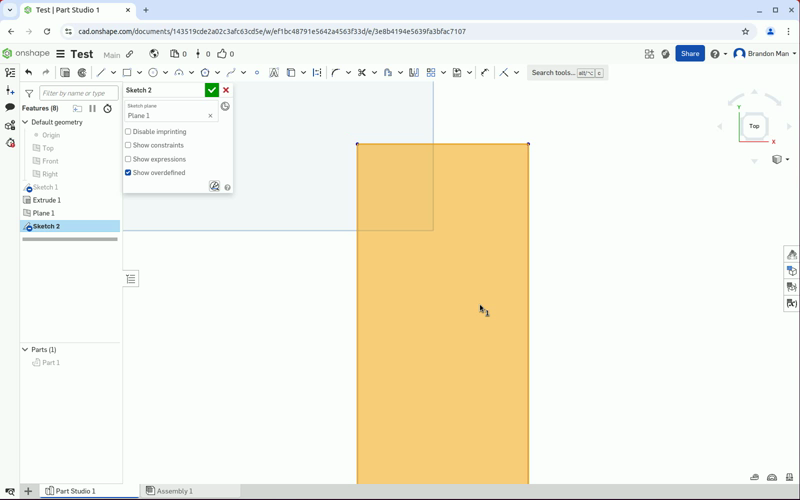
scroll(-6)
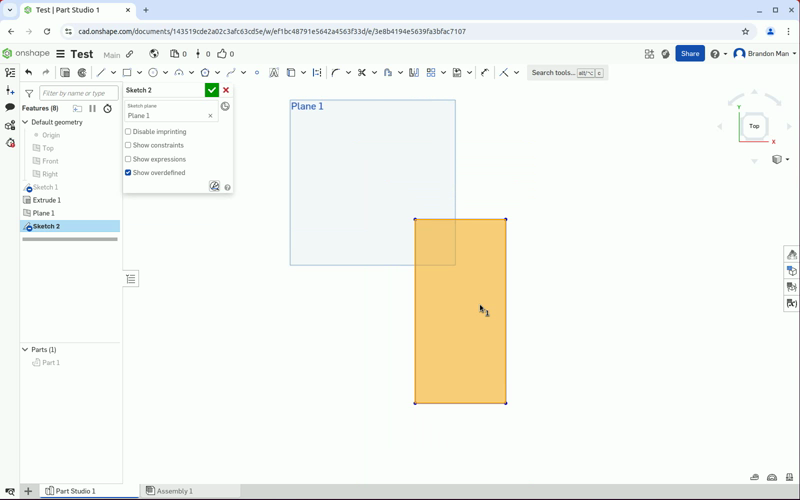
scroll(-6)
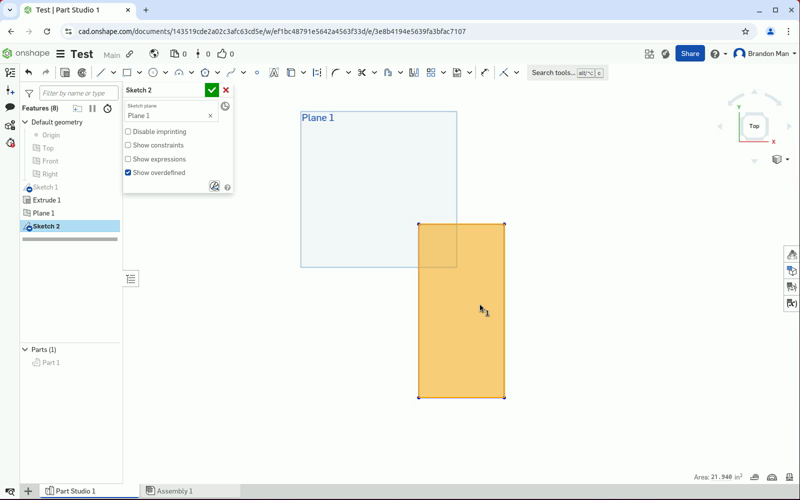
scroll(-6)
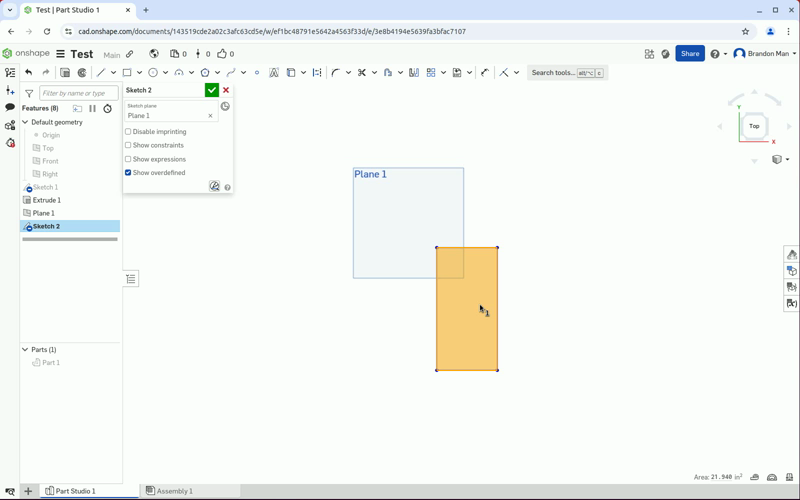
scroll(-6)
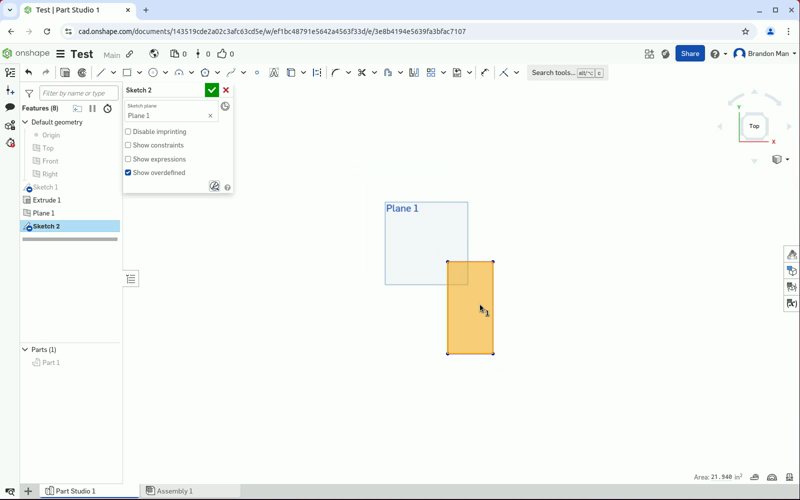
scroll(-6)
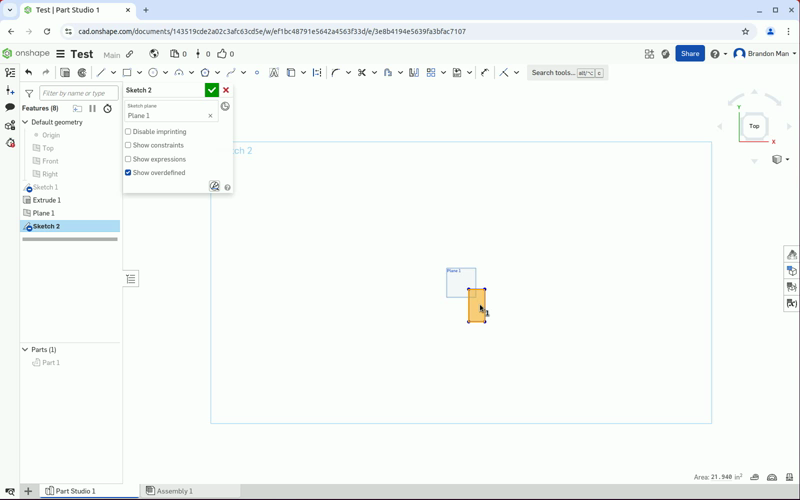
mouse_move(73, 352)
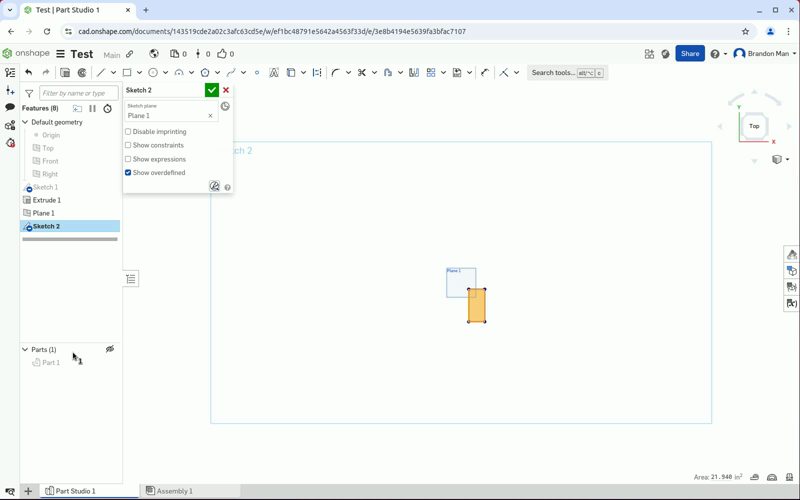
key(shift+y)
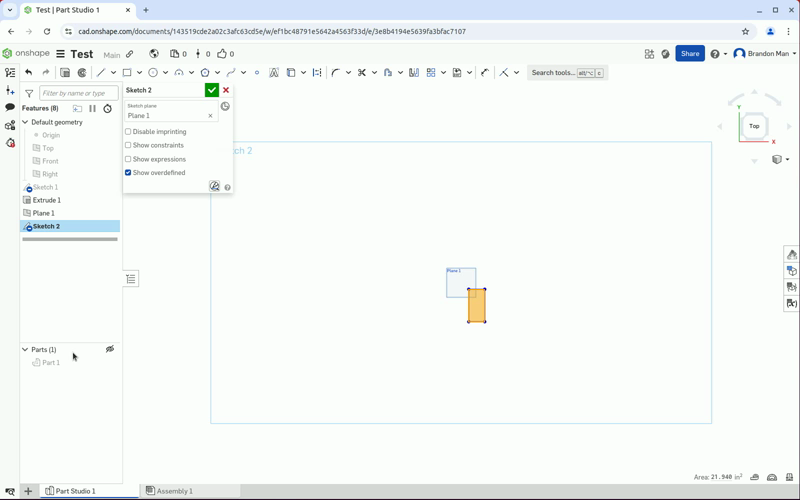
key(shift+e)
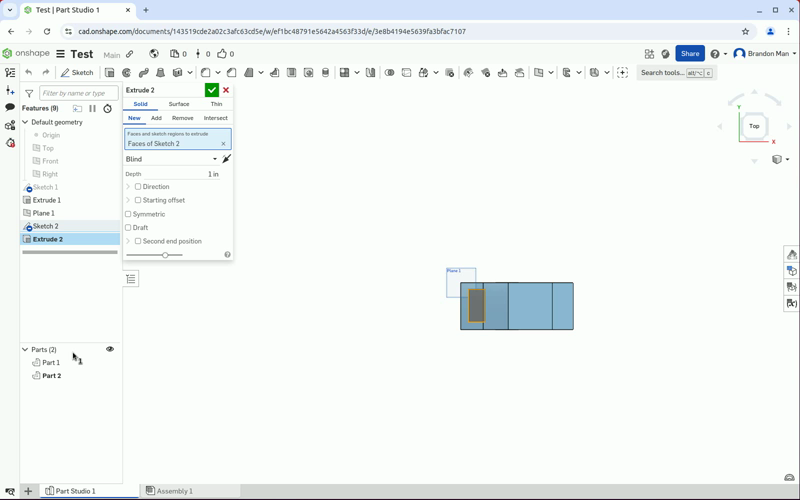
mouse_move(143, 106)
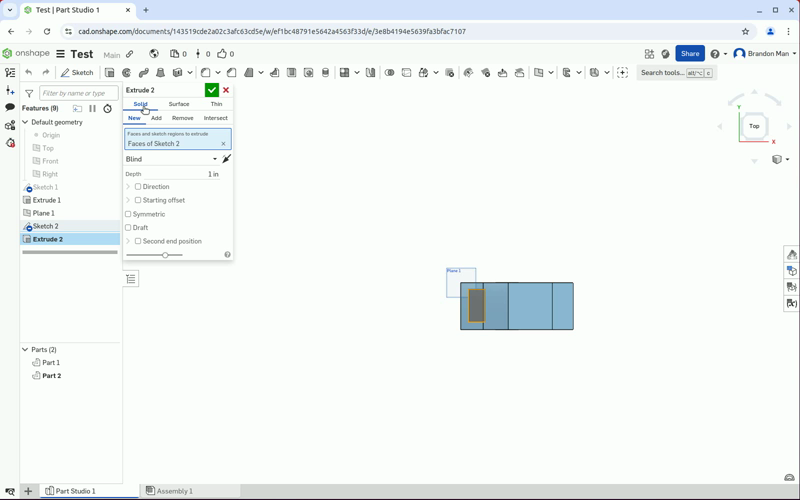
click(143, 106)
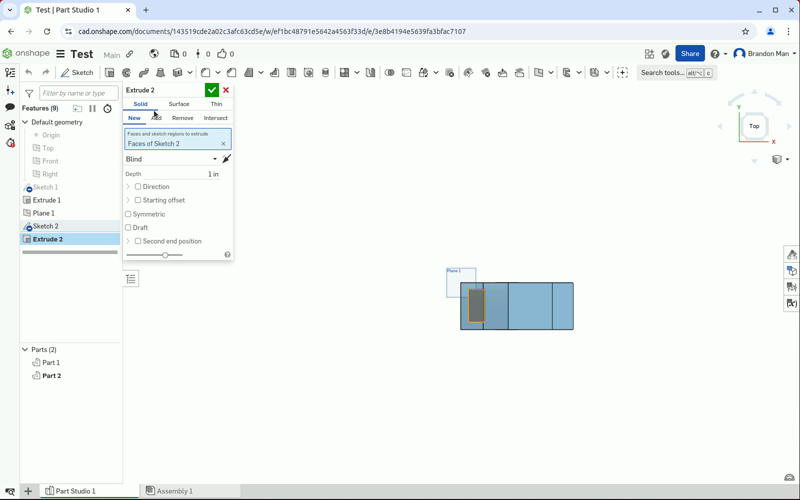
mouse_move(186, 120)
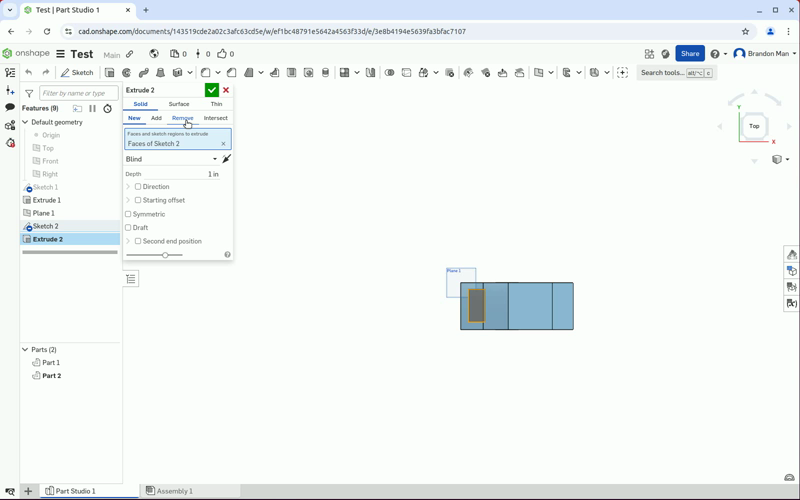
click(186, 120)
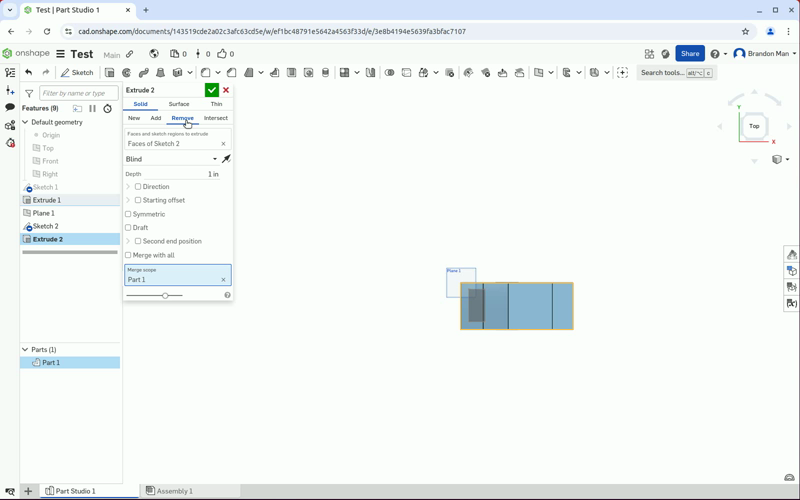
key(tab, 4)
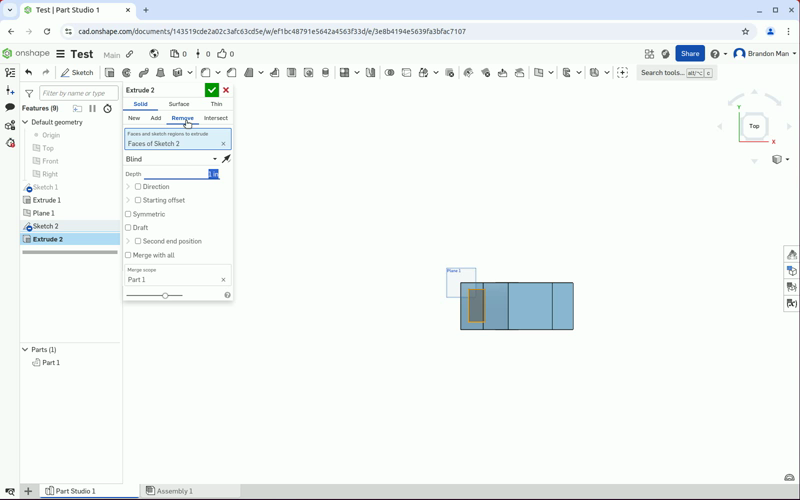
text(11.073)
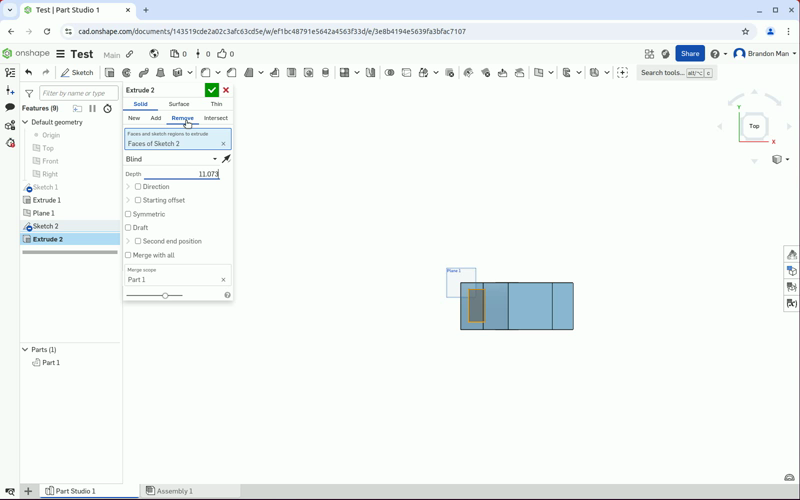
key(tab, 6)
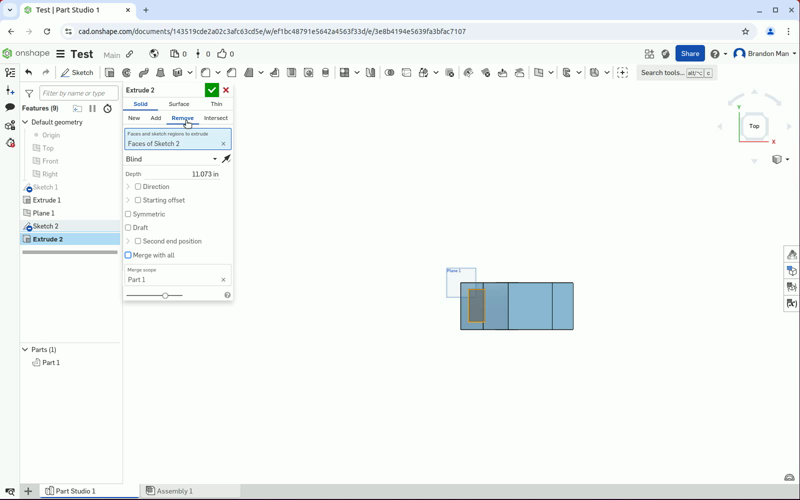
key(space)
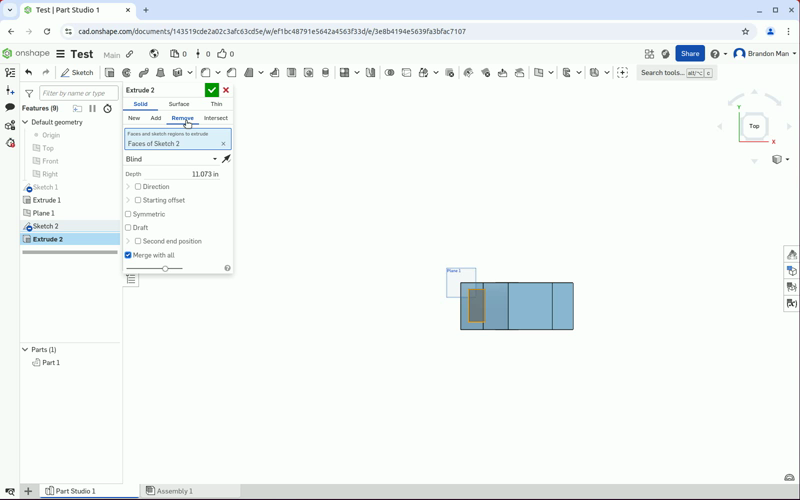
key(enter)
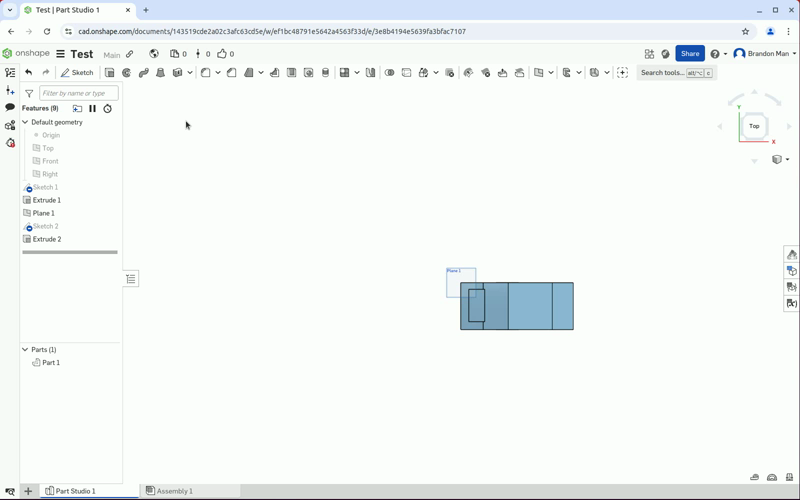
key(shift+h)
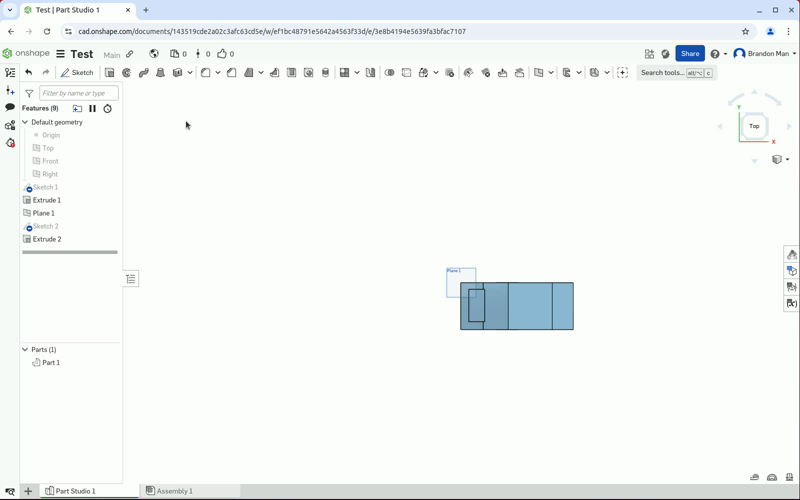
key(shift+h)
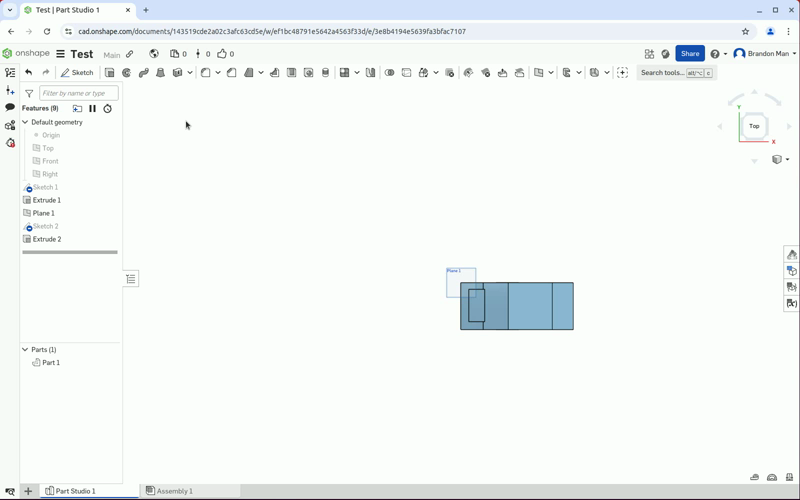
mouse_move(73, 189)
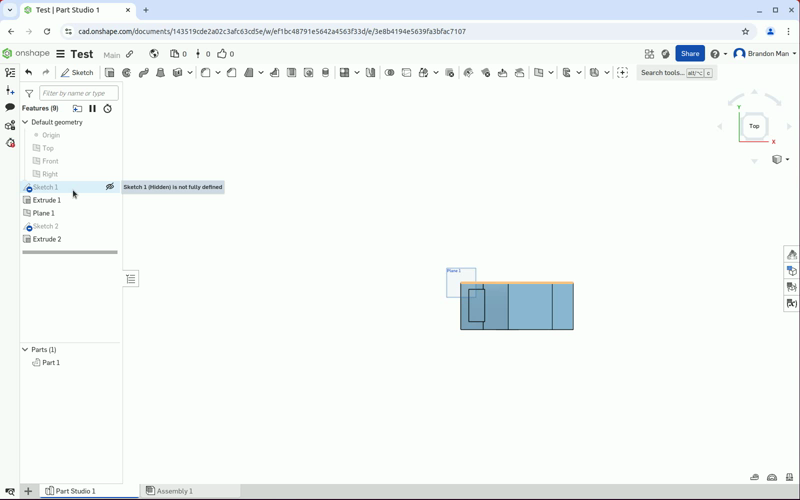
click(73, 189)
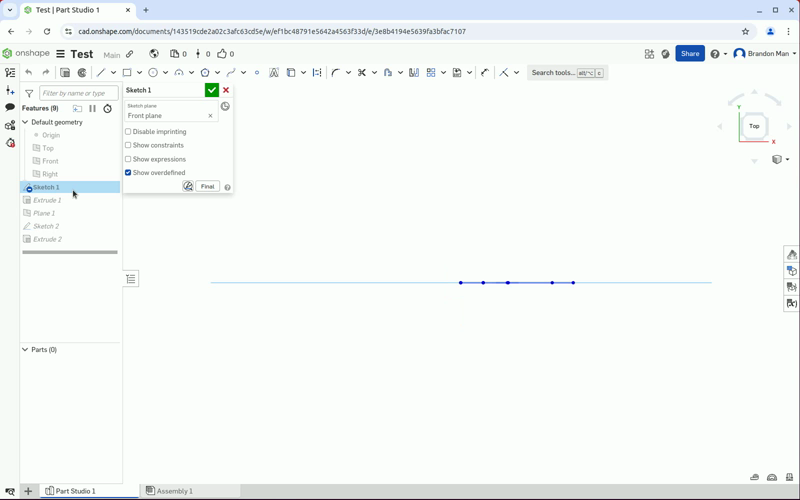
mouse_move(229, 92)
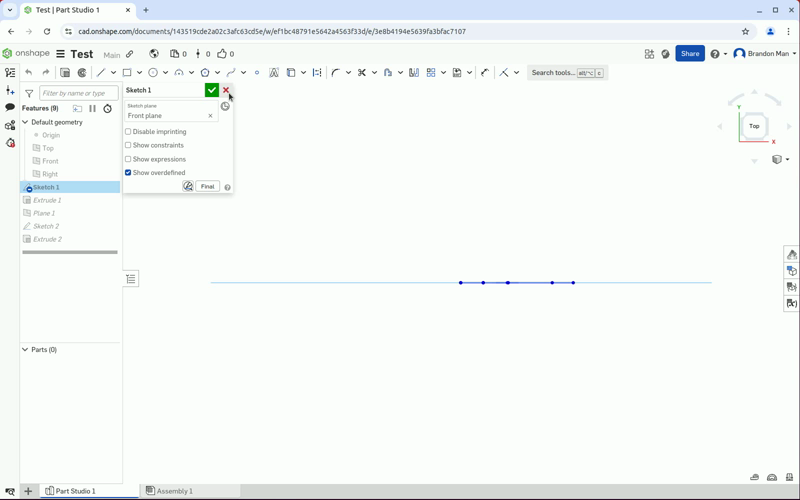
click(229, 92)
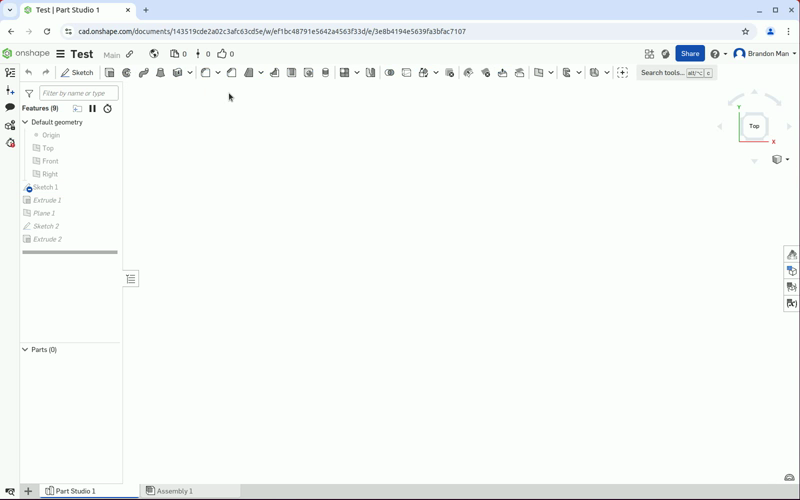
key(shift+s)
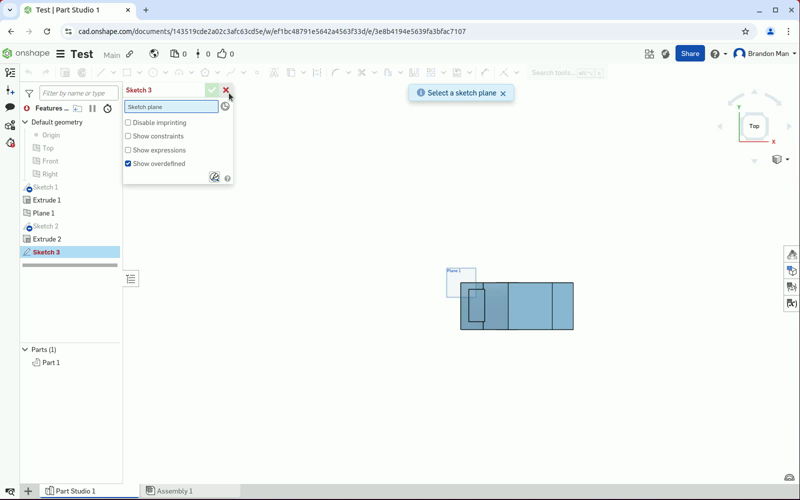
mouse_move(73, 215)
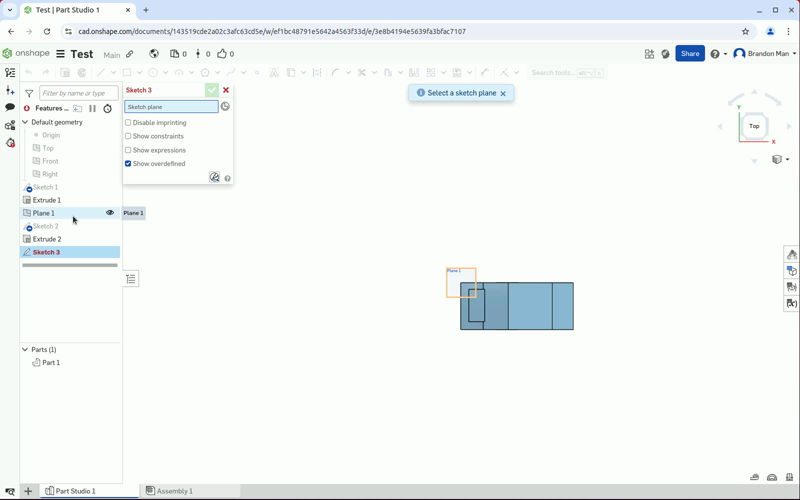
click(73, 215)
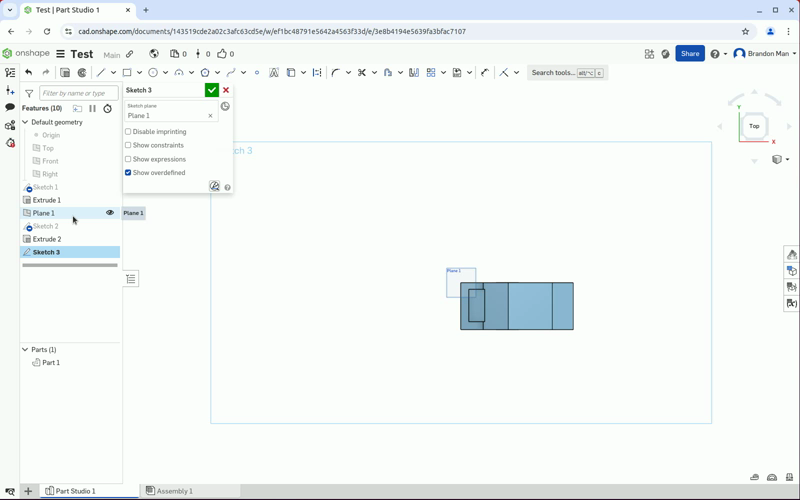
mouse_move(73, 352)
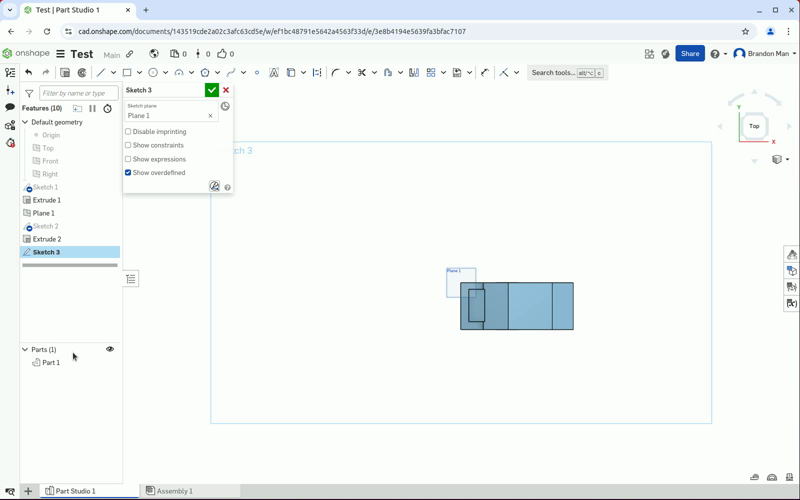
key(y)
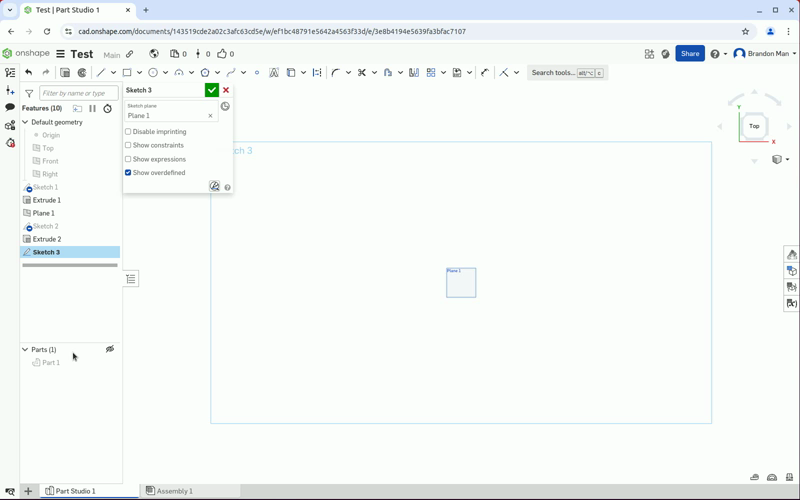
key(l)
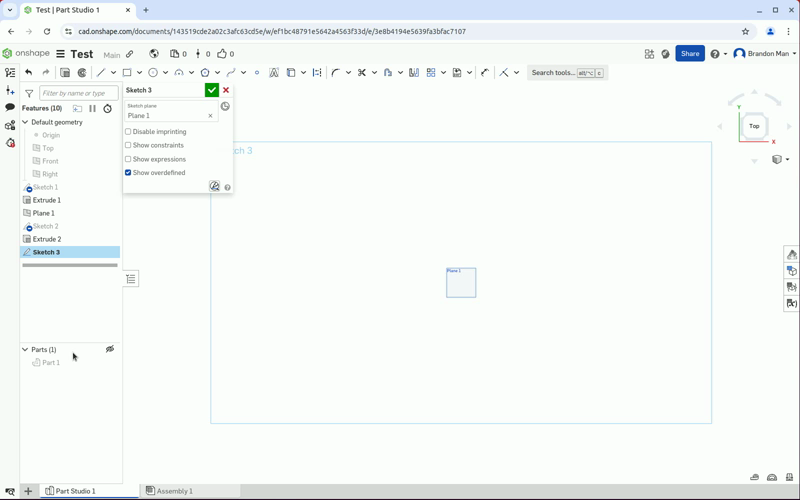
key_down(shift)
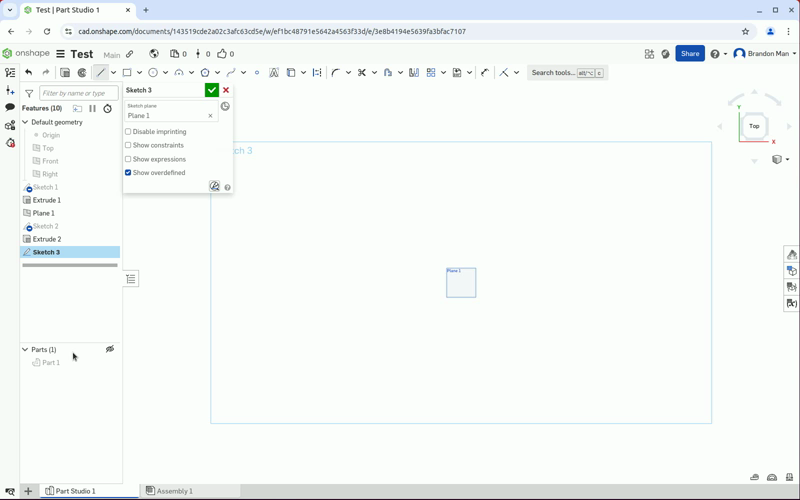
mouse_move(483, 321)
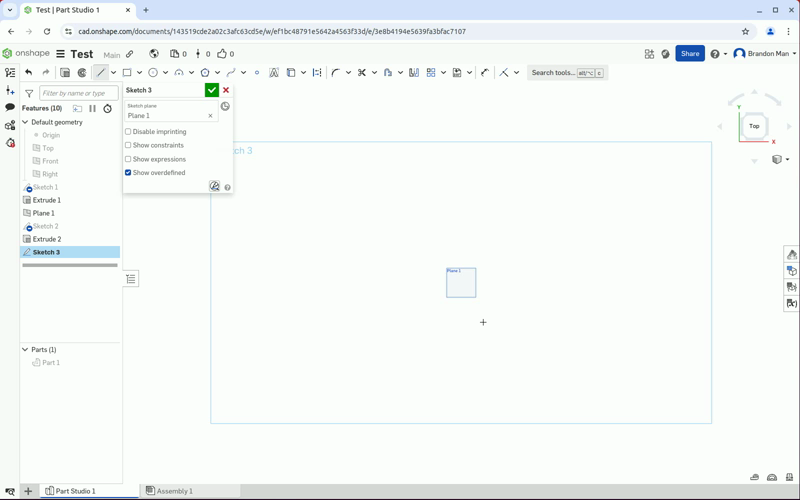
click(483, 321)
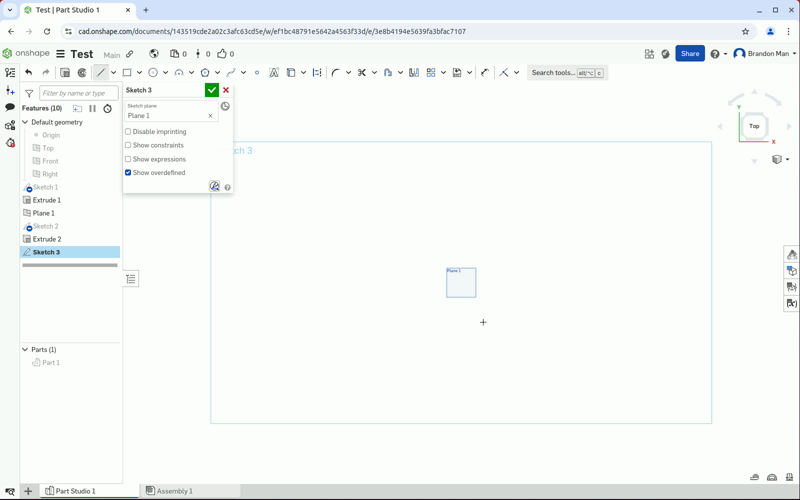
key_up(shift)
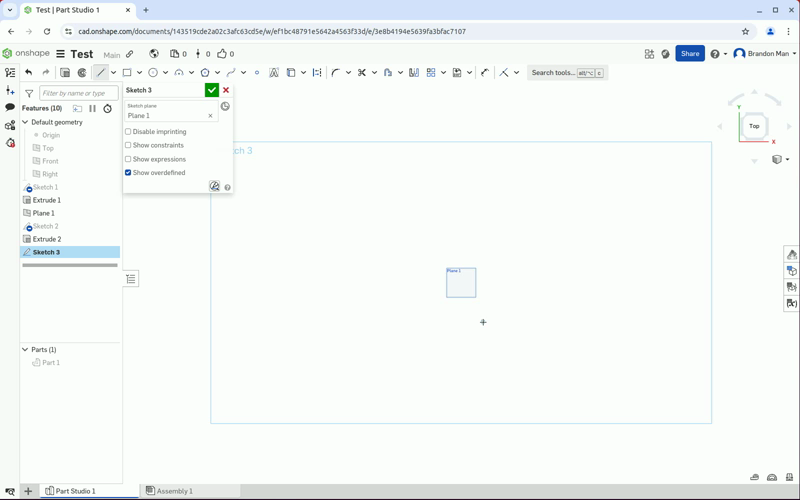
key_down(shift)
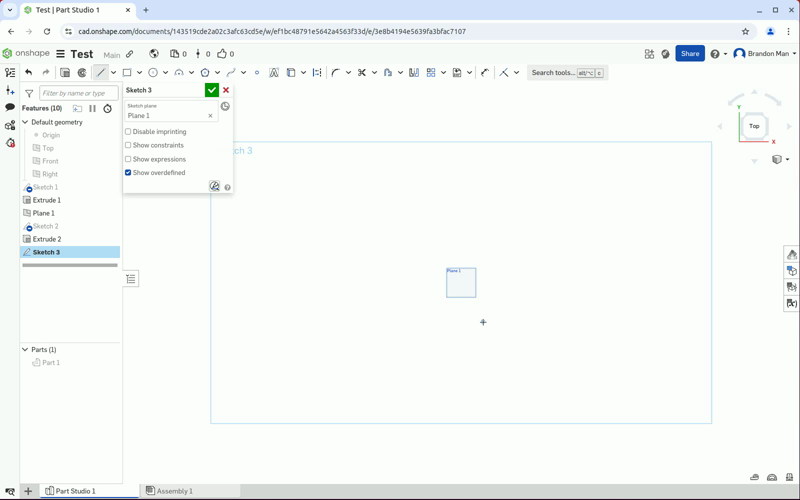
mouse_move(513, 321)
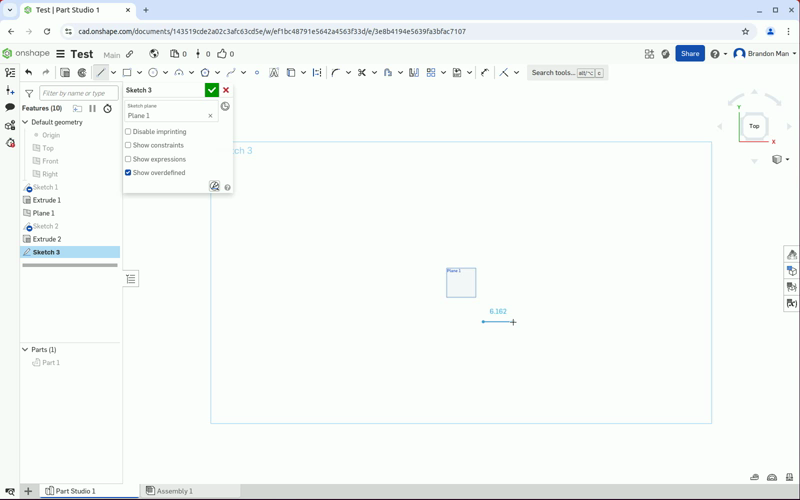
mouse_move(509, 321)
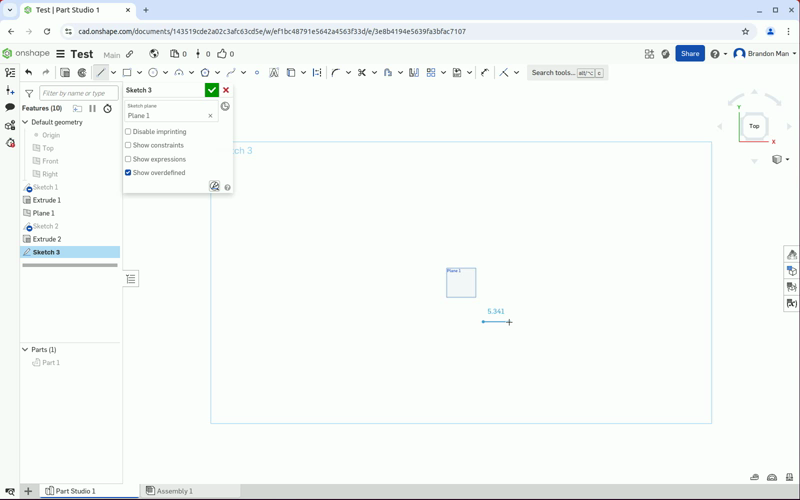
click(509, 321)
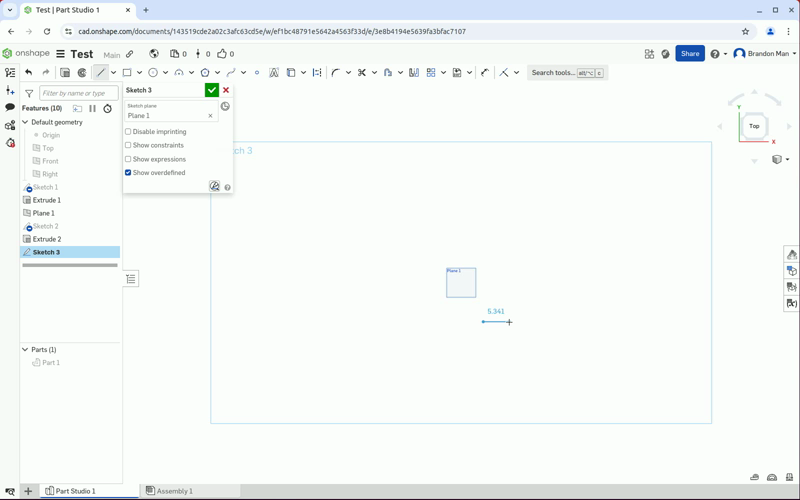
key_up(shift)
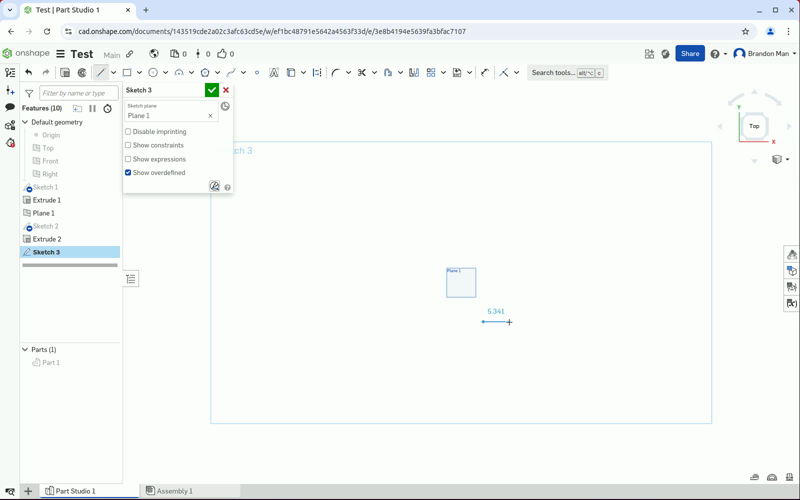
key_down(shift)
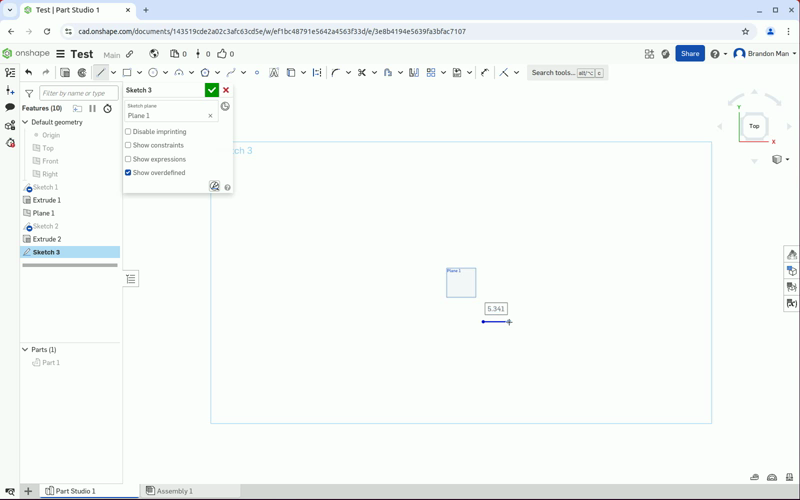
mouse_move(539, 321)
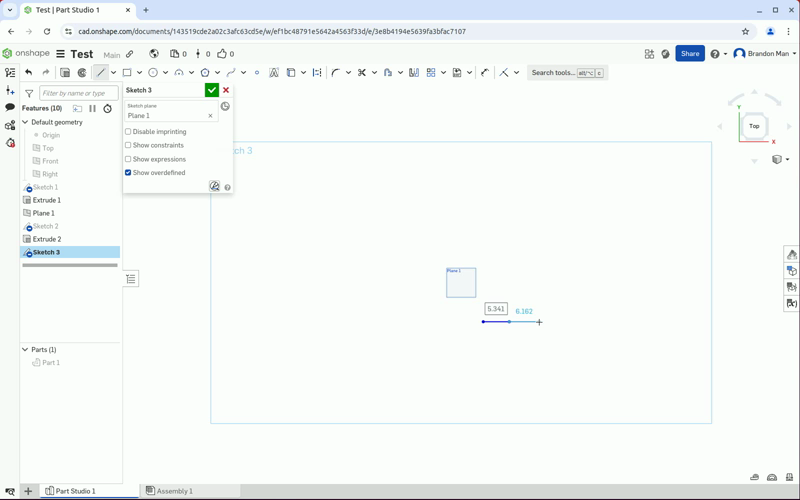
mouse_move(509, 289)
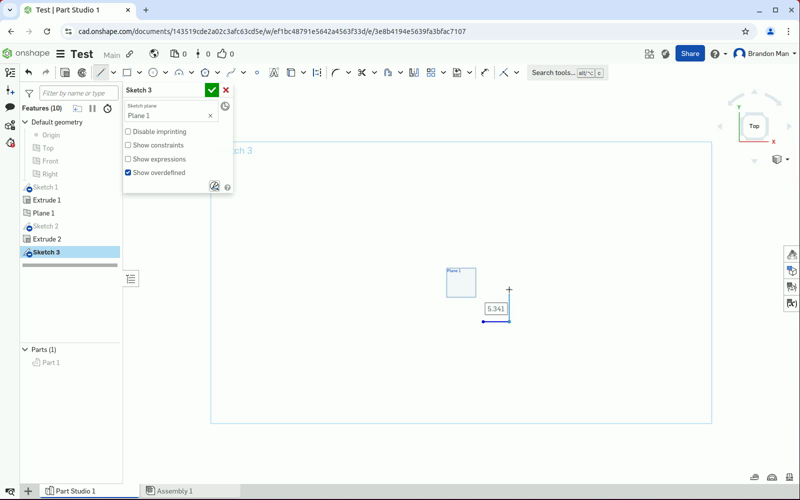
click(509, 289)
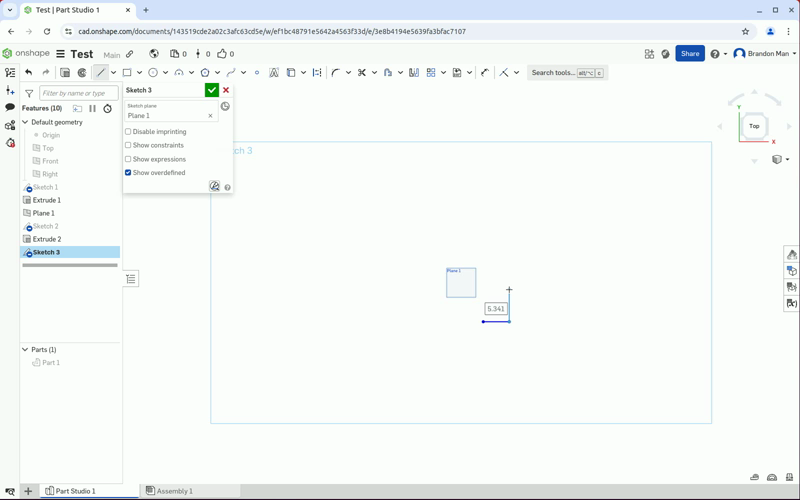
key_up(shift)
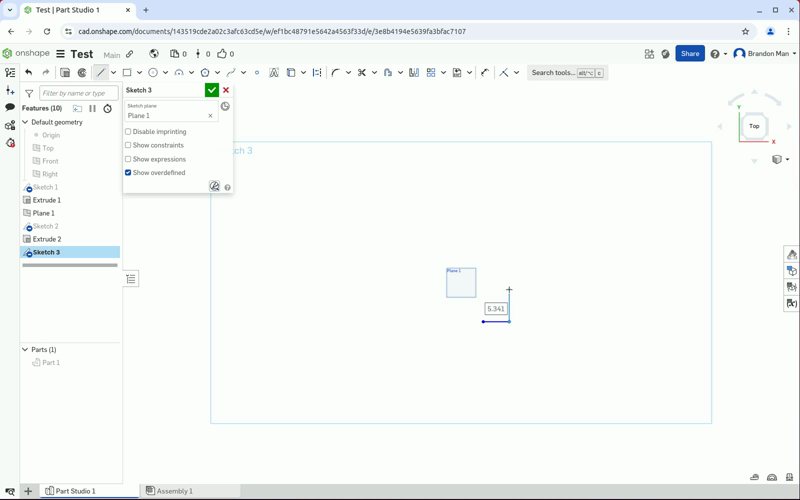
key_down(shift)
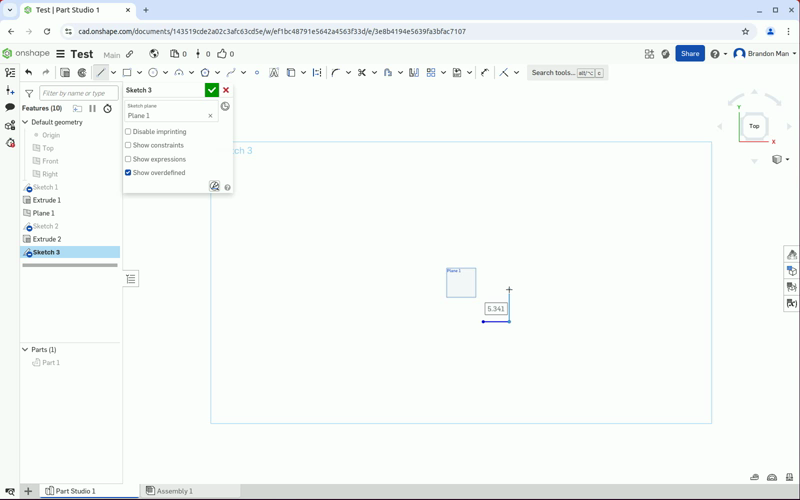
mouse_move(539, 289)
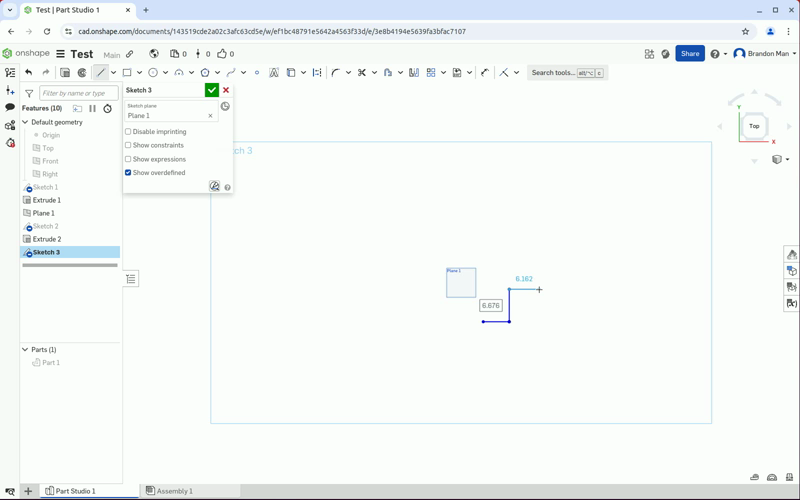
mouse_move(483, 289)
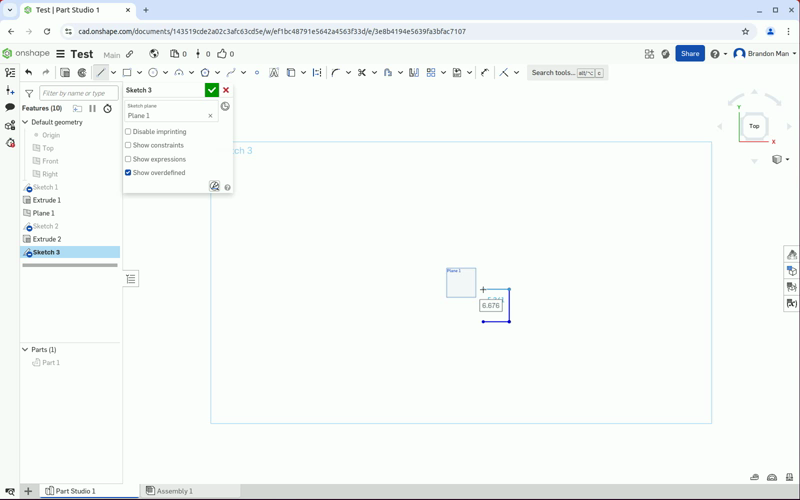
click(483, 289)
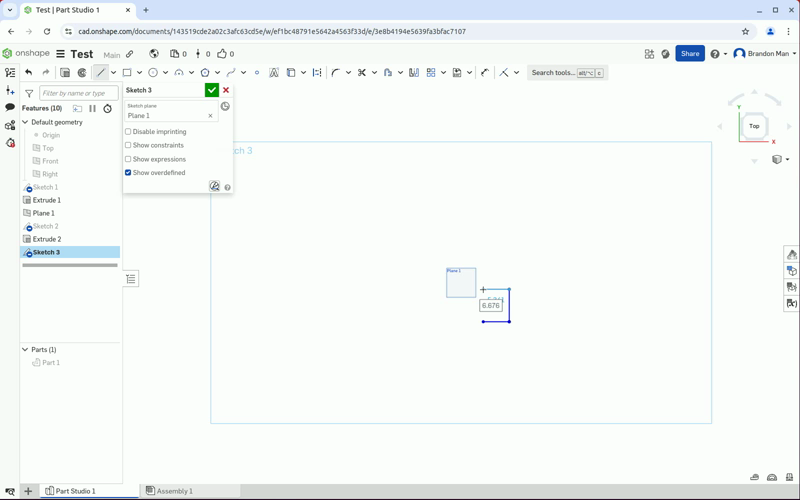
key_up(shift)
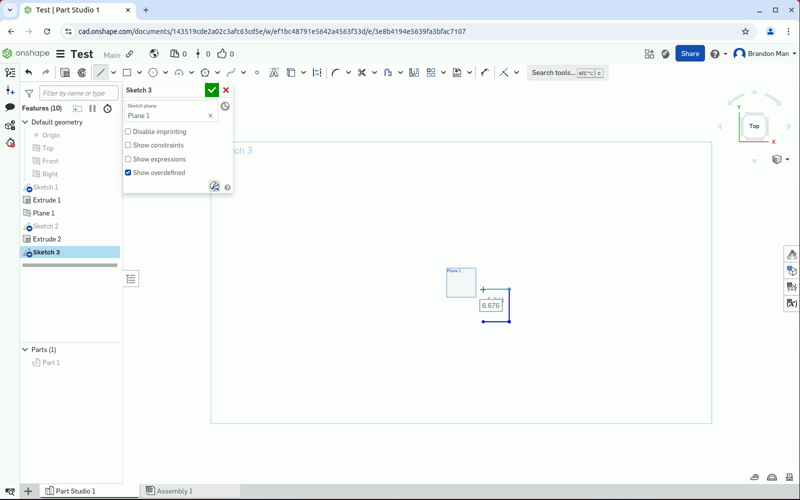
mouse_move(513, 289)
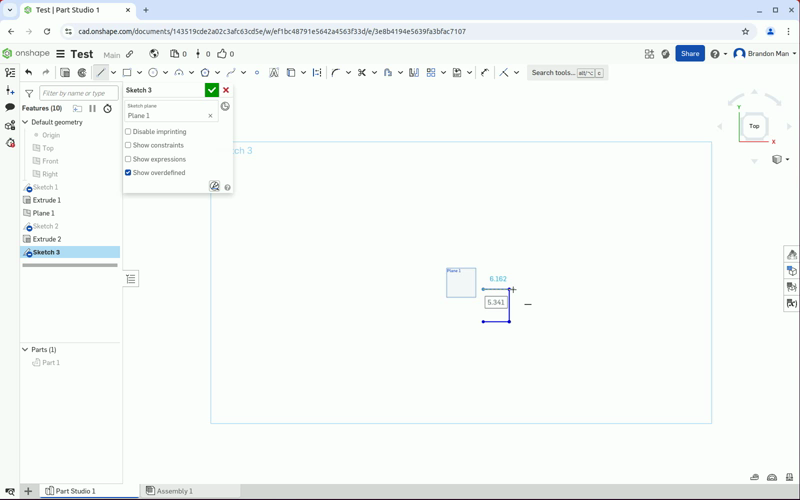
key_down(shift)
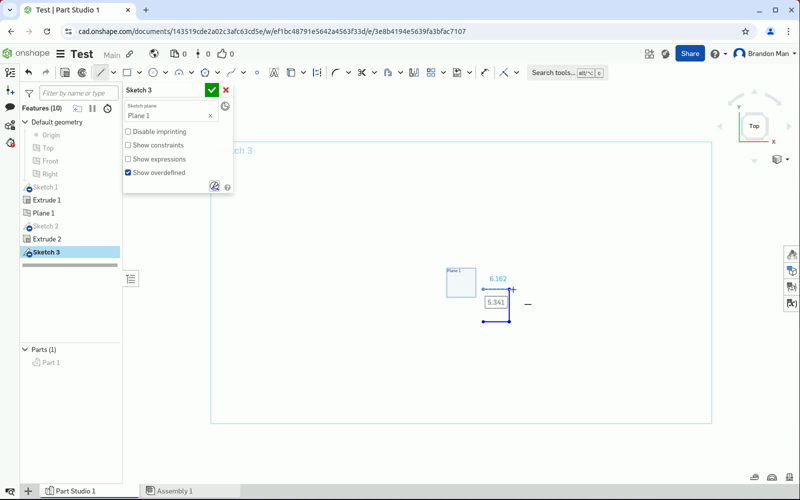
mouse_move(483, 321)
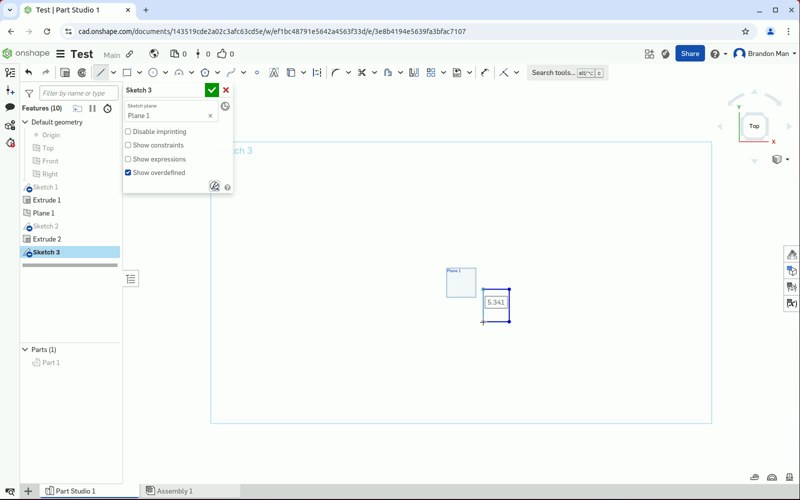
key_up(shift)
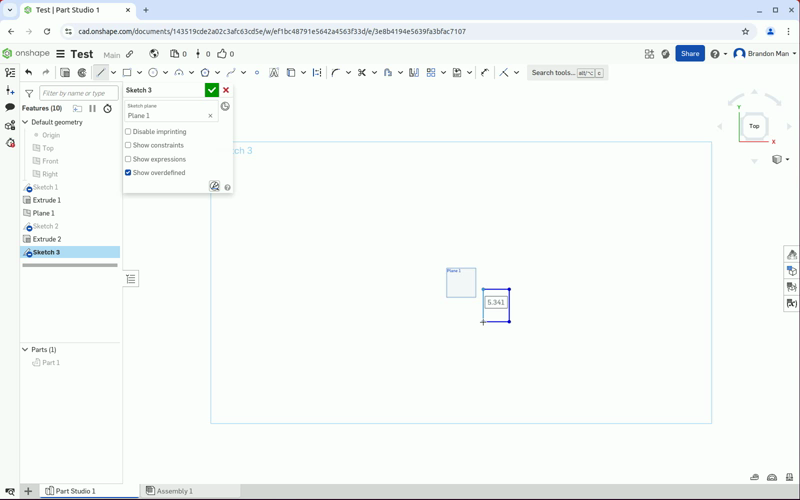
click(483, 321)
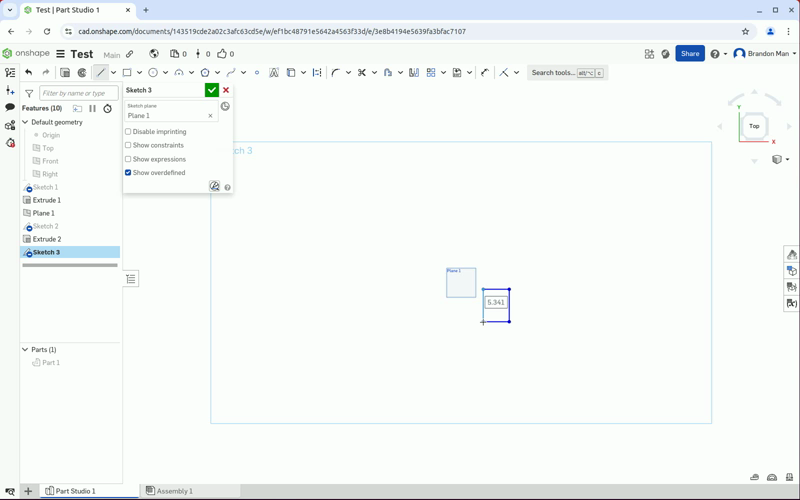
key(esc)
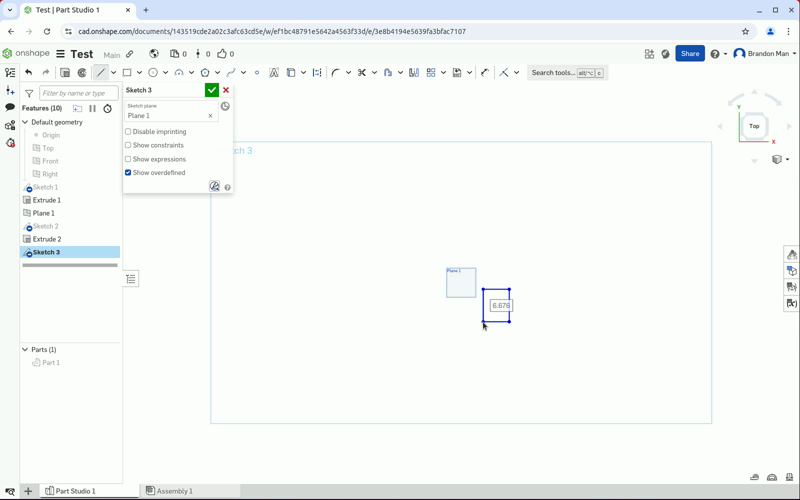
mouse_move(500, 305)
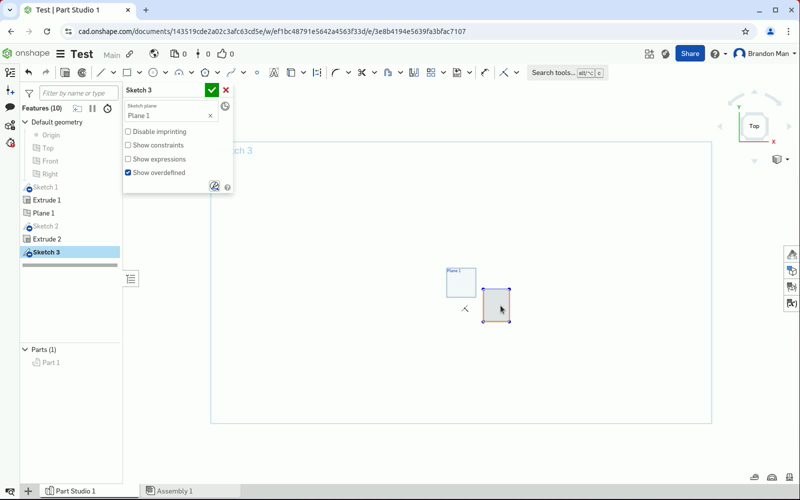
scroll(6)
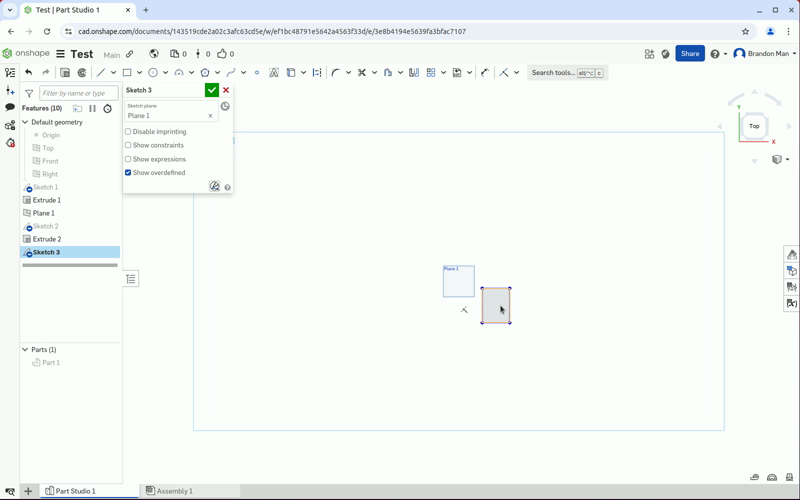
scroll(6)
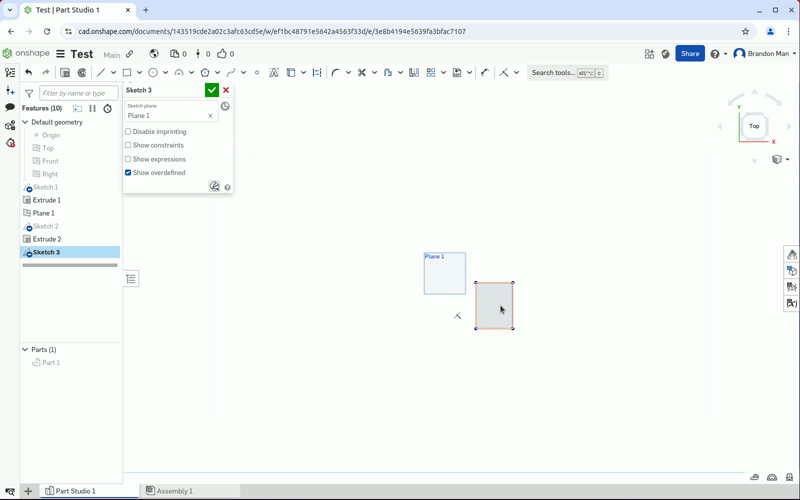
scroll(6)
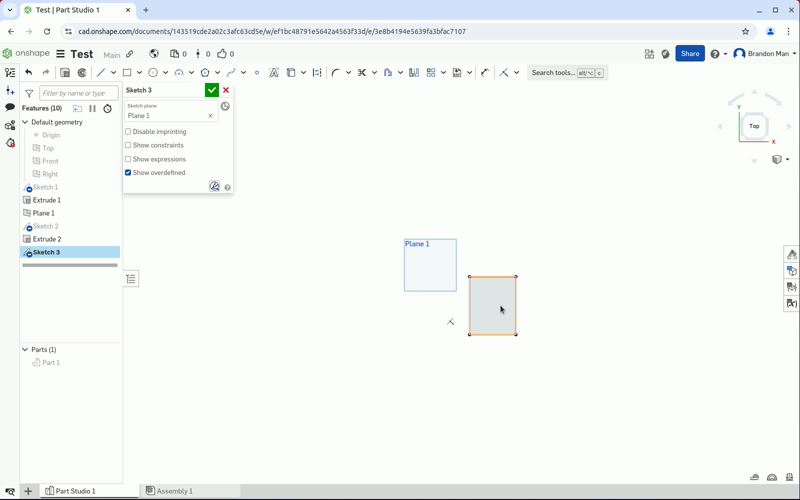
scroll(6)
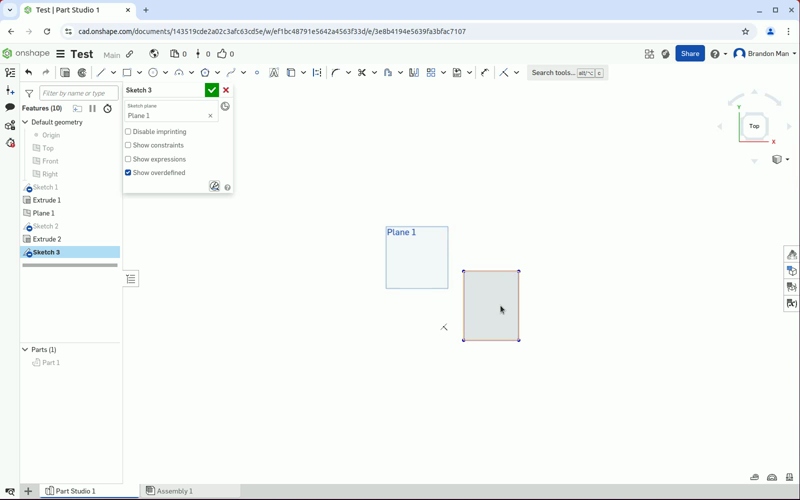
scroll(6)
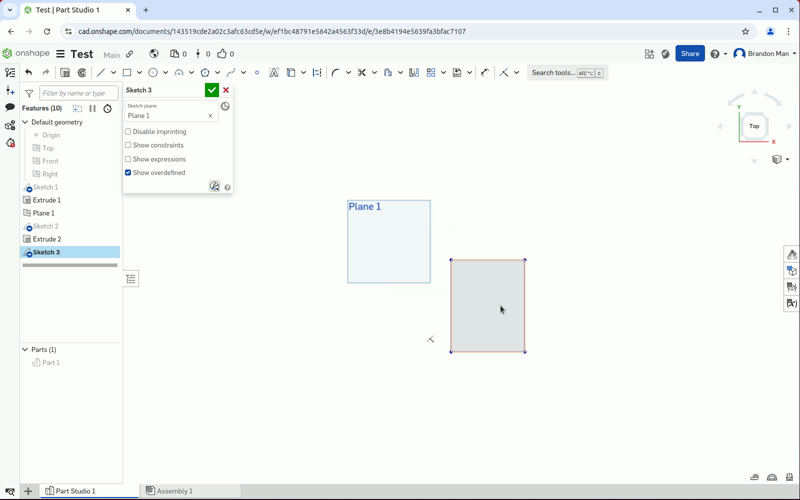
scroll(6)
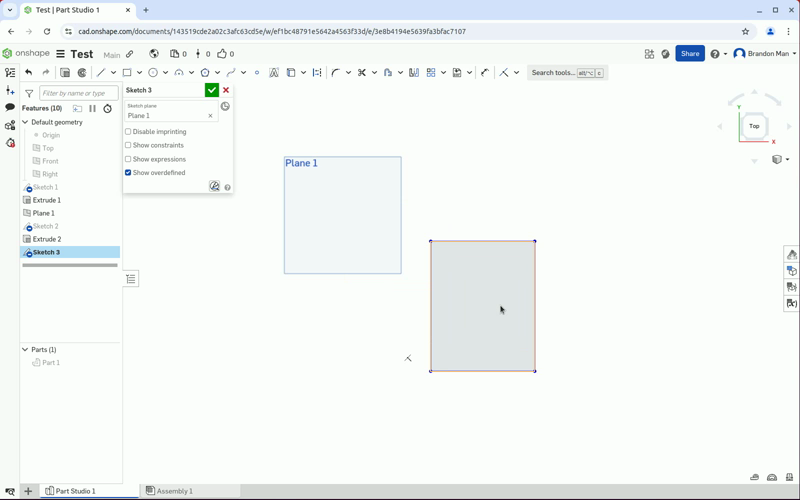
scroll(6)
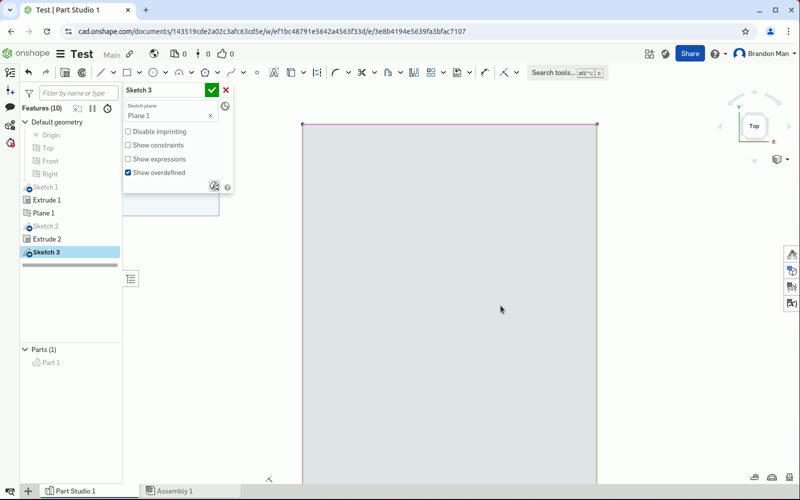
click(500, 305)
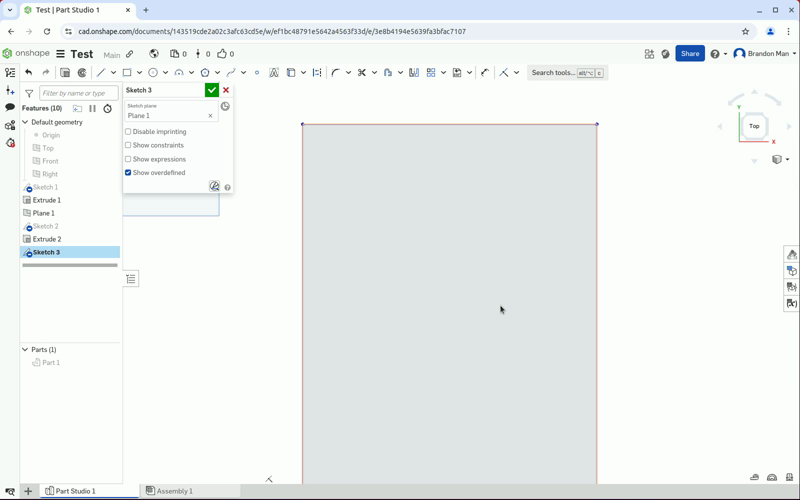
scroll(-6)
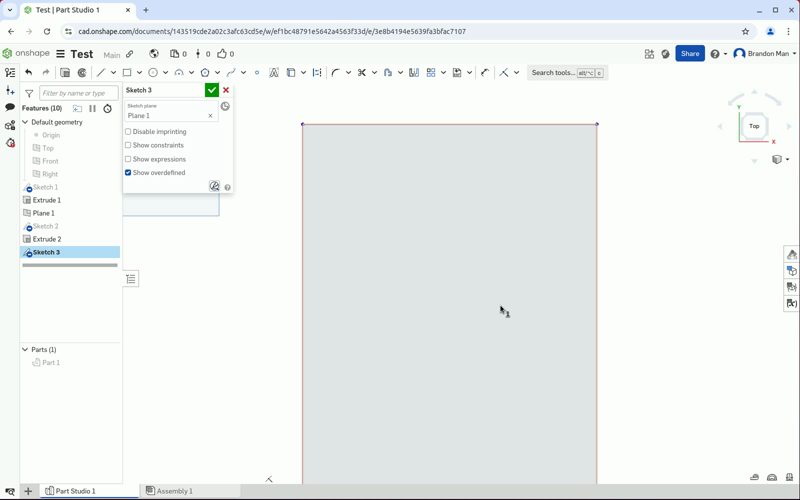
scroll(-6)
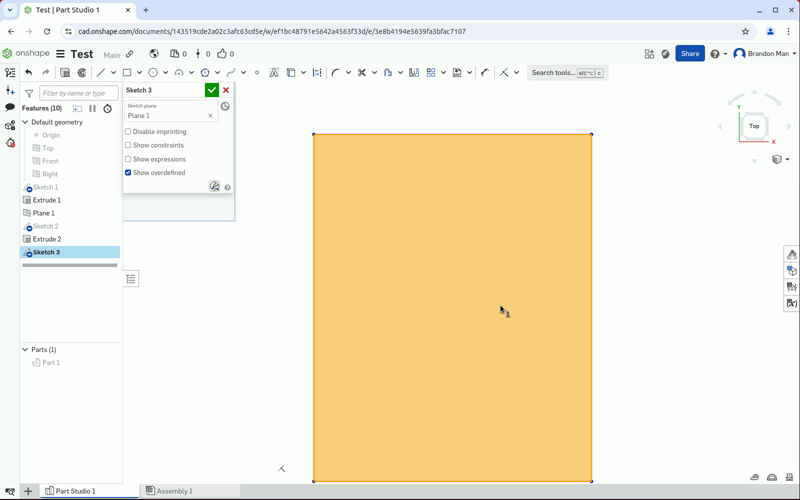
scroll(-6)
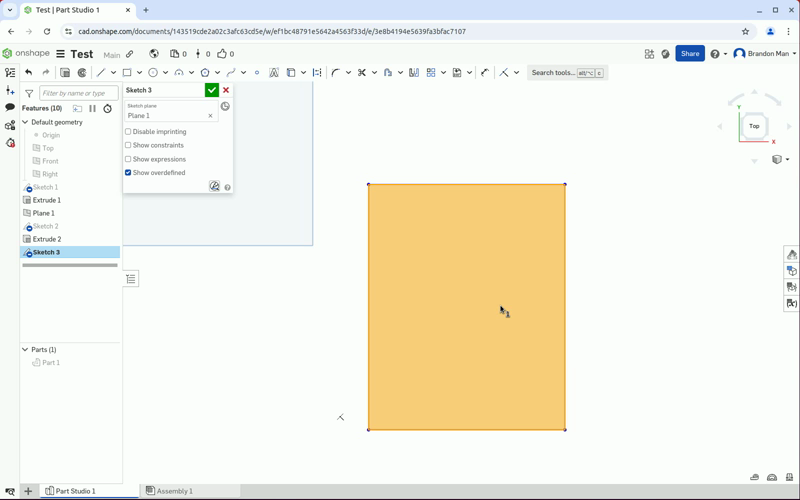
scroll(-6)
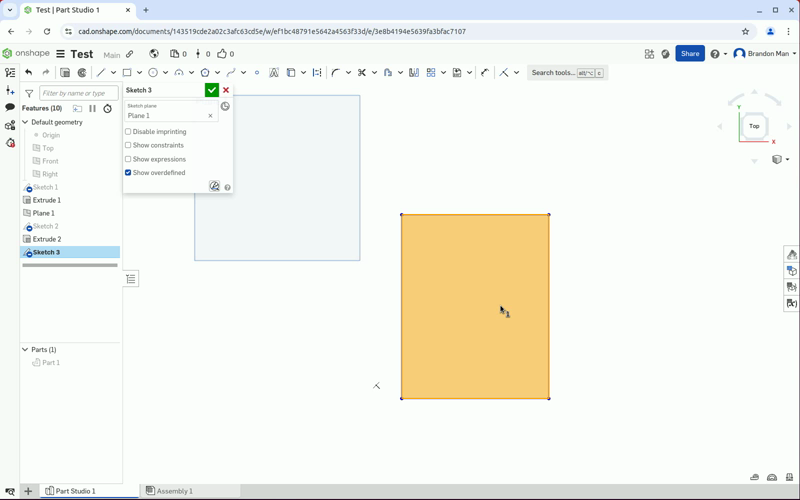
scroll(-6)
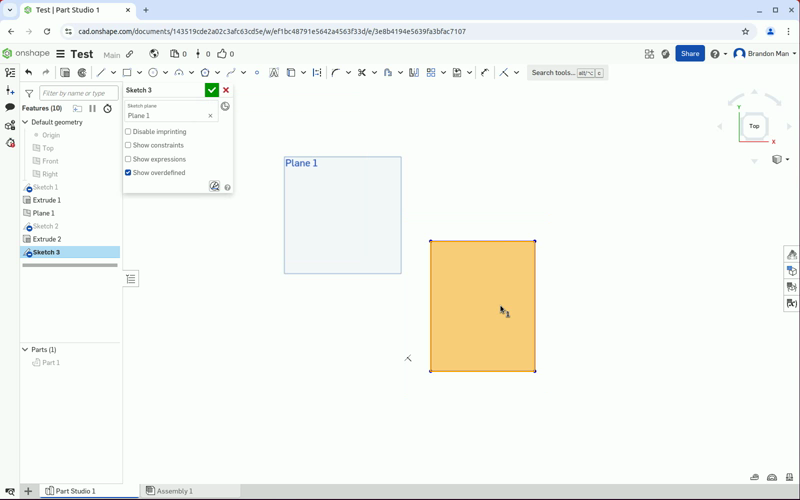
scroll(-6)
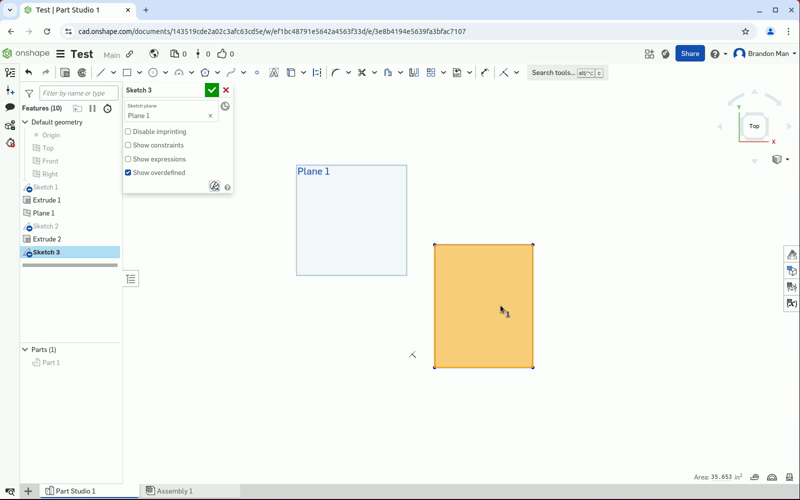
scroll(-6)
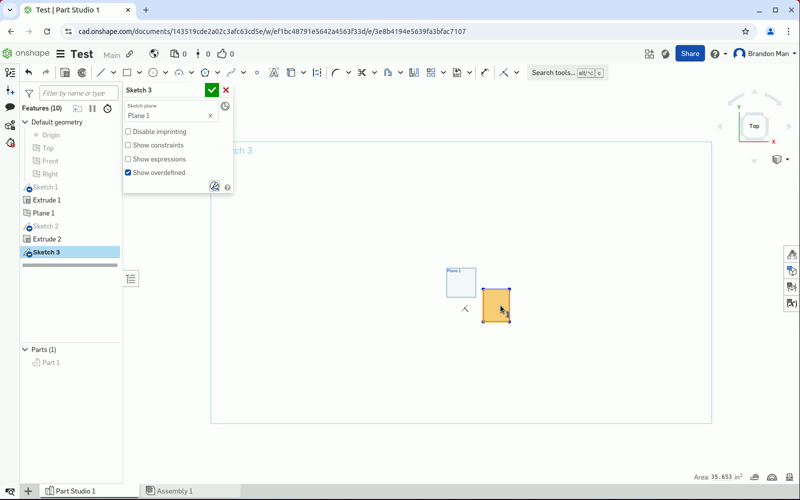
mouse_move(73, 352)
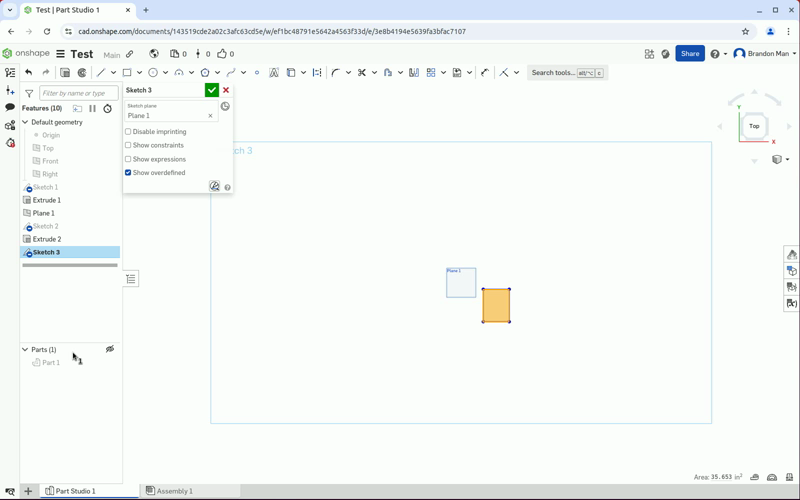
key(shift+y)
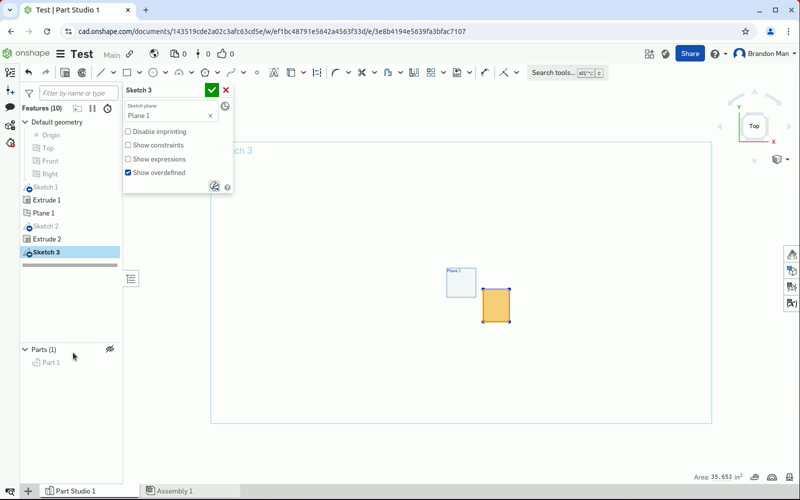
key(shift+e)
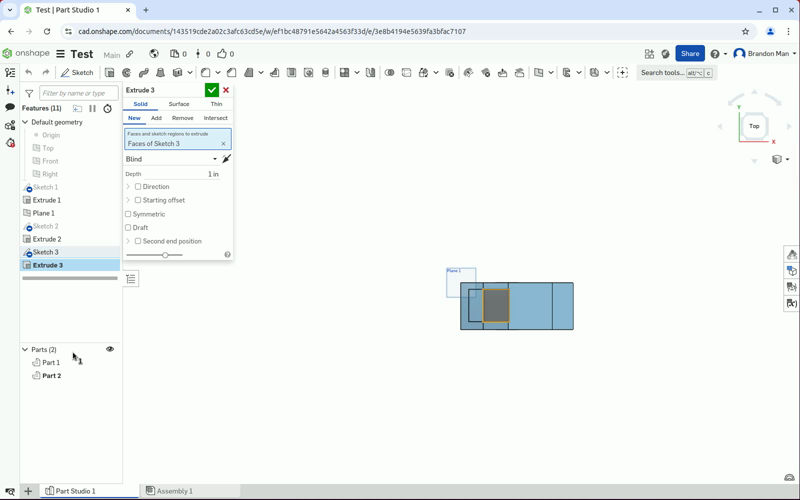
mouse_move(143, 106)
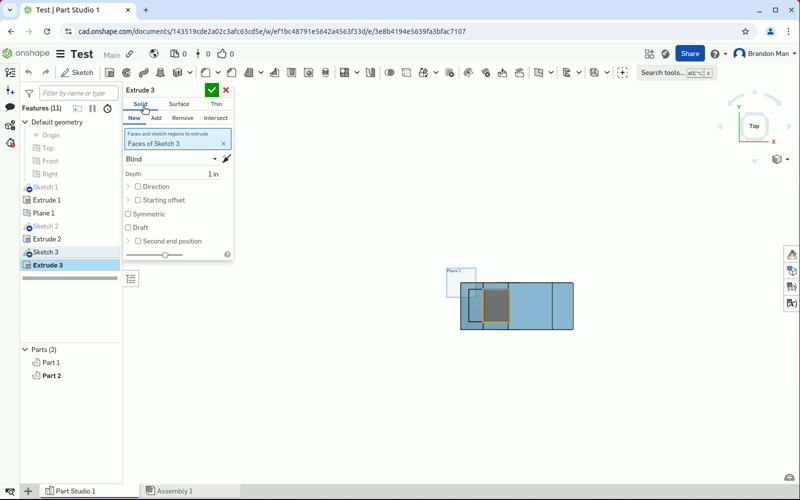
click(143, 106)
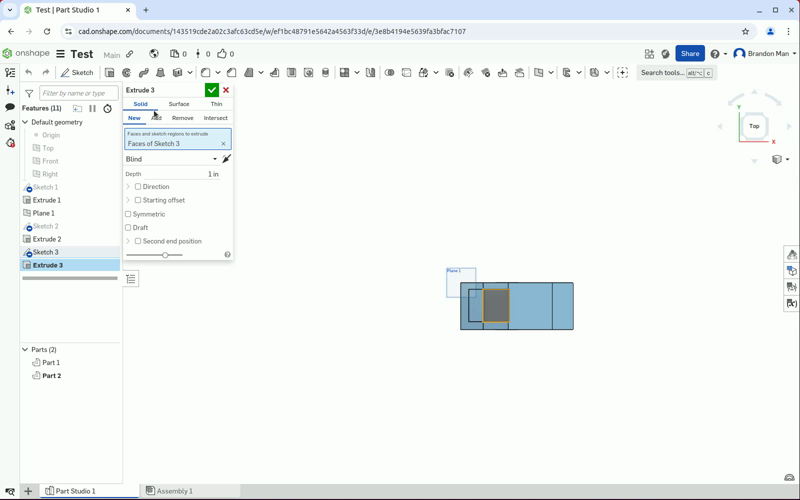
mouse_move(186, 120)
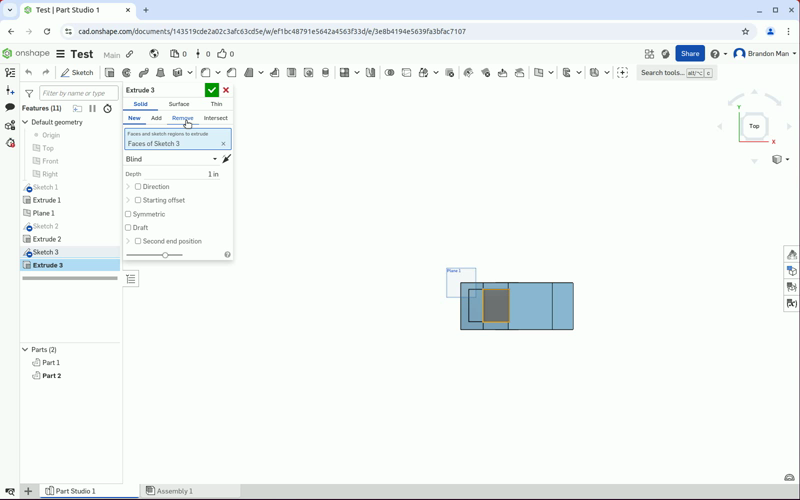
click(186, 120)
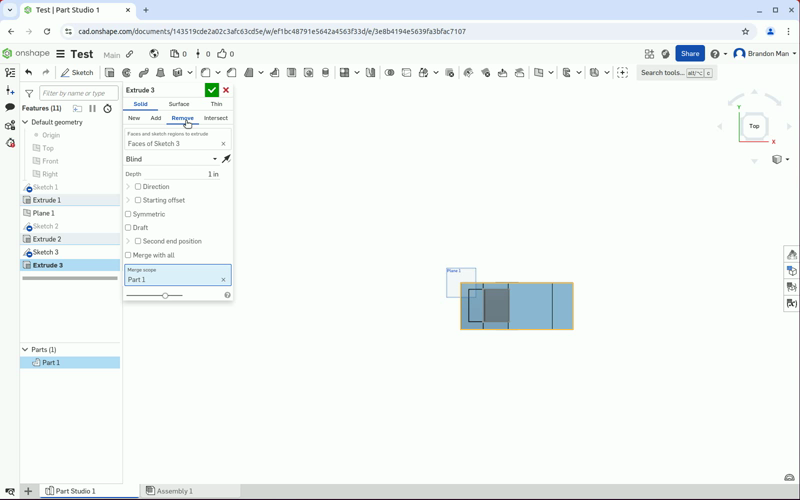
key(tab, 4)
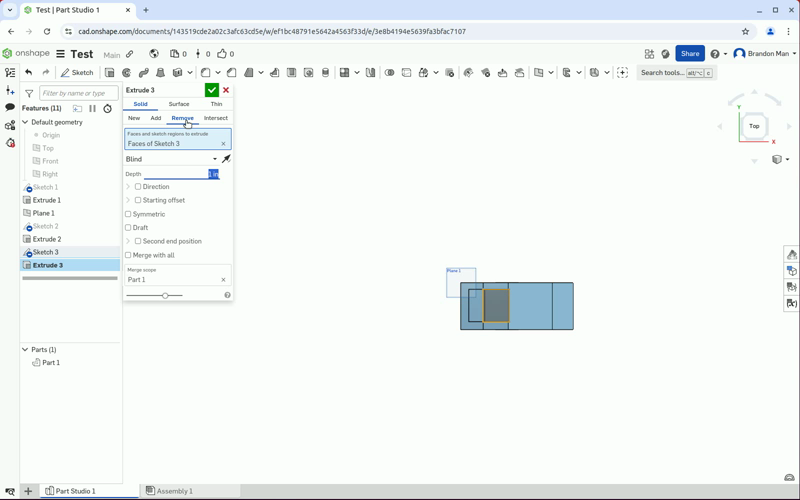
text(11.073)
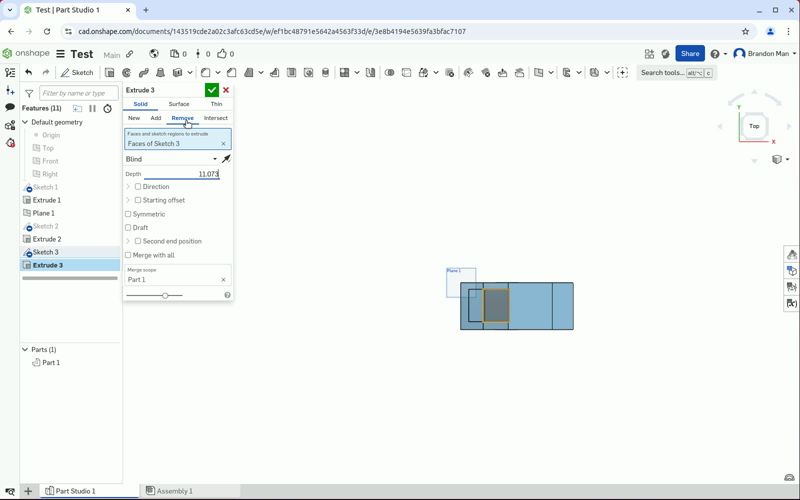
key(tab, 6)
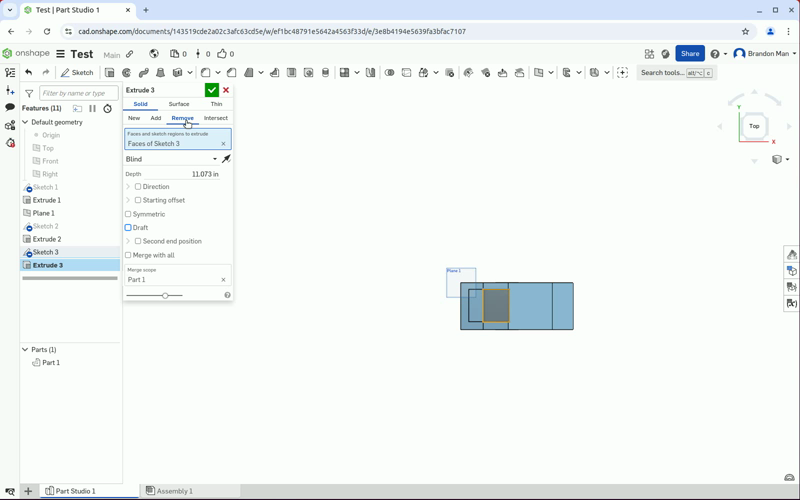
key(space)
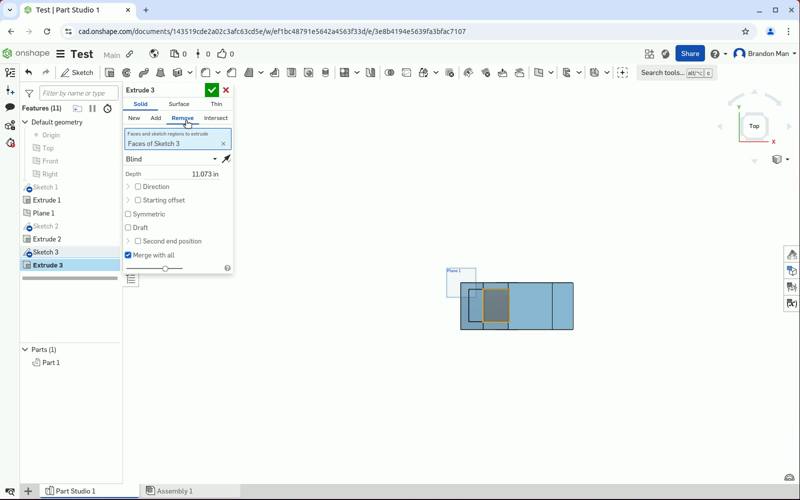
key(enter)
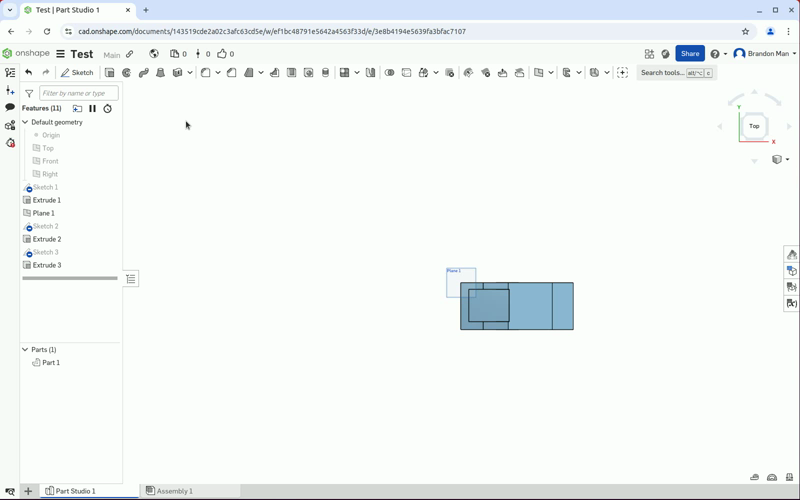
key(shift+h)
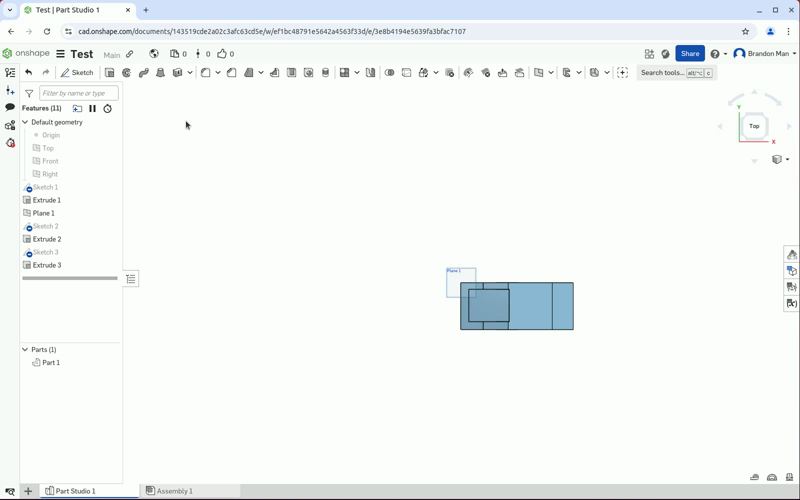
key(shift+h)
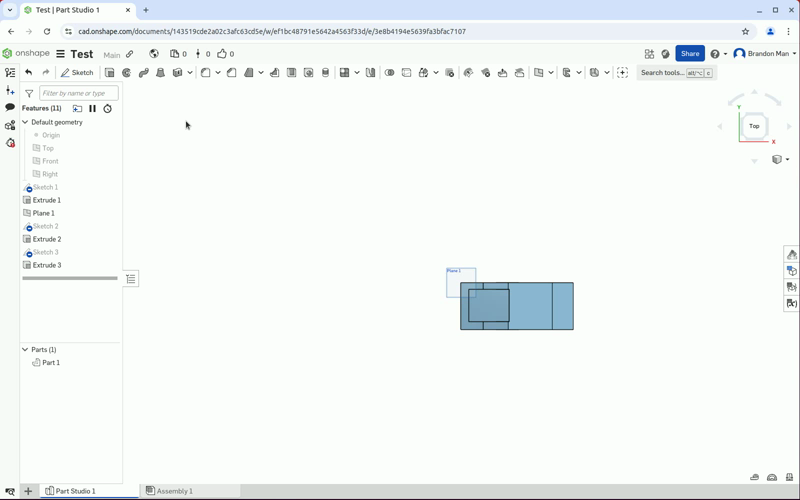
mouse_move(73, 189)
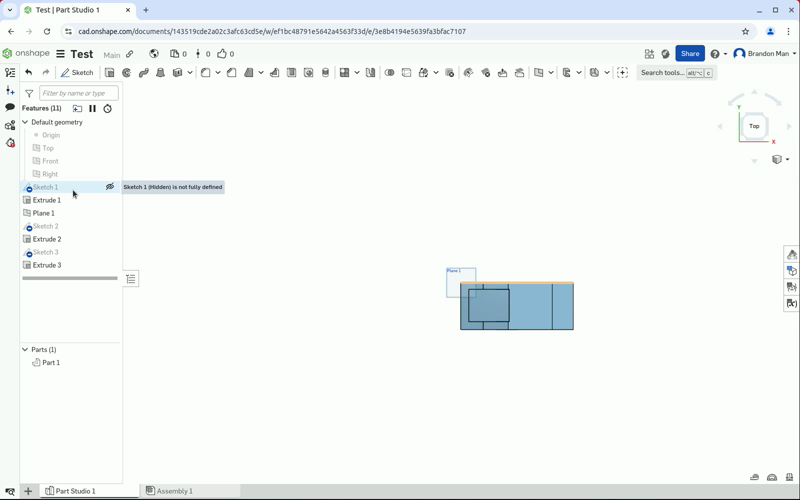
click(73, 189)
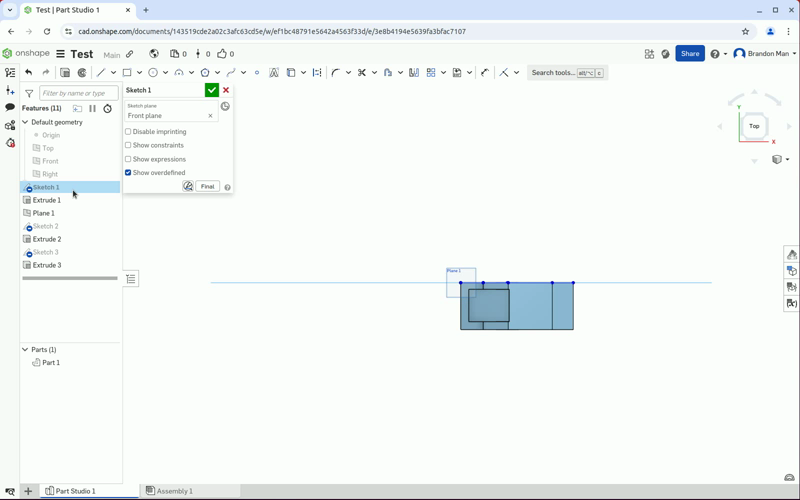
mouse_move(229, 92)
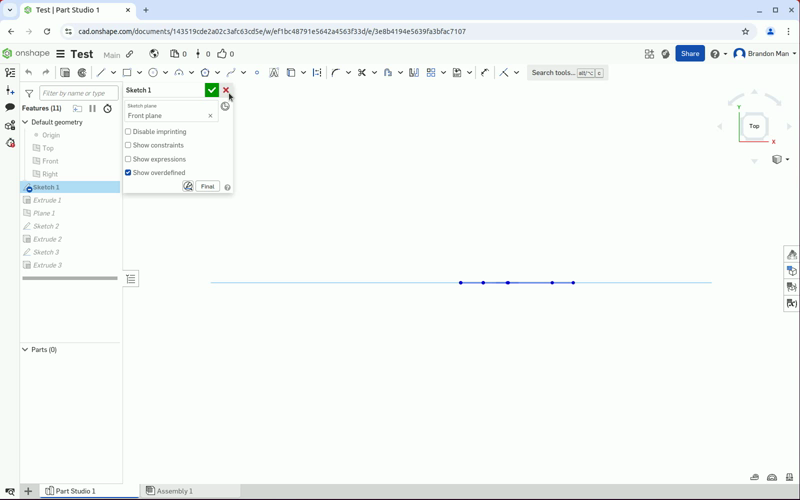
click(229, 92)
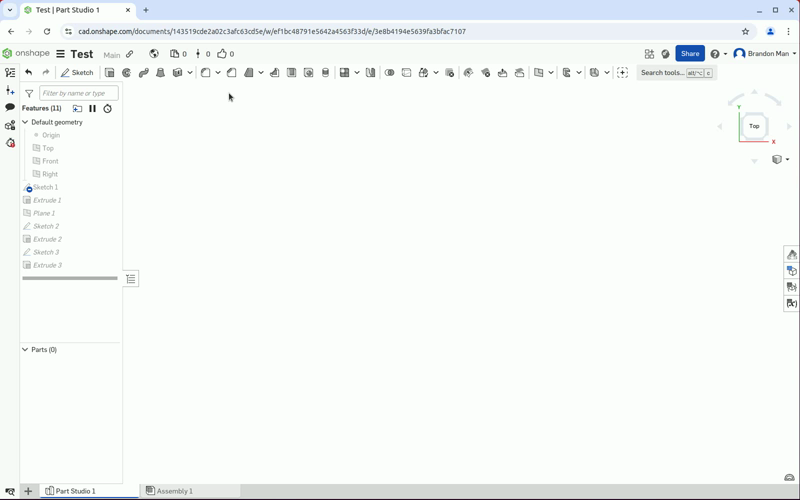
key(shift+s)
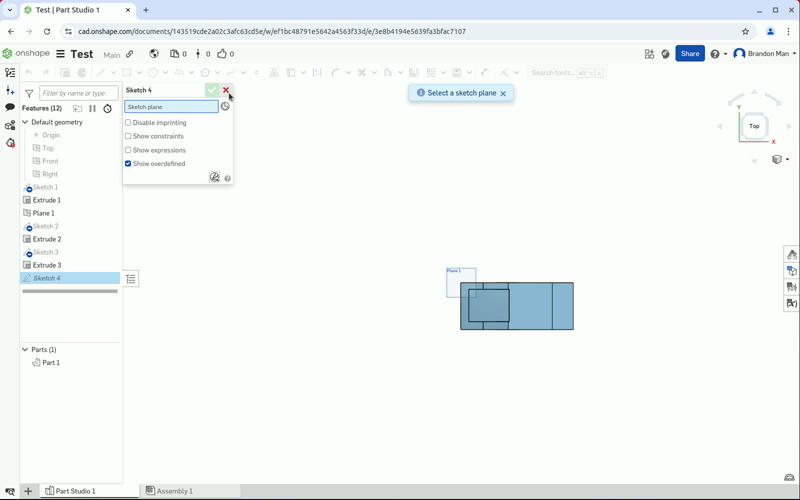
mouse_move(73, 215)
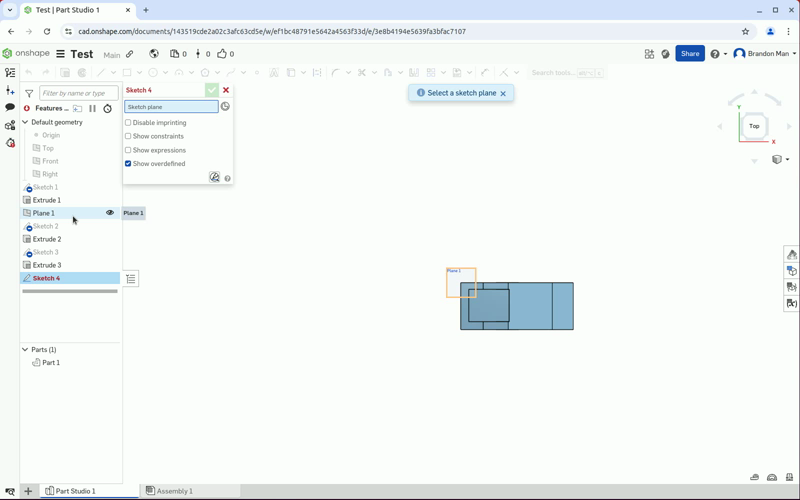
click(73, 215)
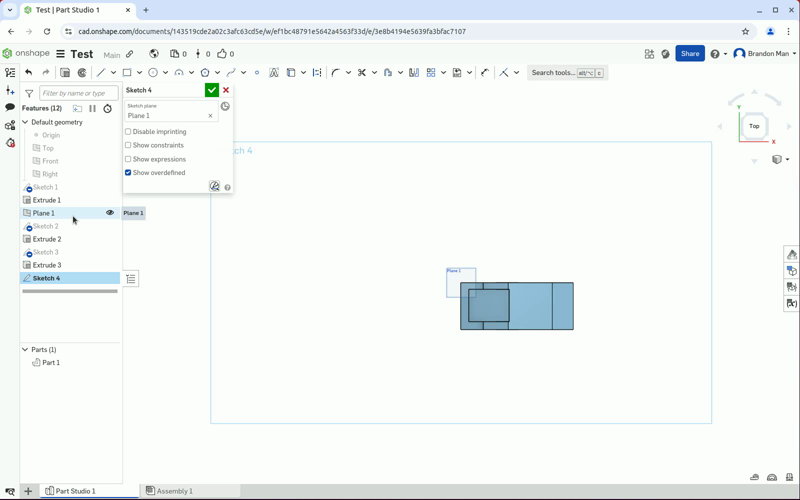
mouse_move(73, 352)
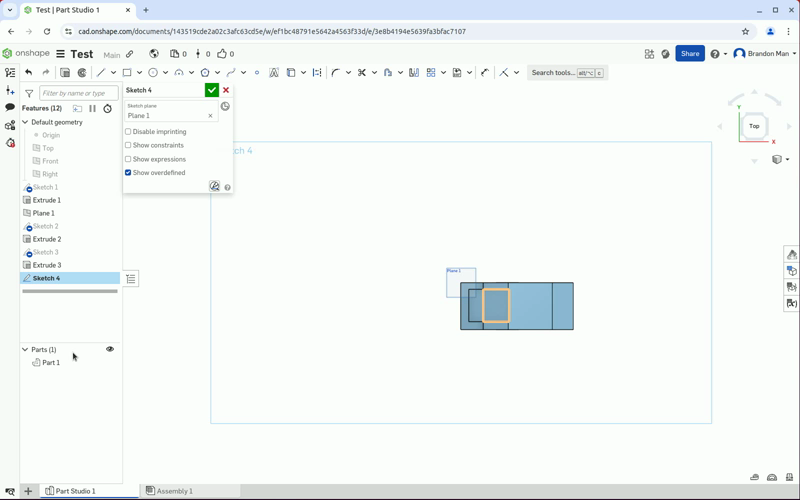
key(y)
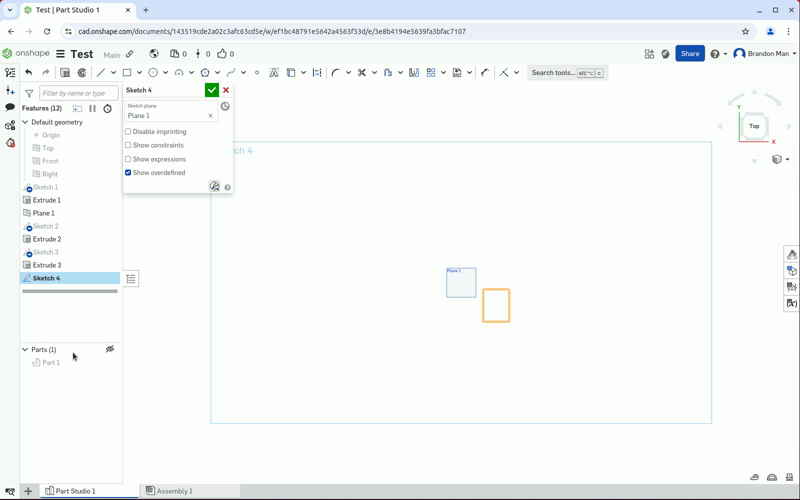
key(l)
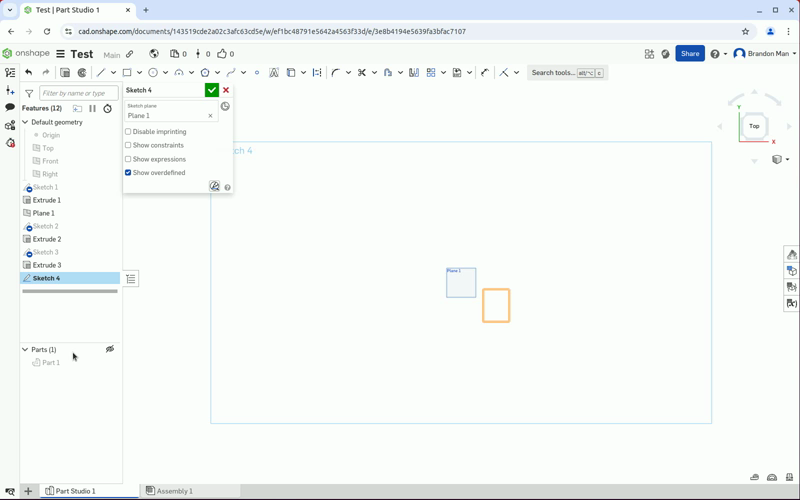
key_down(shift)
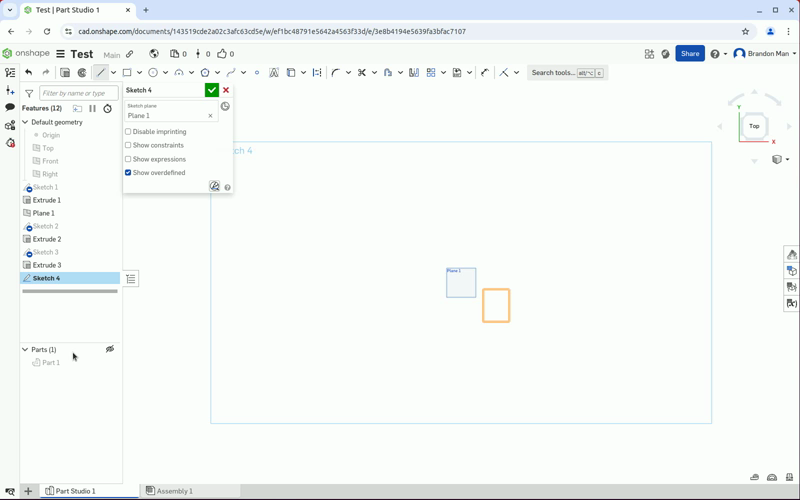
mouse_move(508, 321)
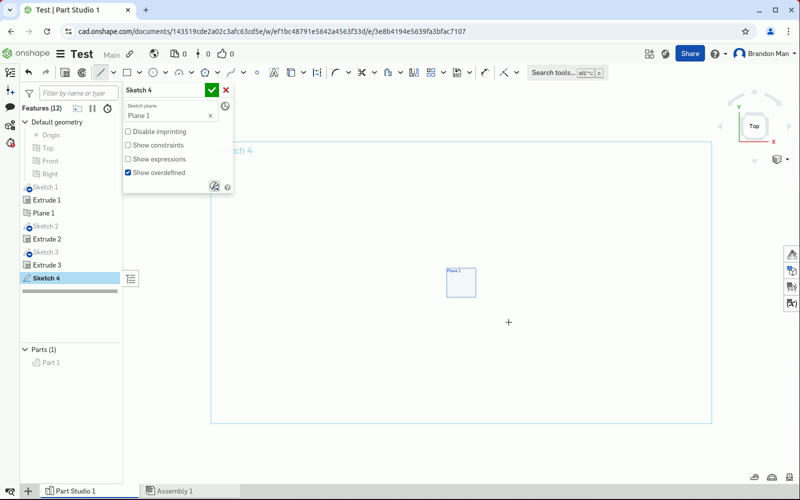
click(508, 321)
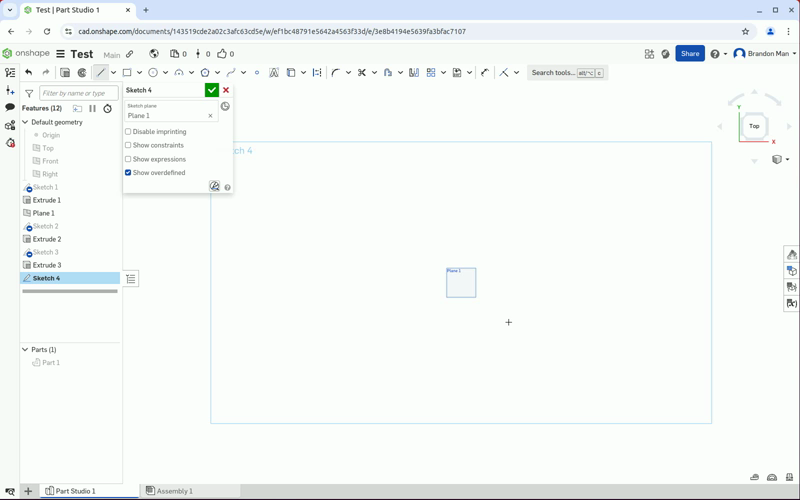
key_up(shift)
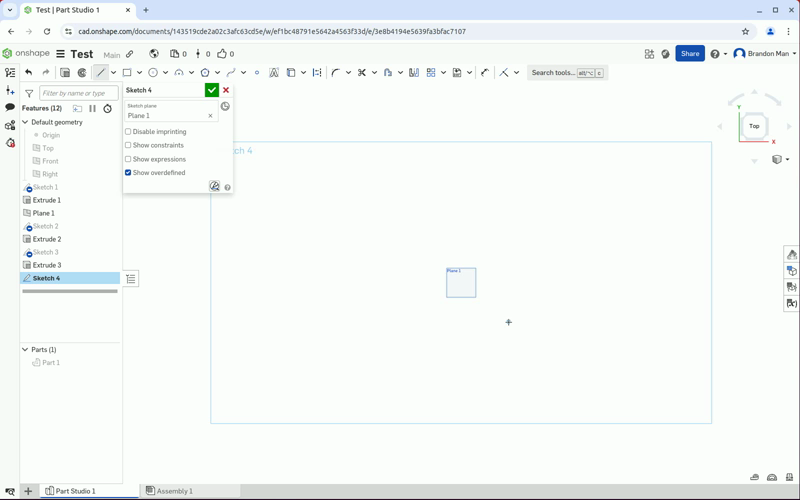
key_down(shift)
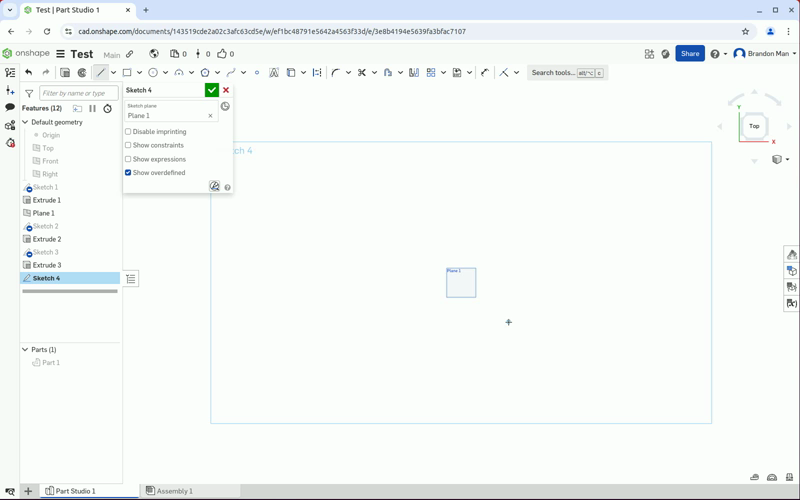
mouse_move(573, 321)
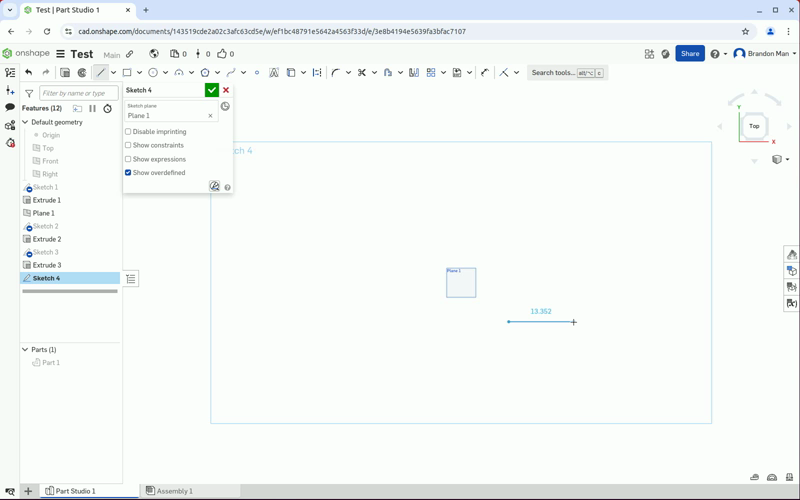
click(573, 321)
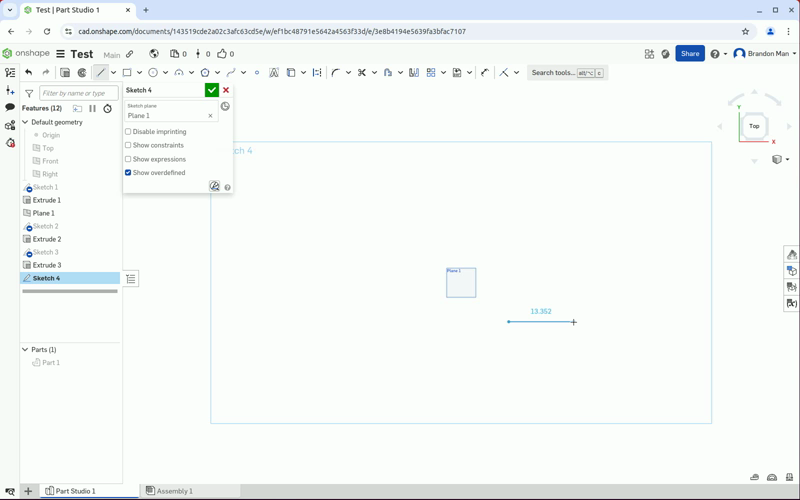
key_up(shift)
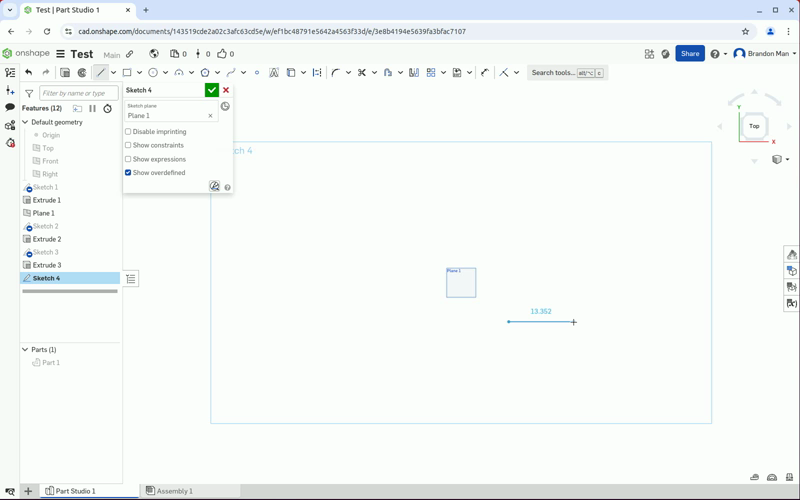
key_down(shift)
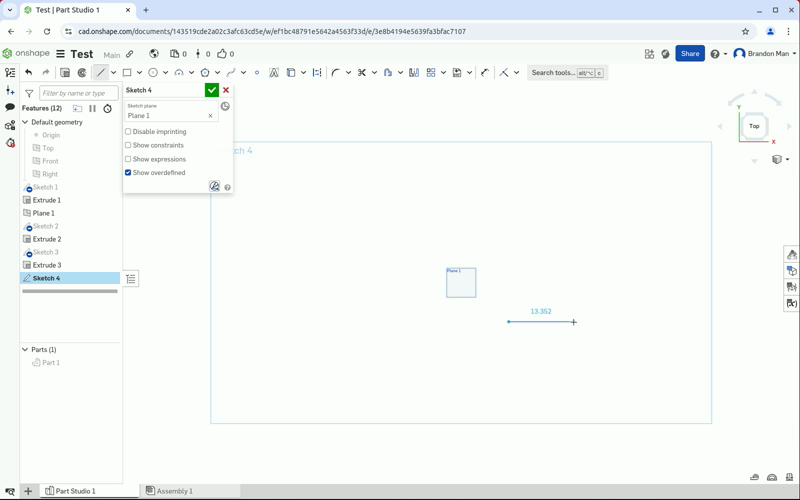
mouse_move(589, 321)
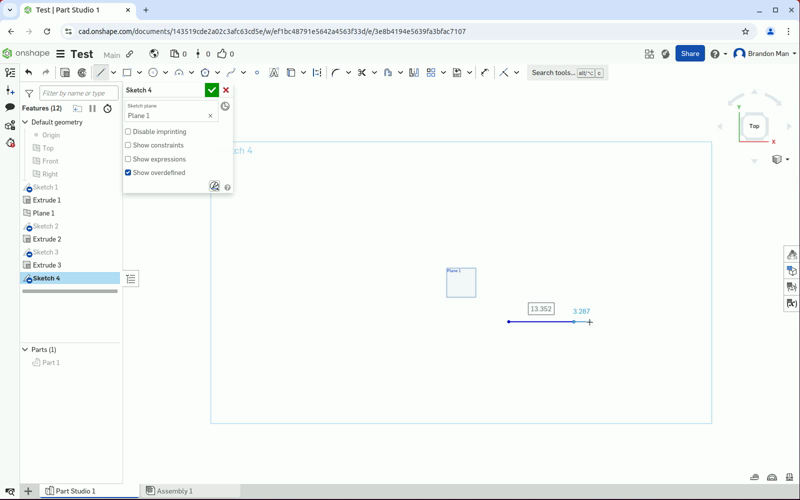
mouse_move(573, 290)
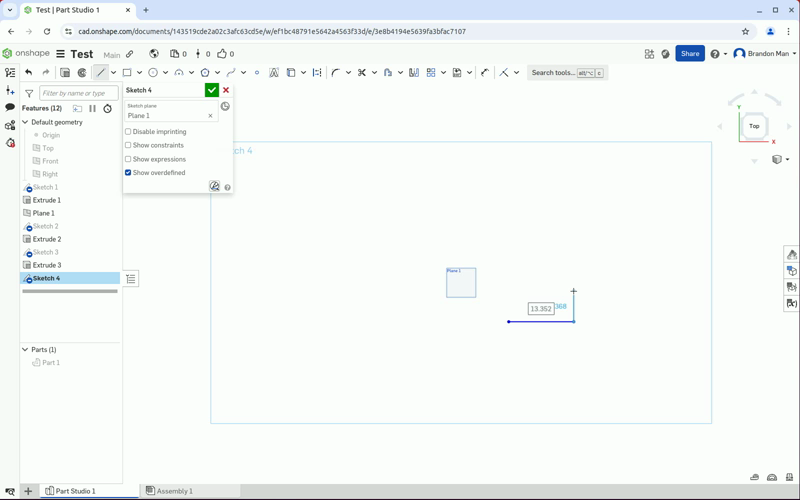
click(573, 290)
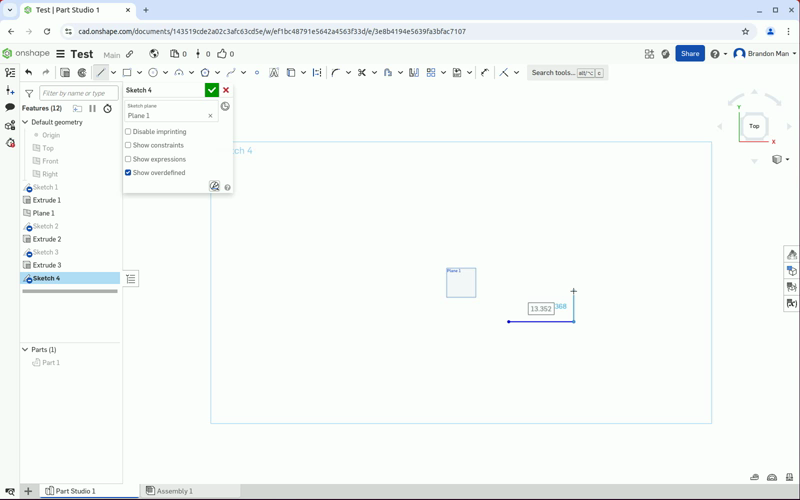
key_up(shift)
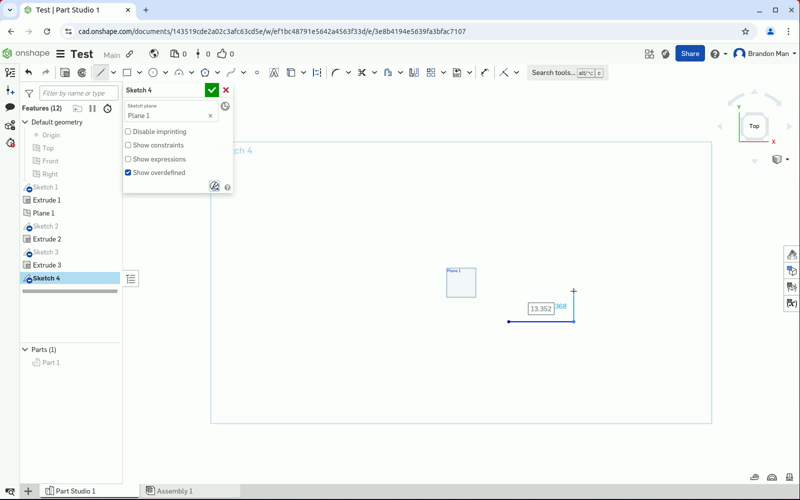
key_down(shift)
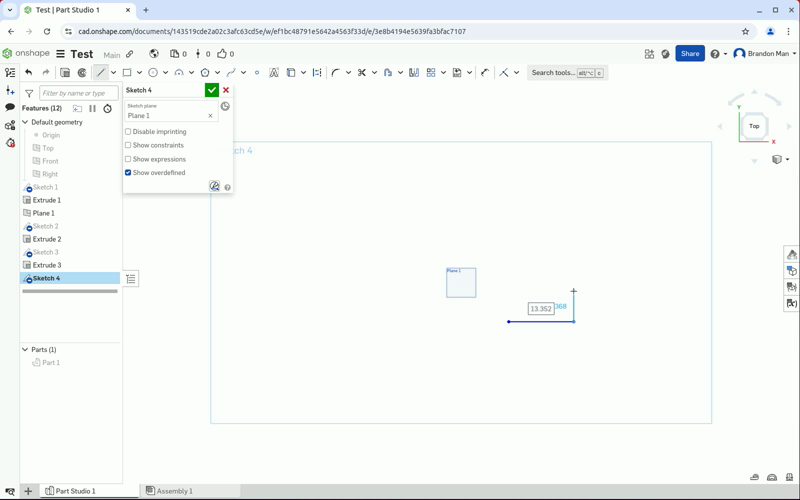
mouse_move(508, 290)
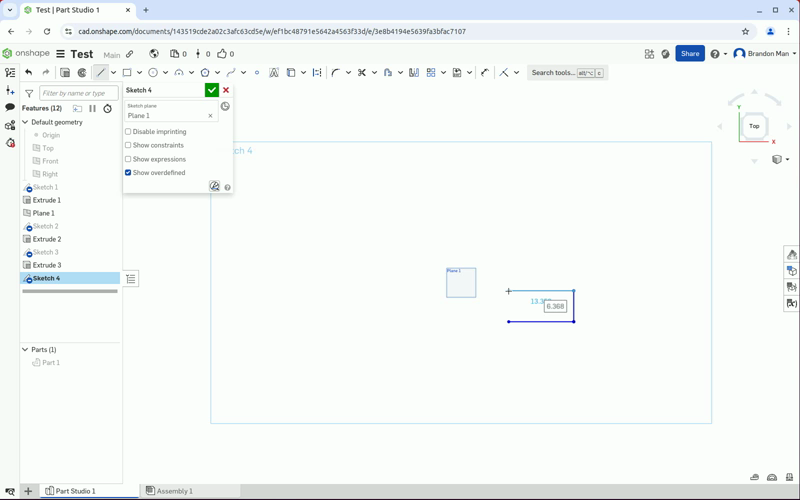
click(508, 290)
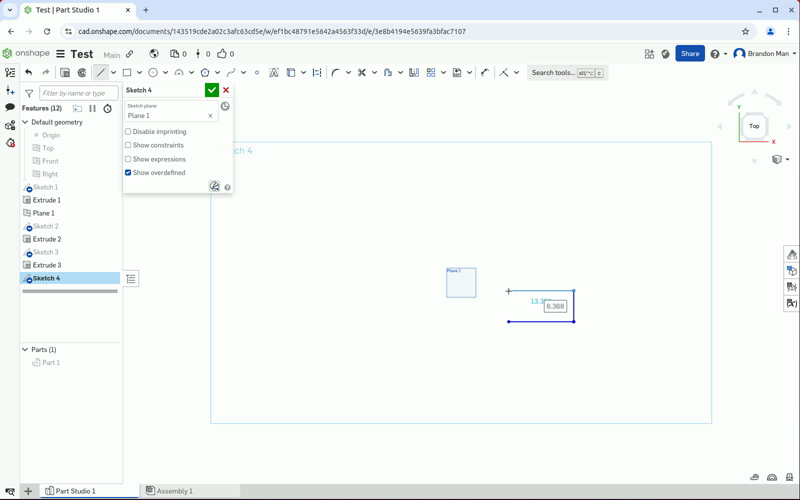
key_up(shift)
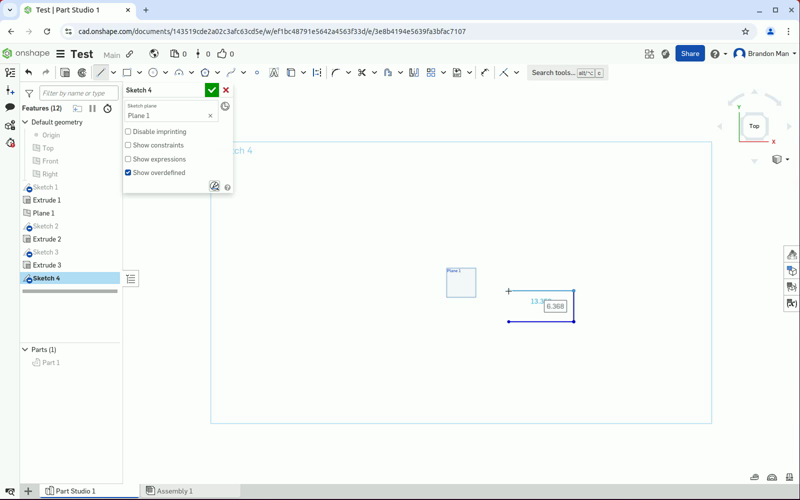
mouse_move(538, 290)
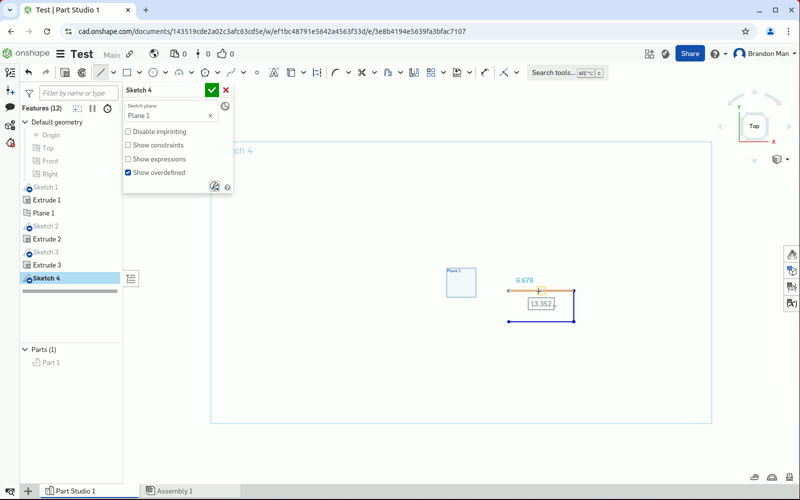
key_down(shift)
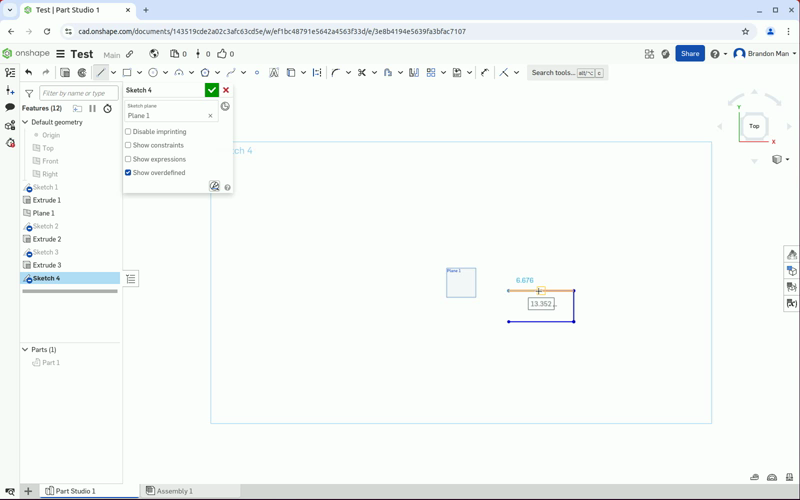
mouse_move(508, 321)
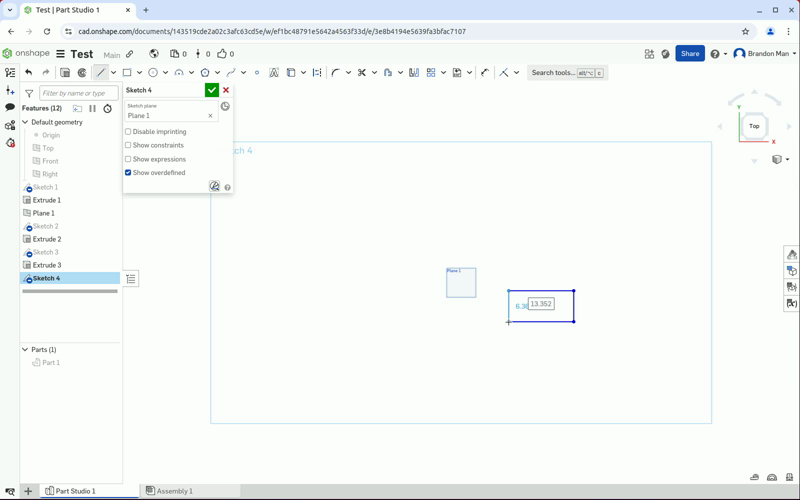
key_up(shift)
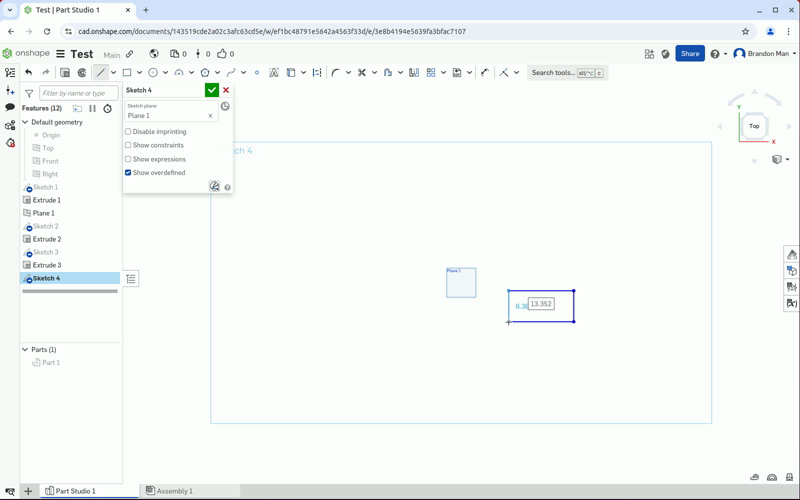
click(508, 321)
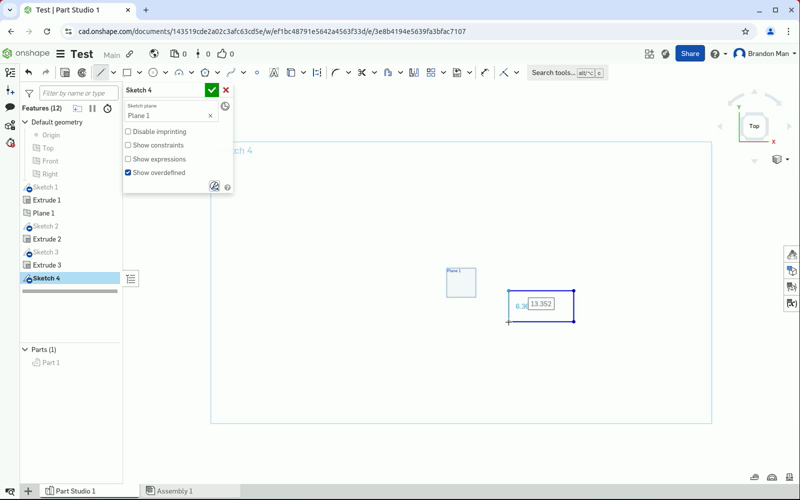
key(esc)
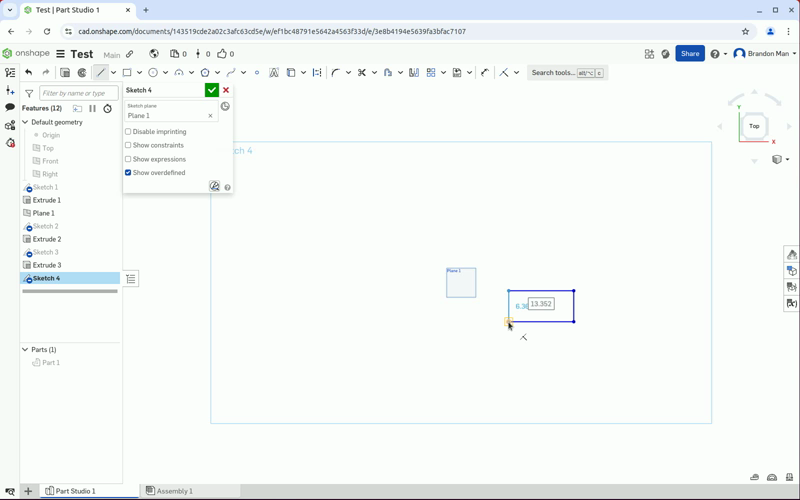
mouse_move(562, 295)
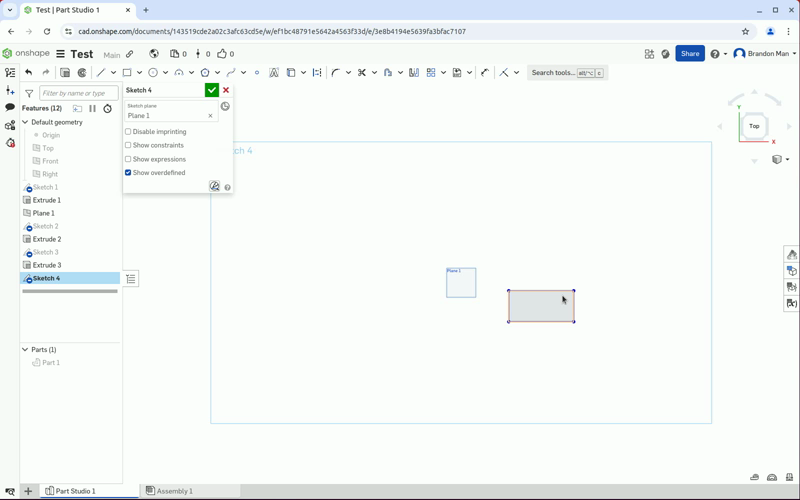
click(562, 295)
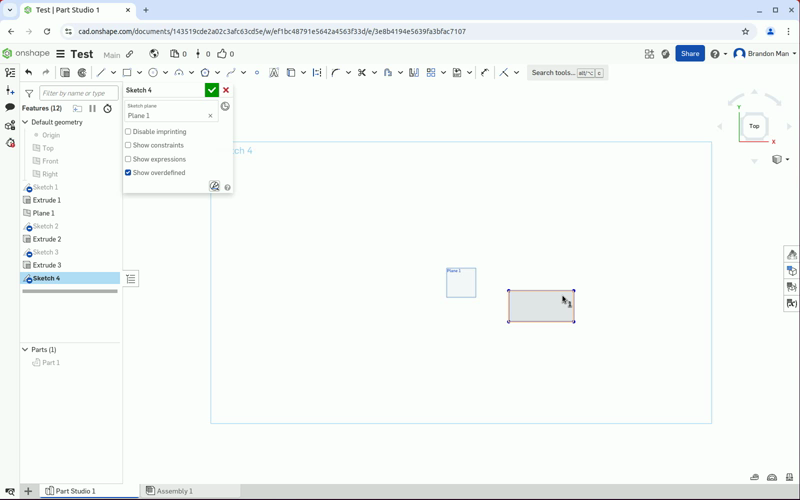
mouse_move(73, 352)
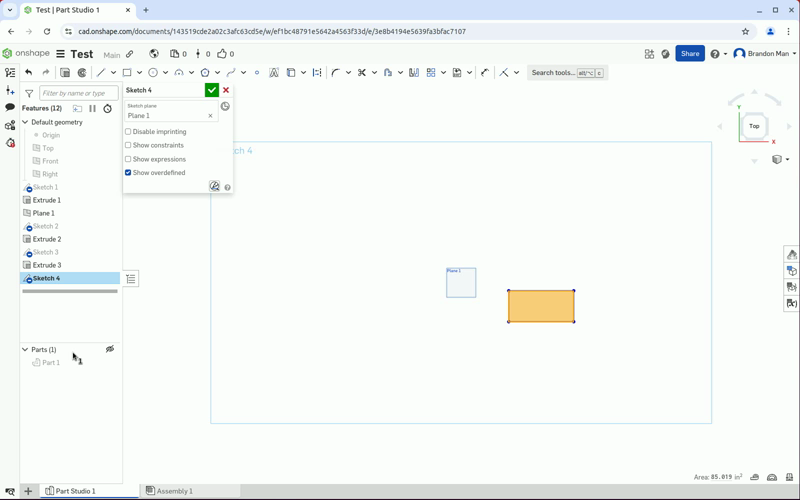
key(shift+y)
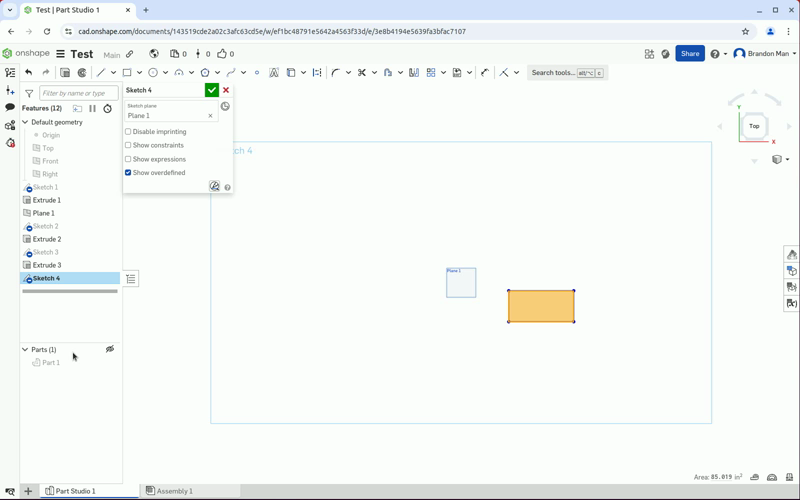
key(shift+e)
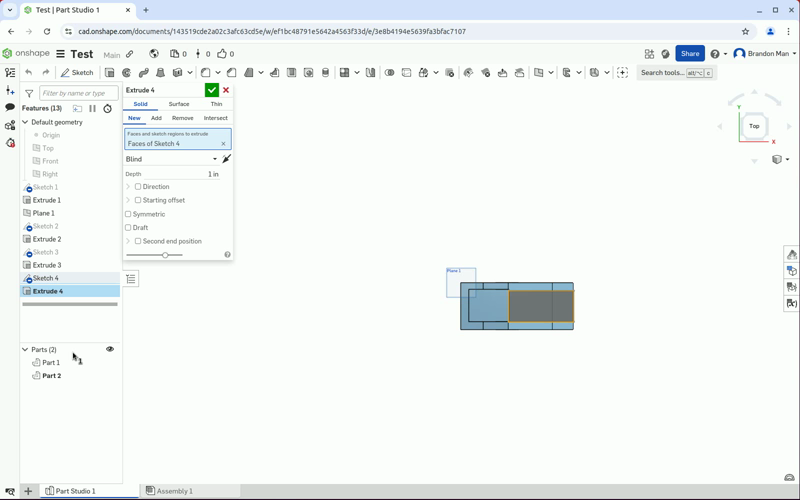
mouse_move(143, 106)
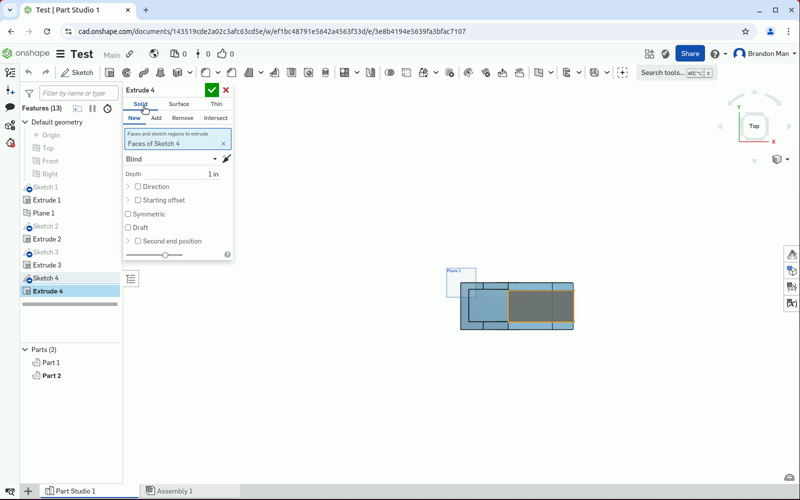
click(143, 106)
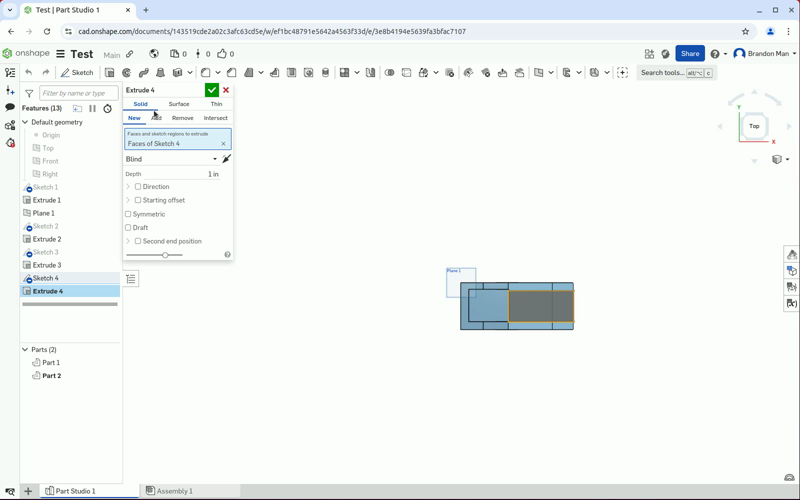
mouse_move(186, 120)
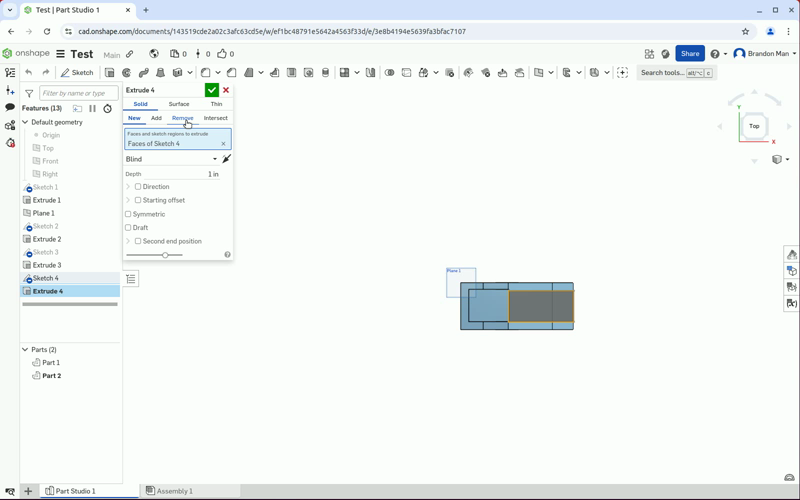
click(186, 120)
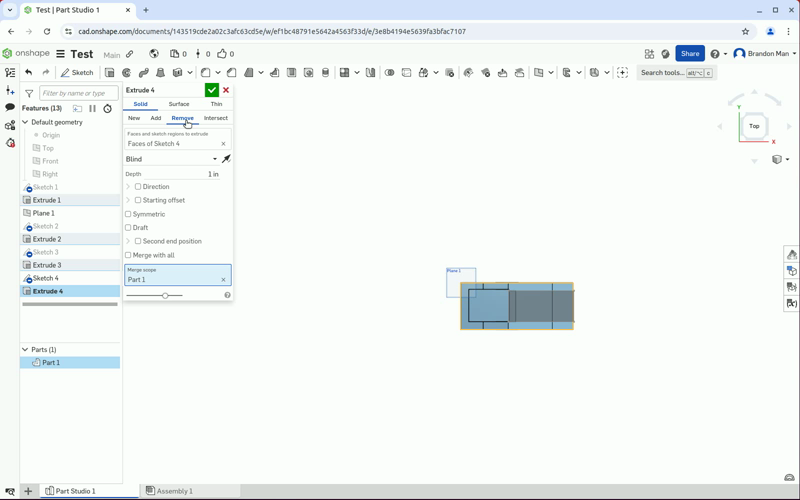
key(tab, 4)
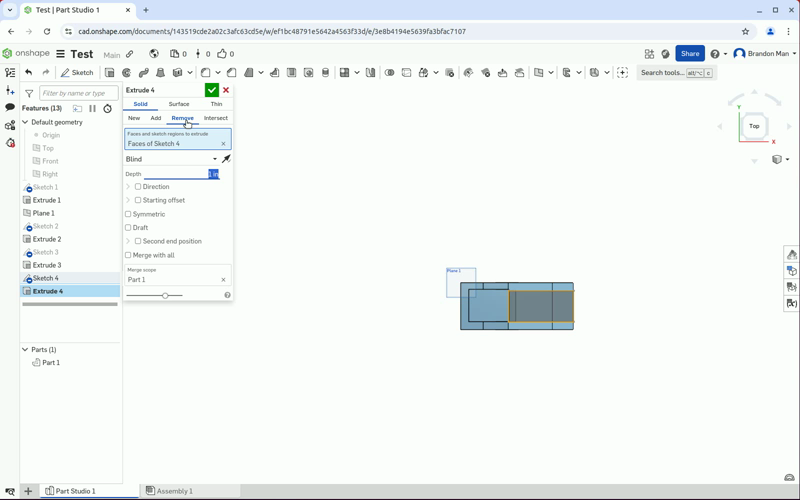
text(11.073)
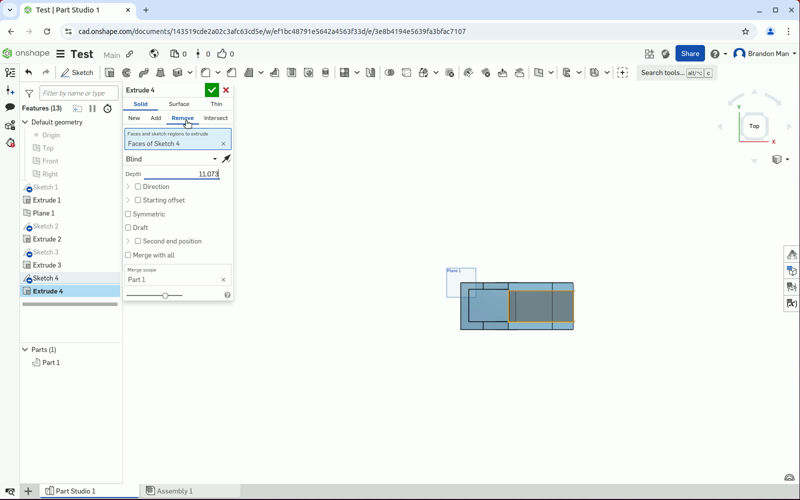
key(tab, 6)
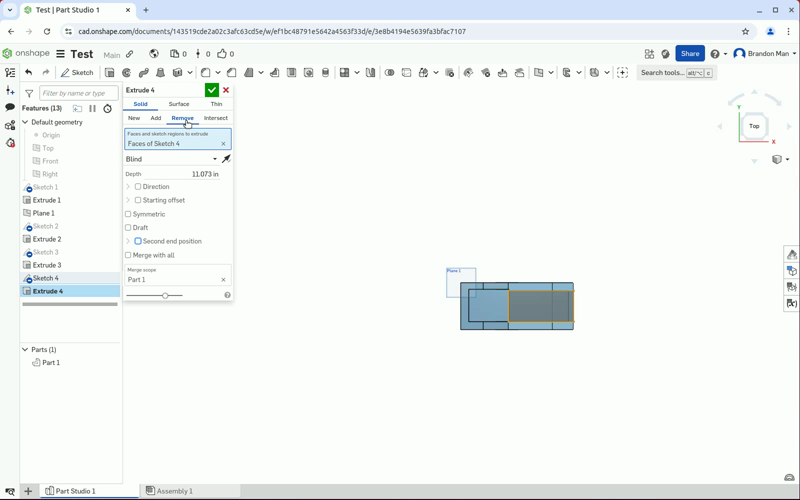
key(space)
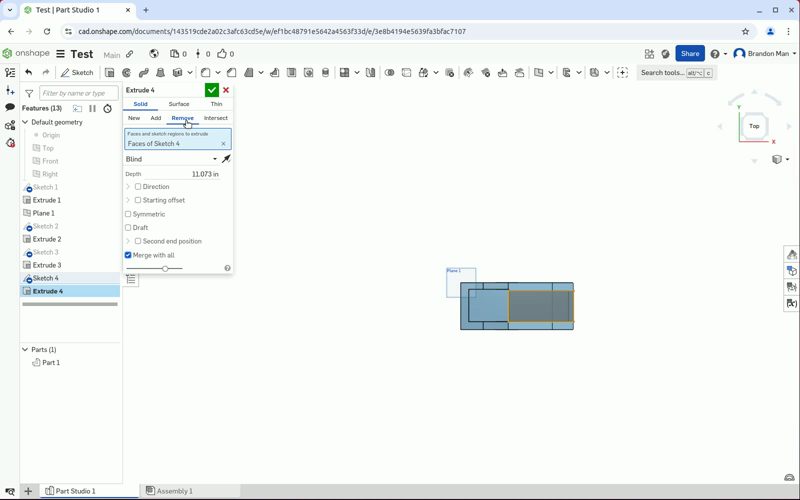
key(enter)
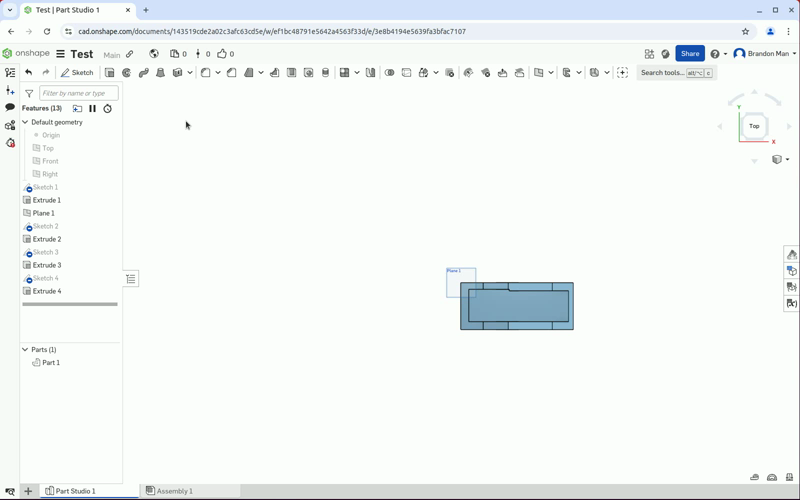
key(shift+h)
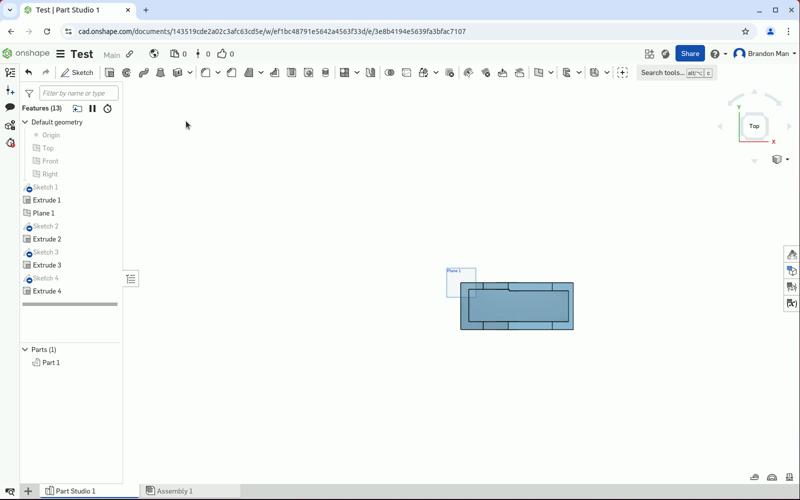
key(shift+h)
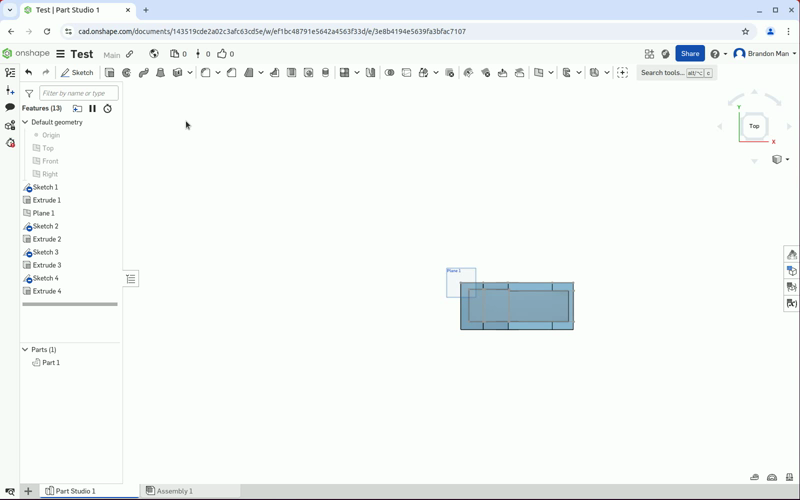
key(shift+7)
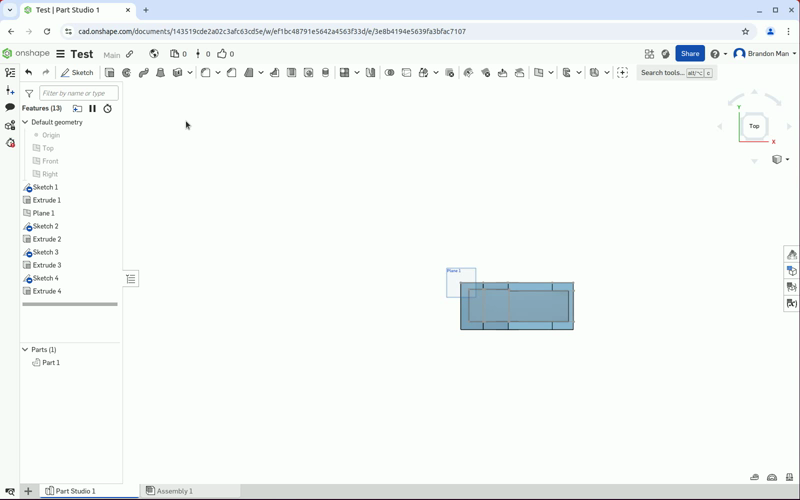
key(up, 3)
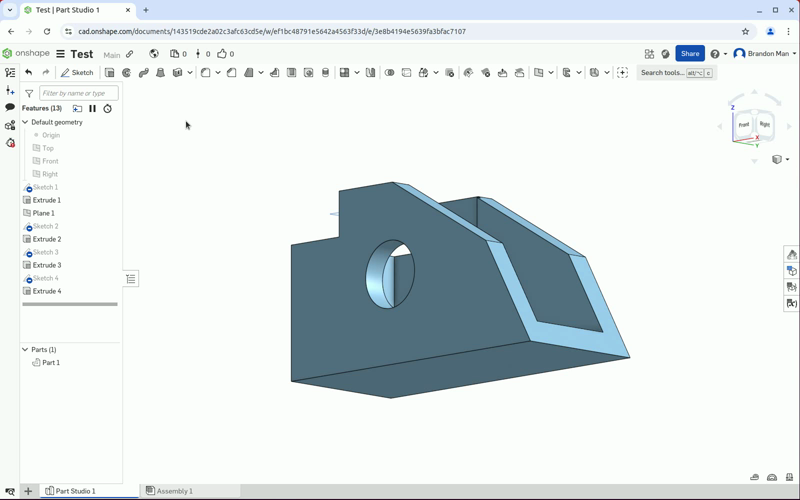
key(left, 3)
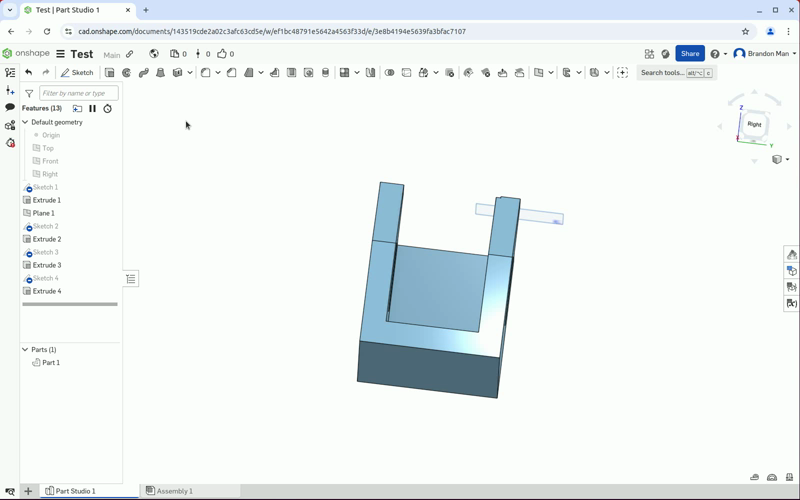
key(right, 3)
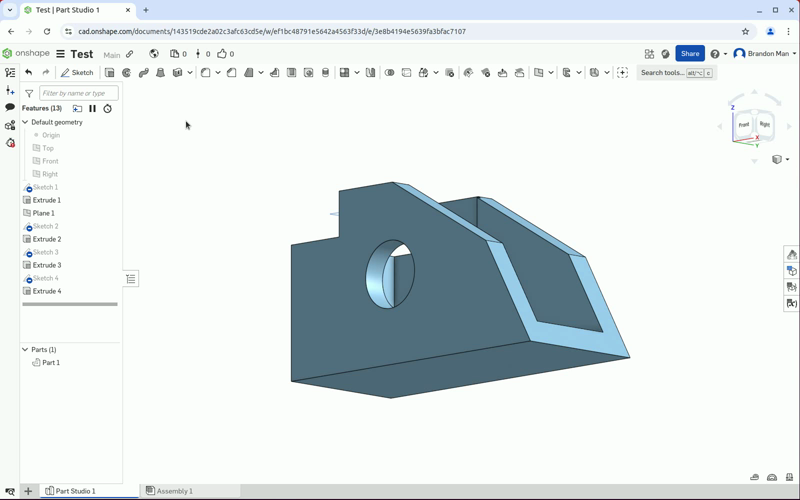
key(down, 3)
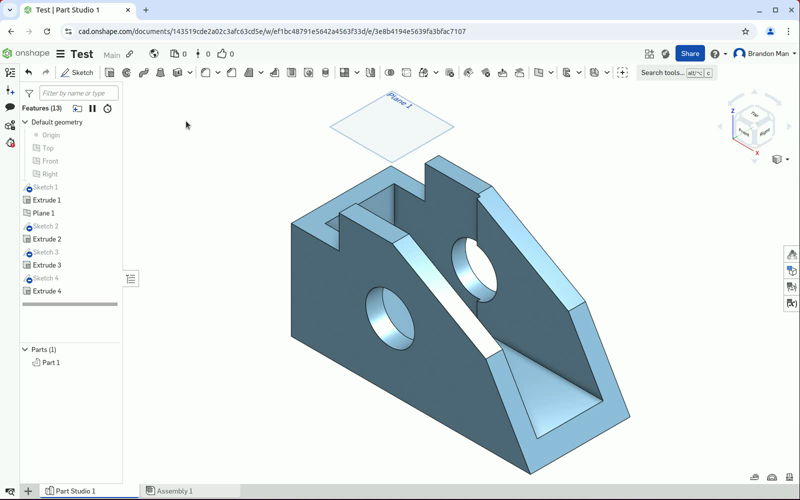
mouse_move(73, 189)
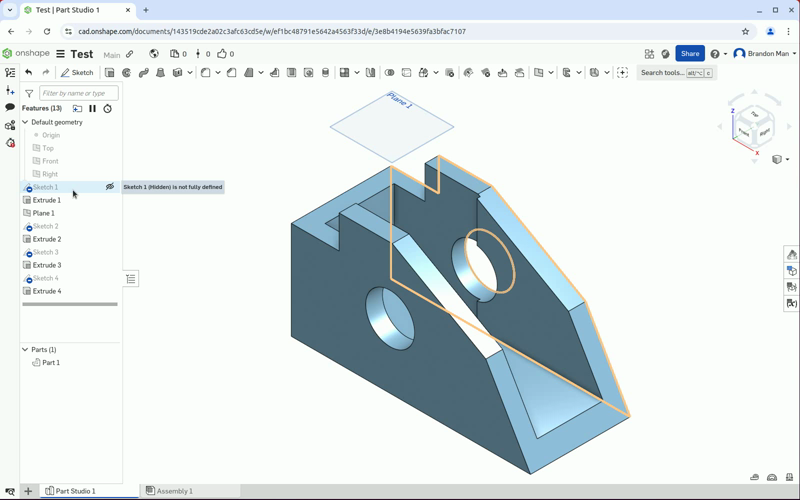
click(73, 189)